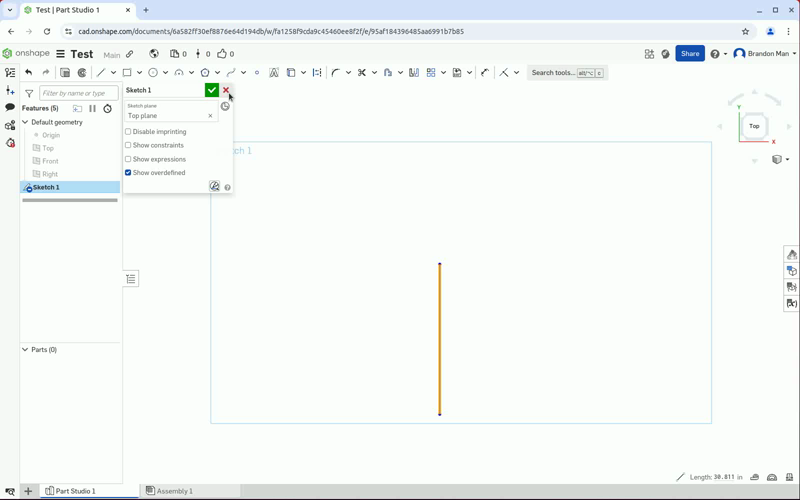
key(shift+h)
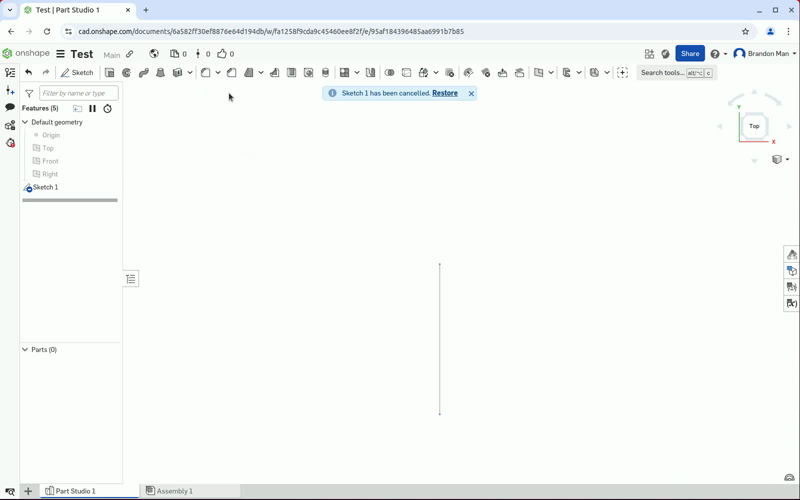
key(shift+s)
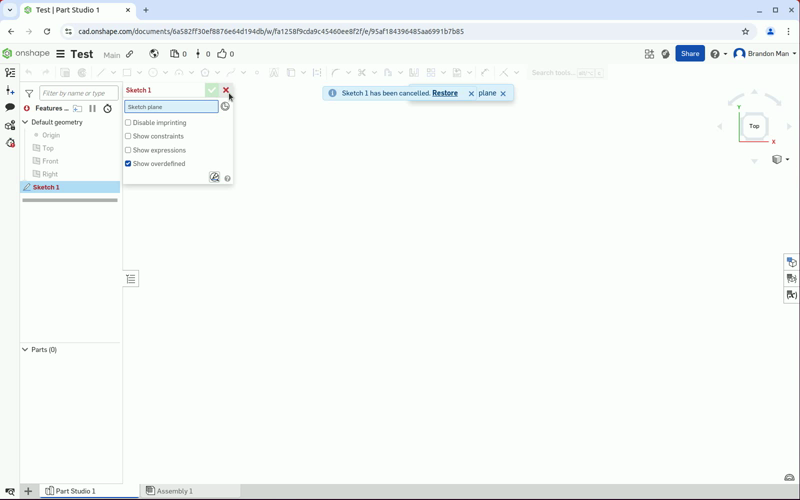
mouse_move(73, 150)
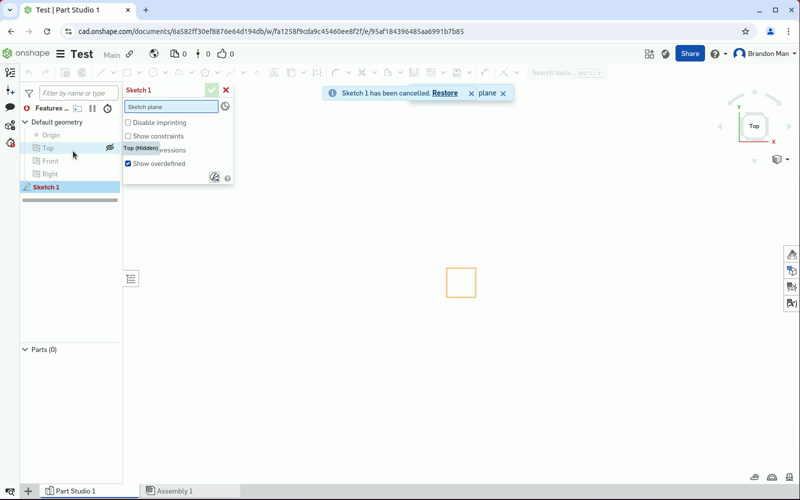
click(73, 150)
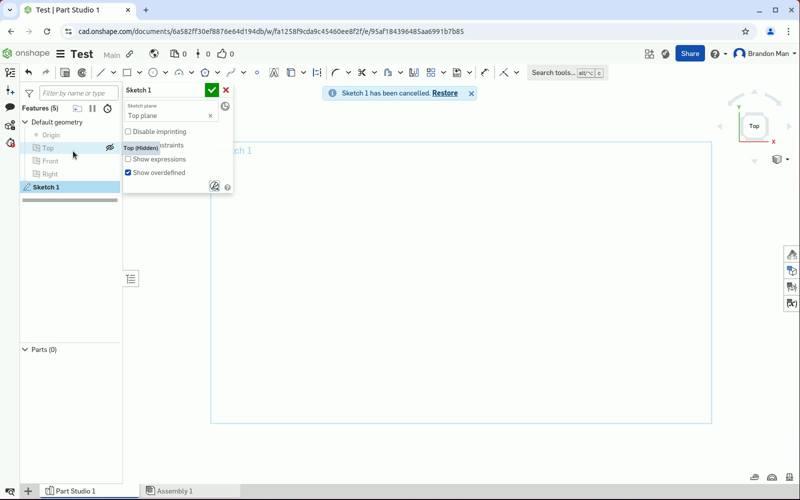
mouse_move(73, 352)
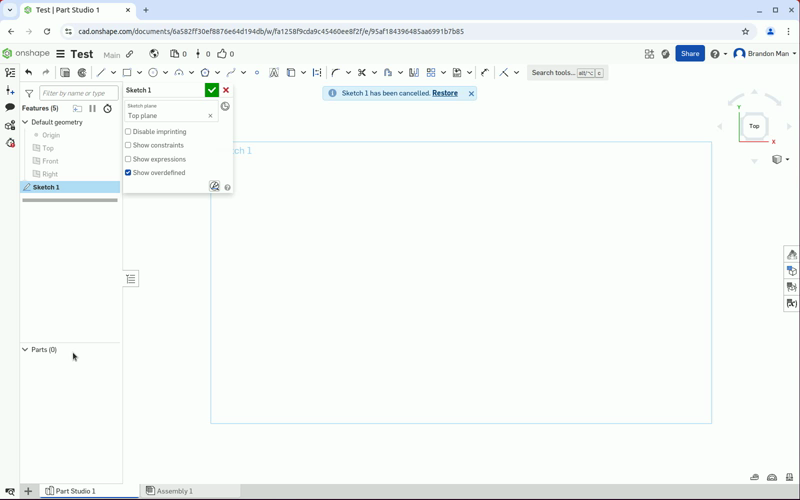
key(y)
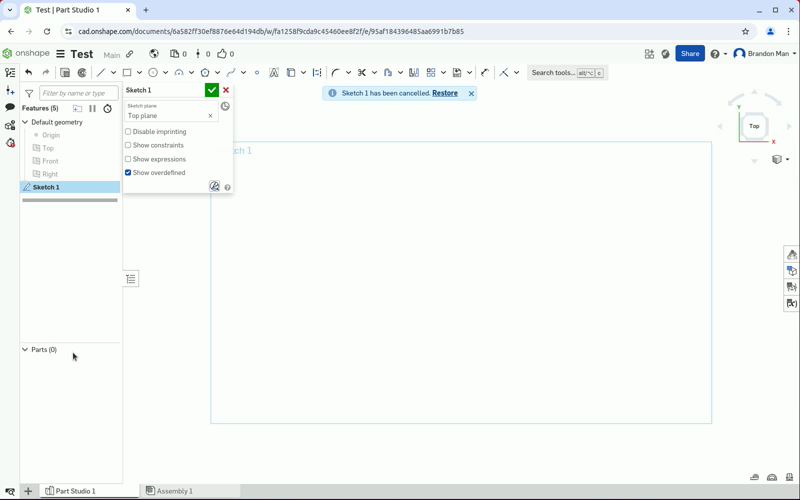
key(l)
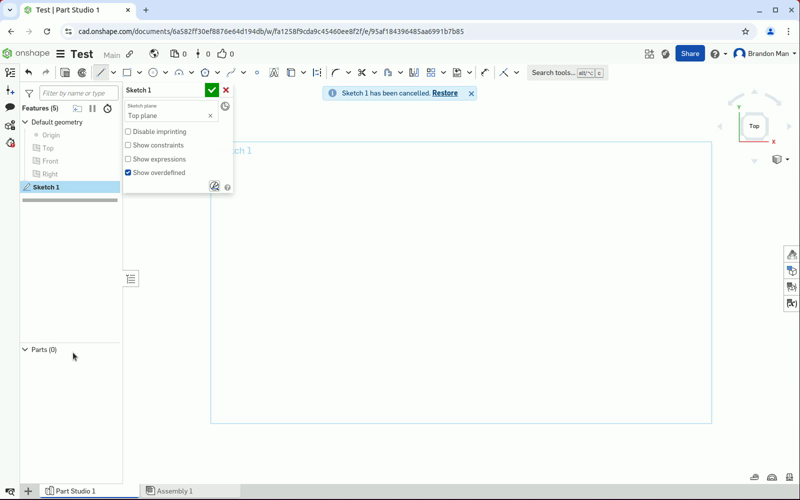
key_down(shift)
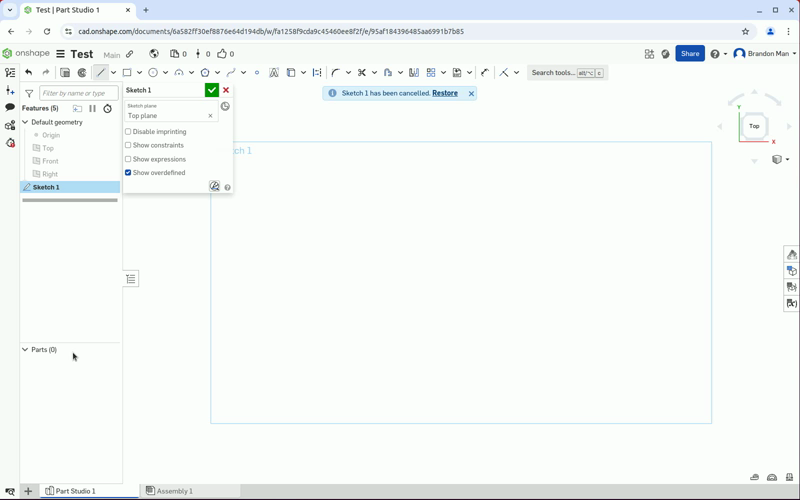
mouse_move(409, 395)
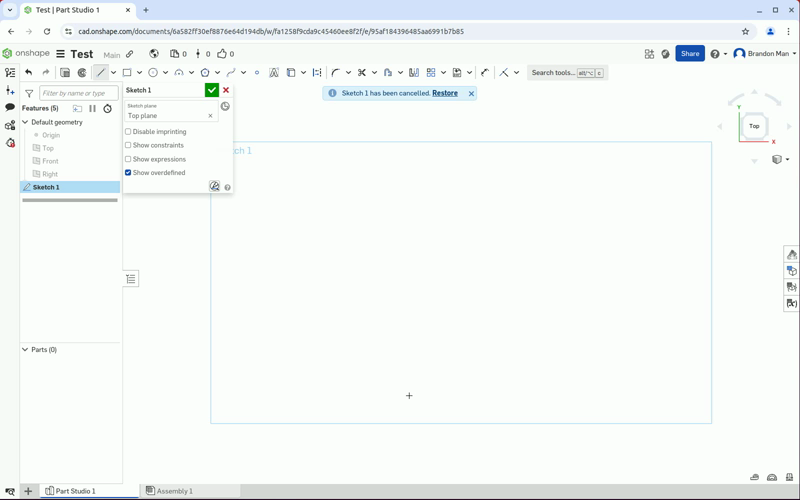
click(409, 395)
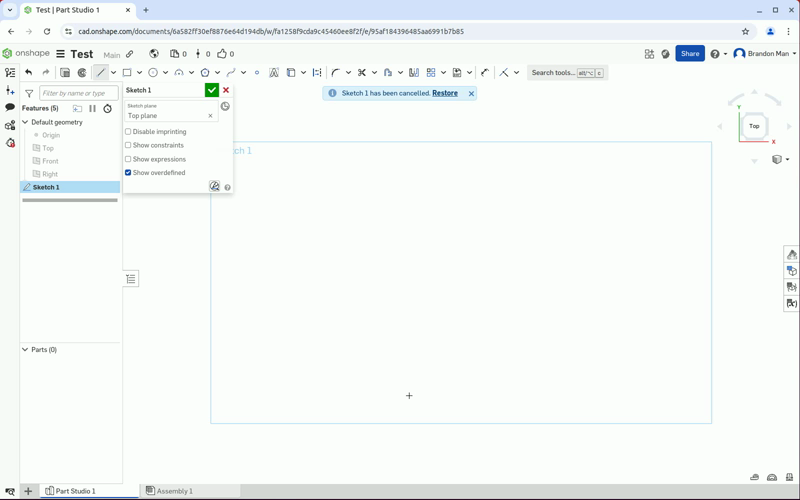
key_up(shift)
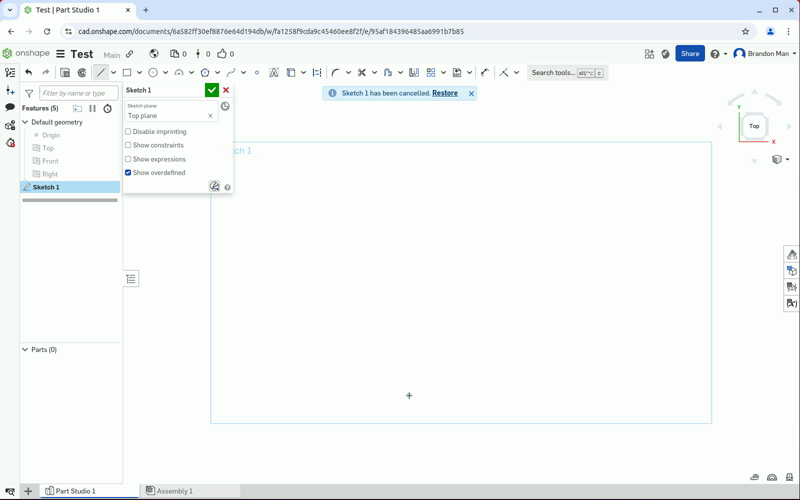
key_down(shift)
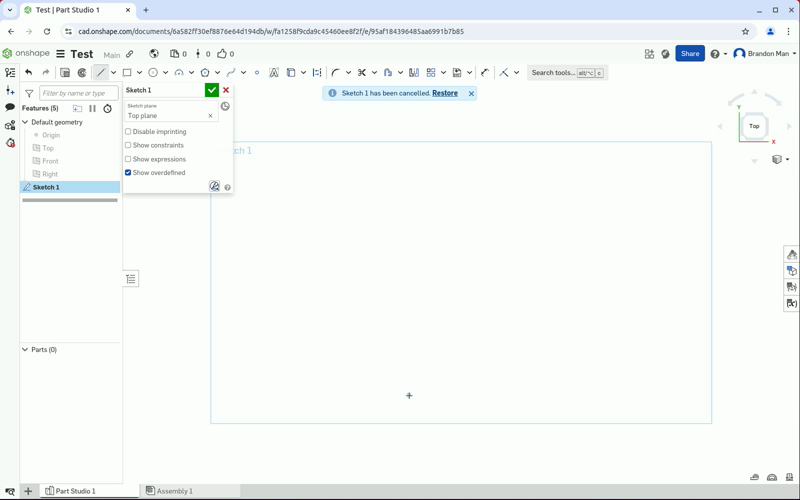
mouse_move(539, 395)
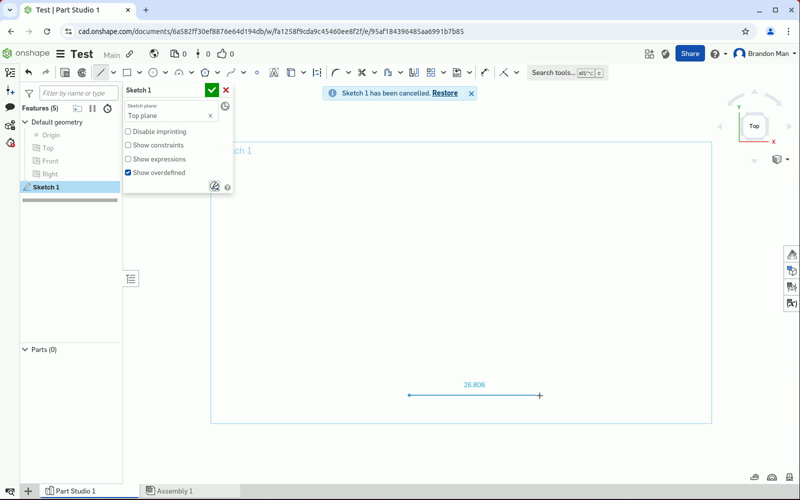
click(539, 395)
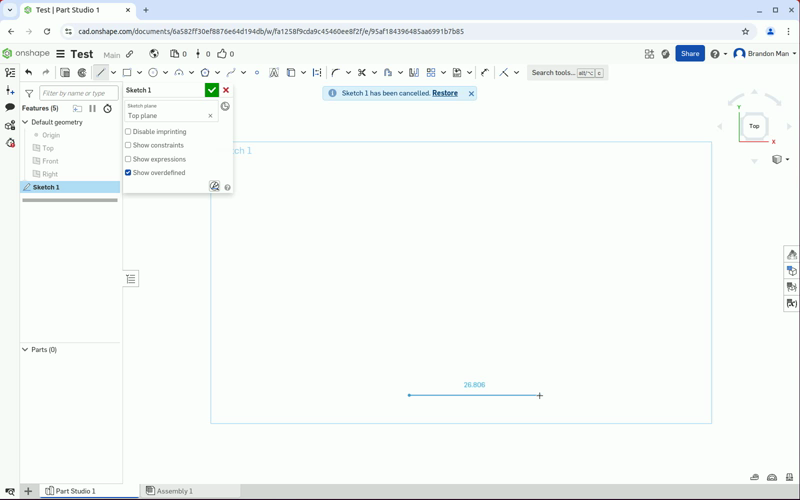
key_up(shift)
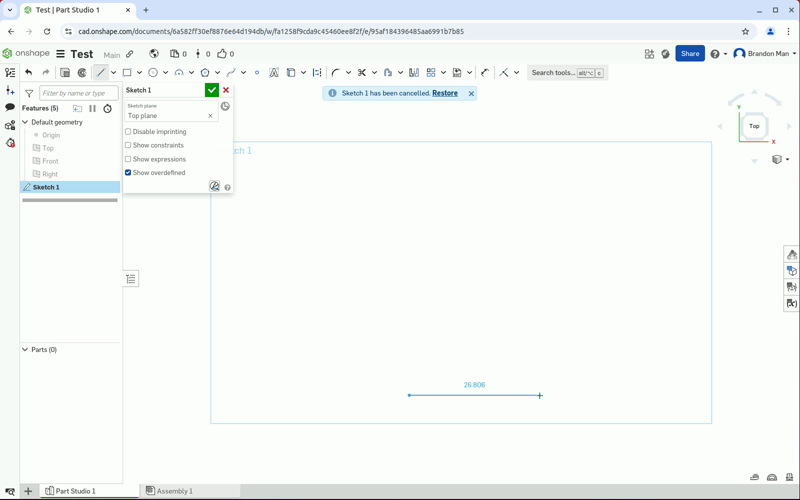
key_down(shift)
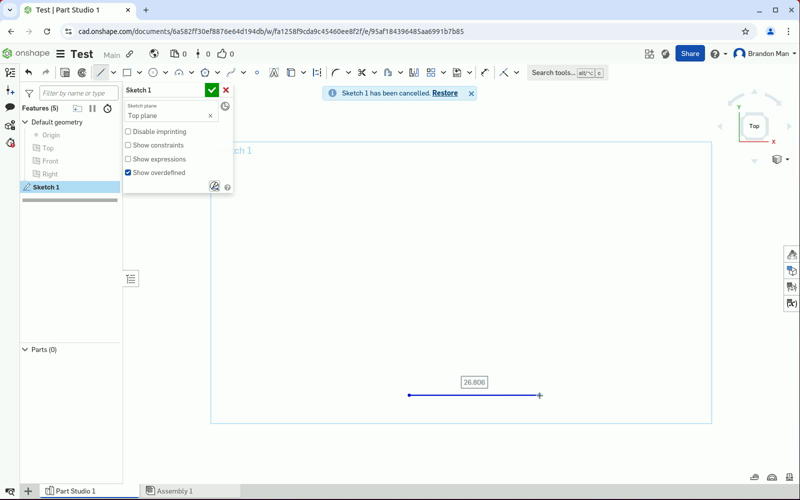
mouse_move(539, 189)
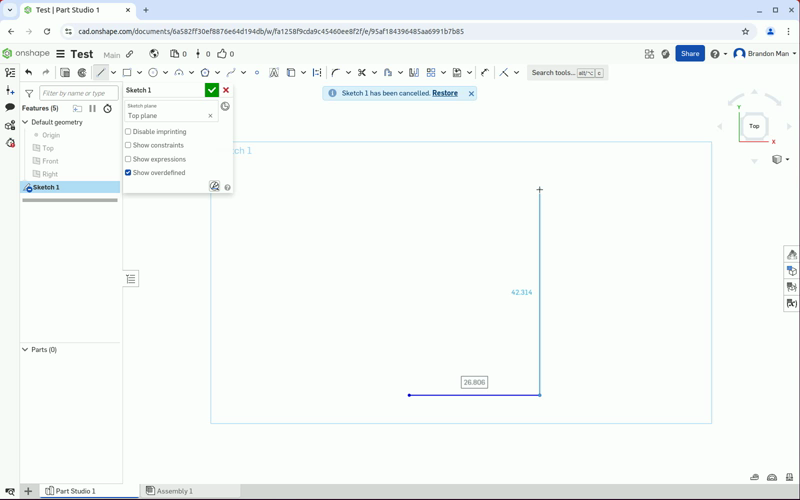
click(539, 189)
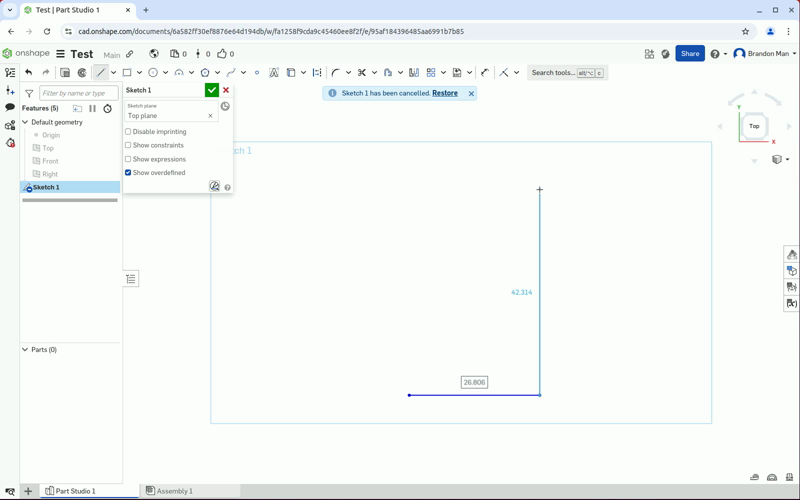
key_up(shift)
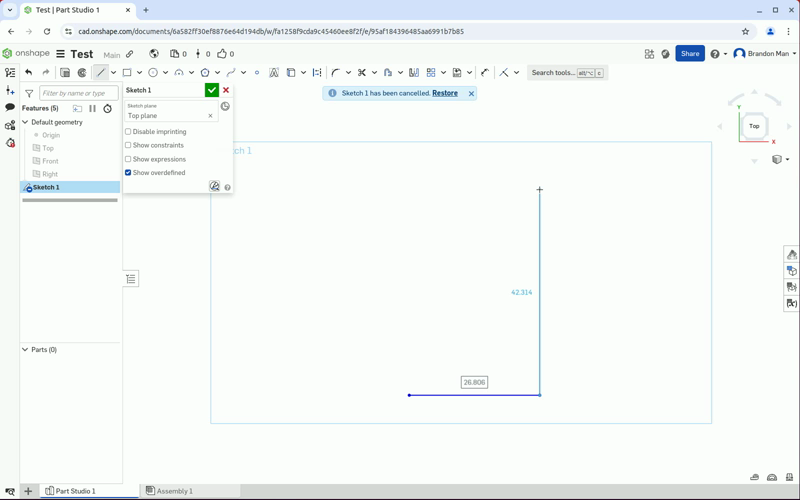
key_down(shift)
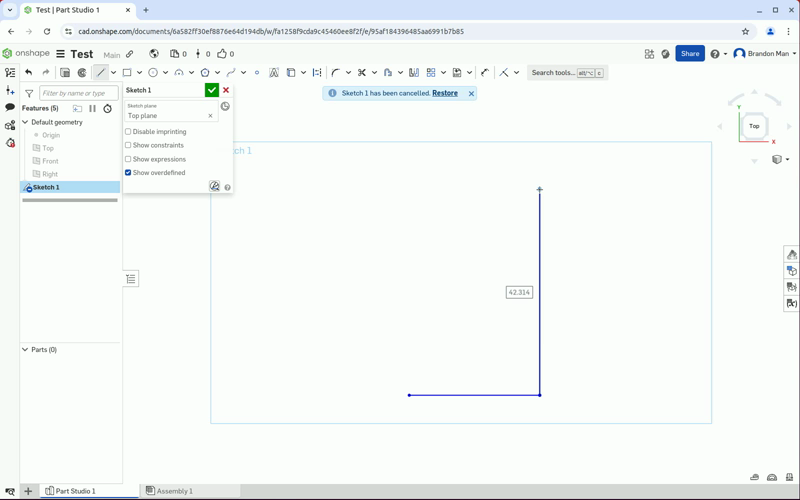
mouse_move(409, 189)
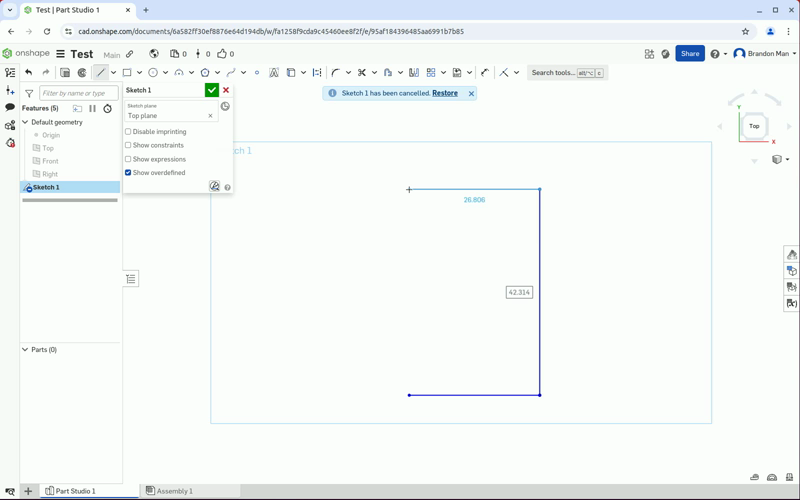
click(409, 189)
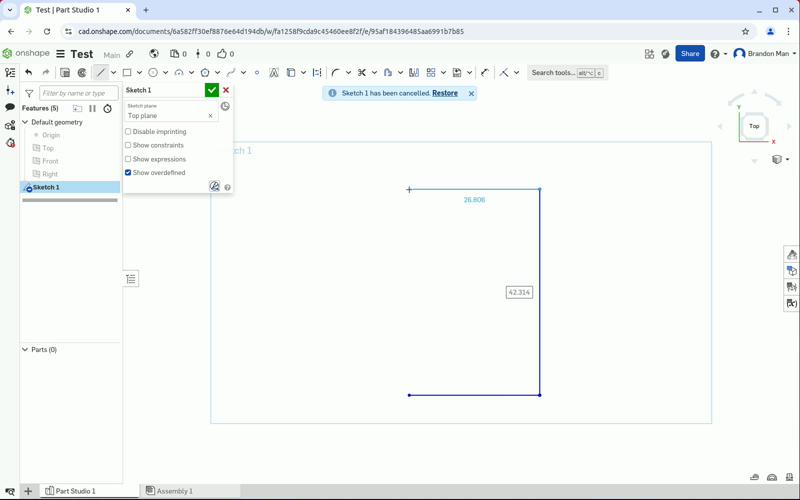
key_up(shift)
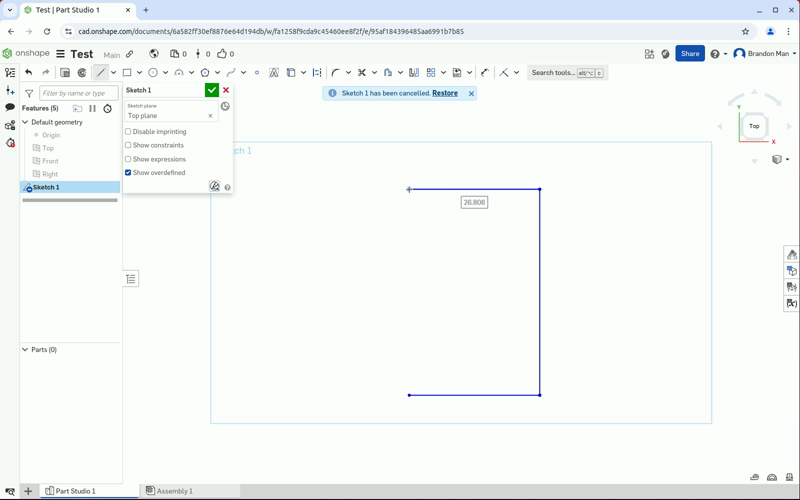
key_down(shift)
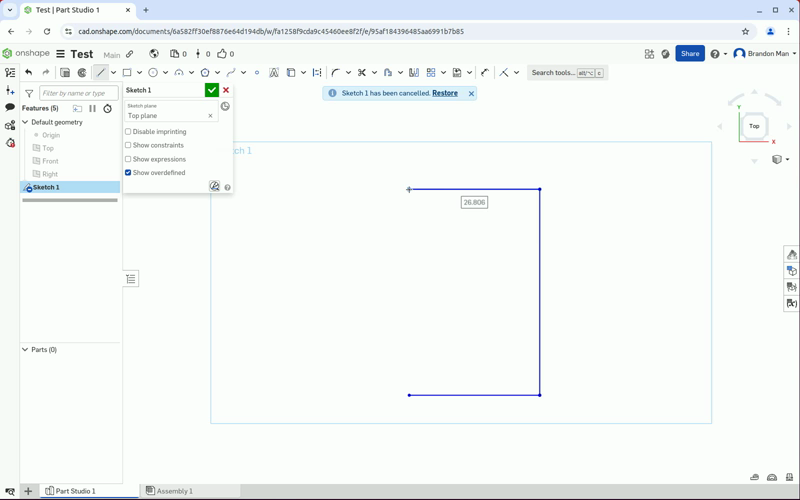
mouse_move(409, 395)
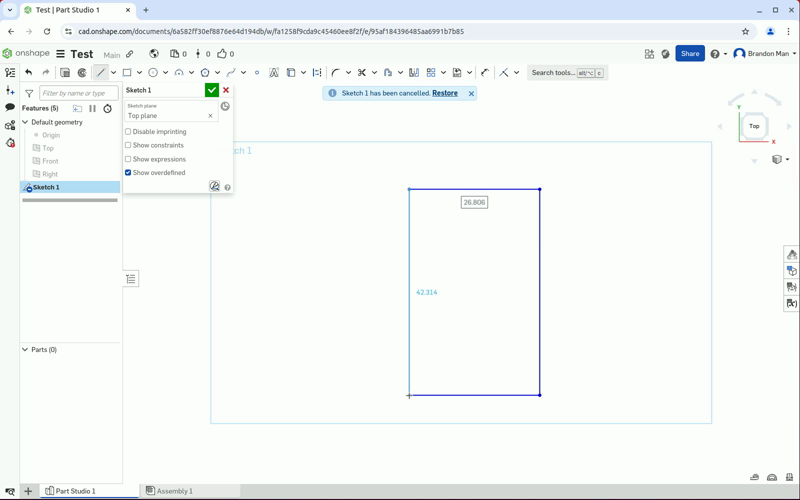
key_up(shift)
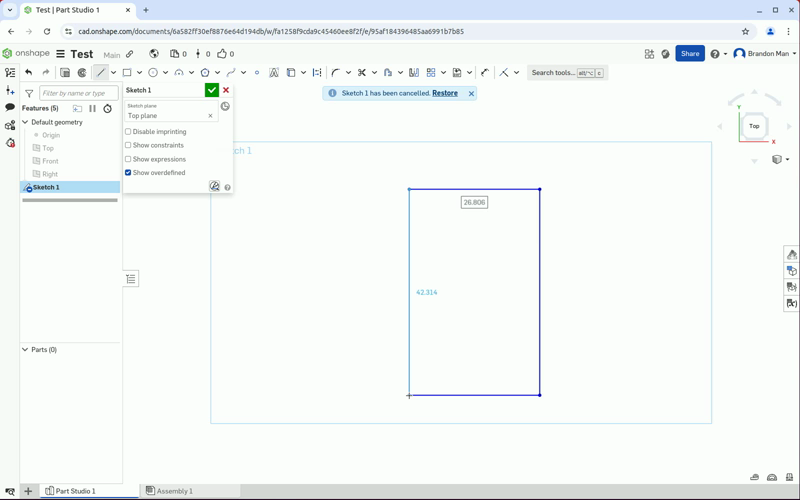
click(409, 395)
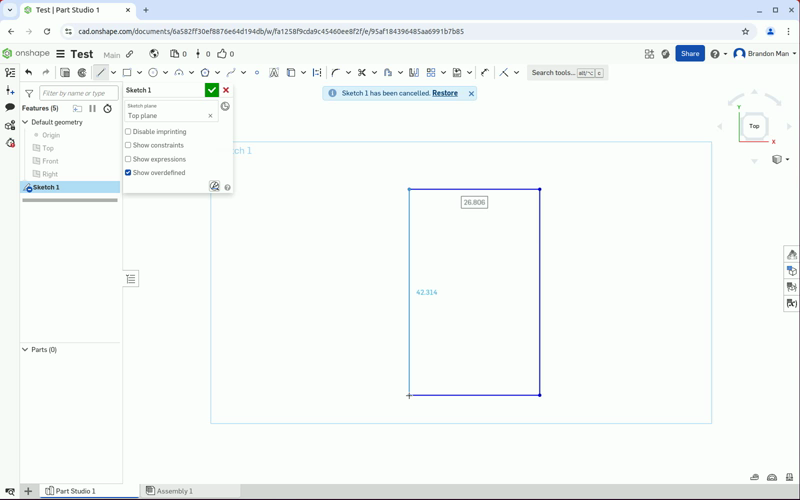
key(esc)
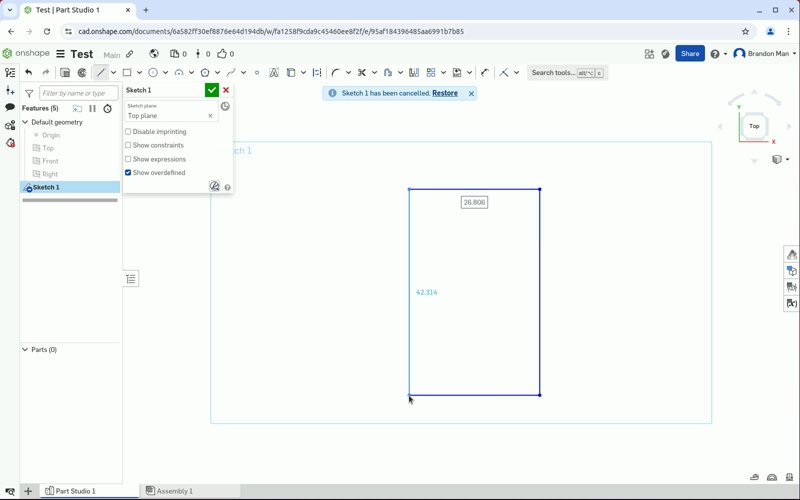
key(l)
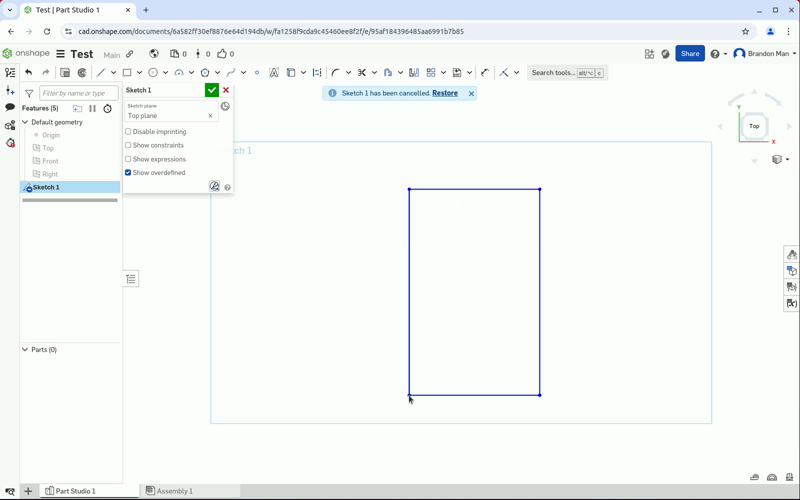
key_down(shift)
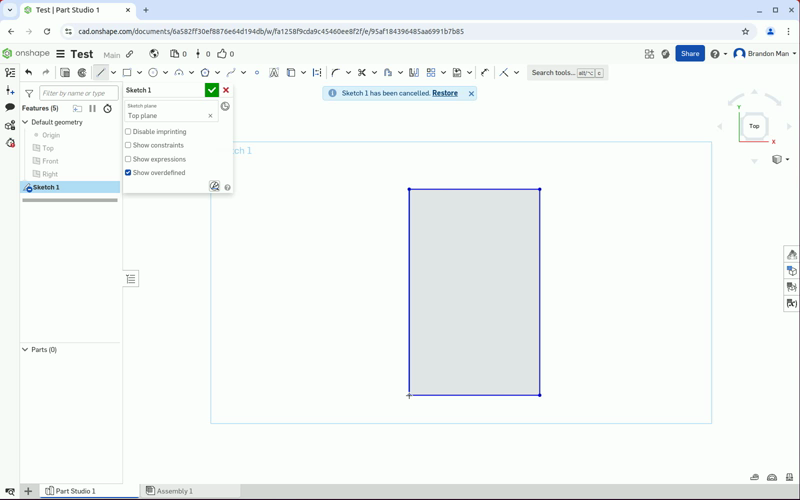
mouse_move(426, 282)
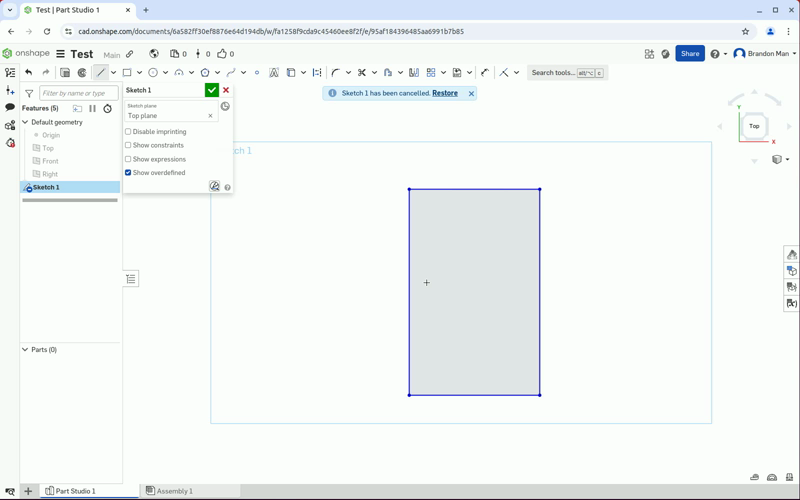
click(426, 282)
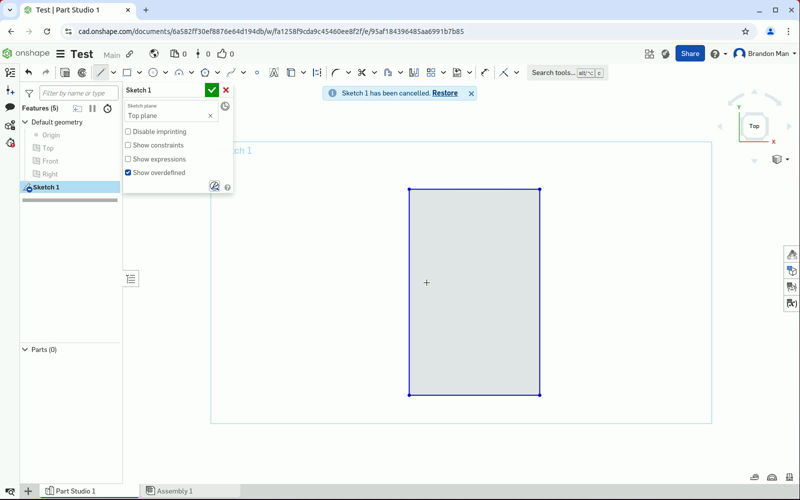
key_up(shift)
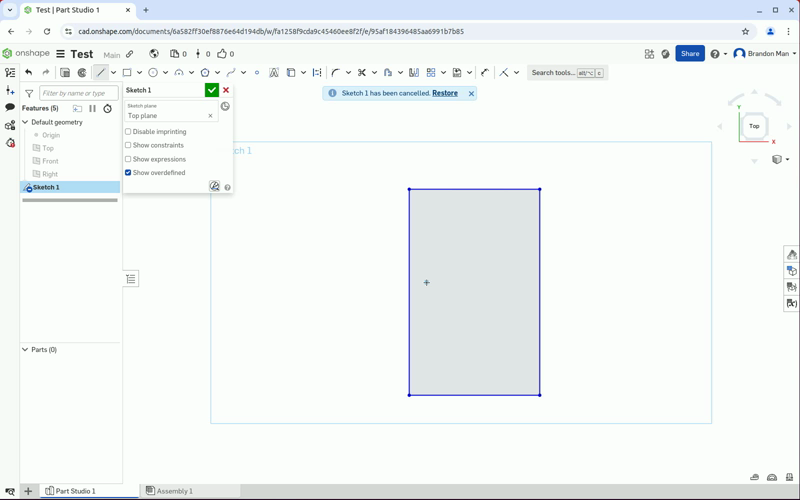
key_down(shift)
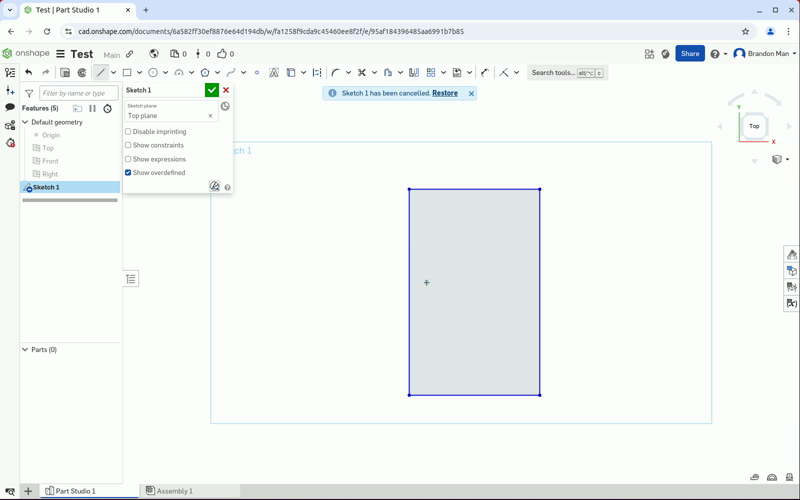
mouse_move(526, 282)
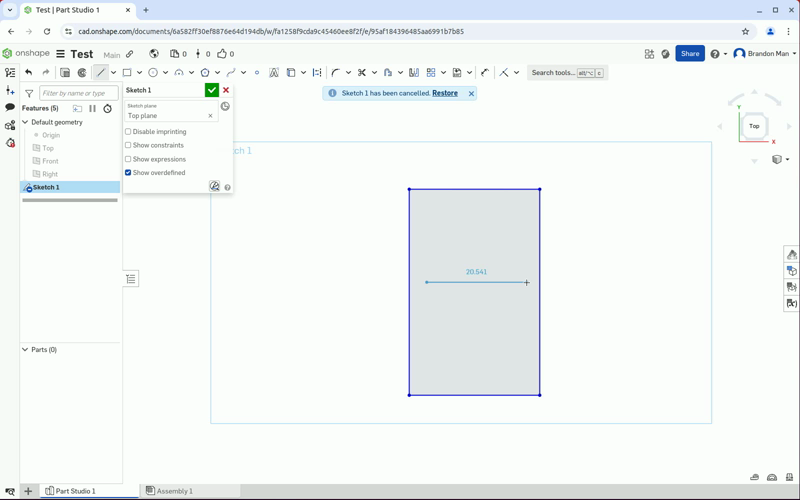
click(526, 282)
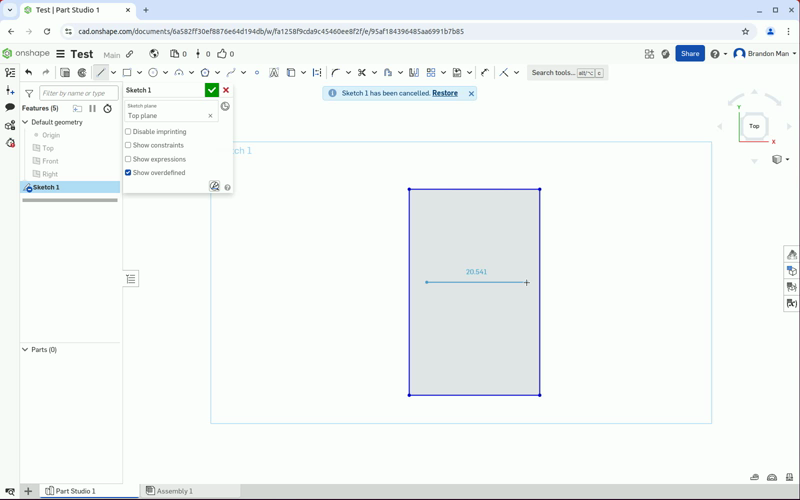
key_up(shift)
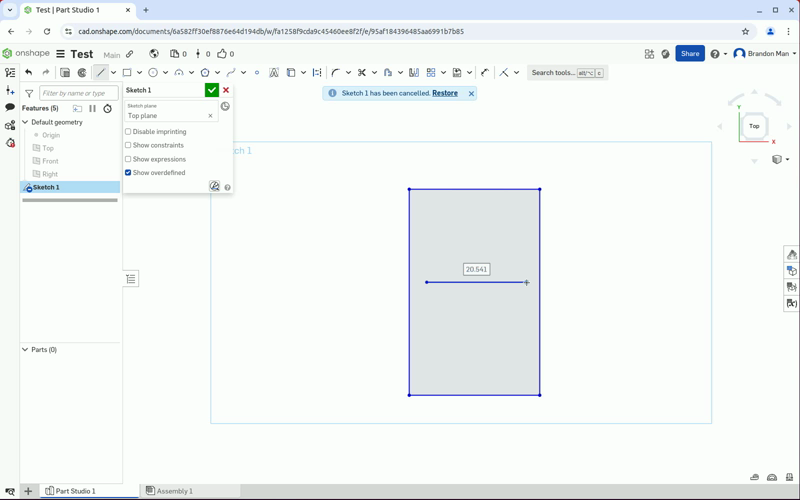
key_down(shift)
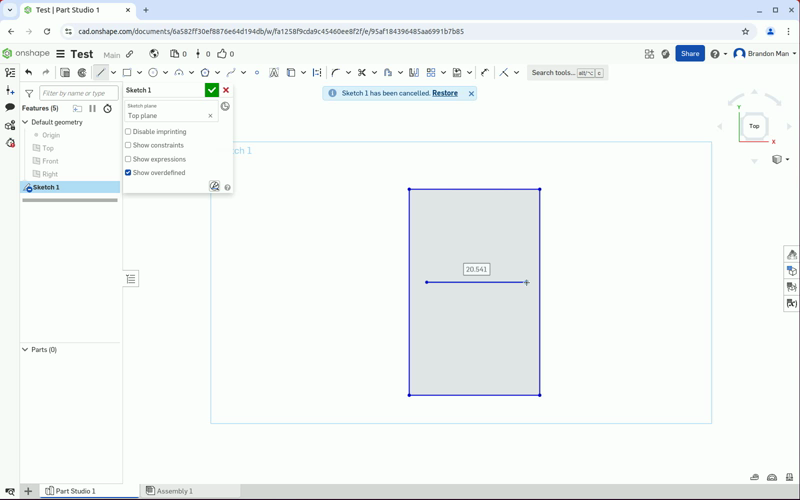
mouse_move(526, 199)
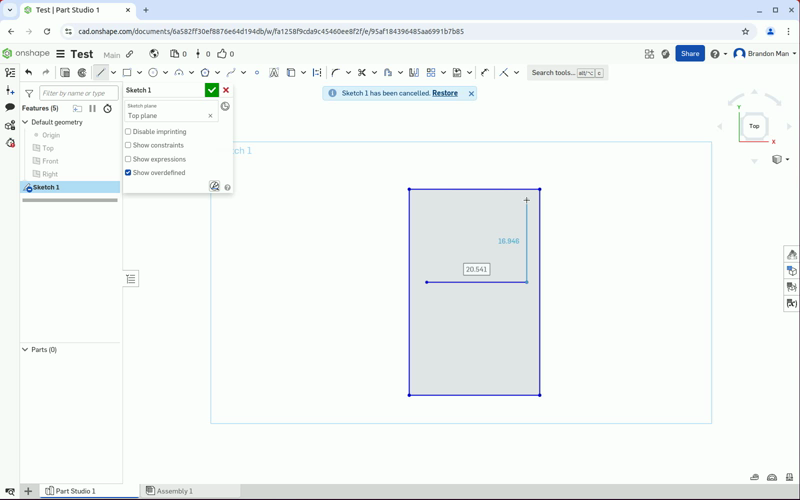
click(526, 199)
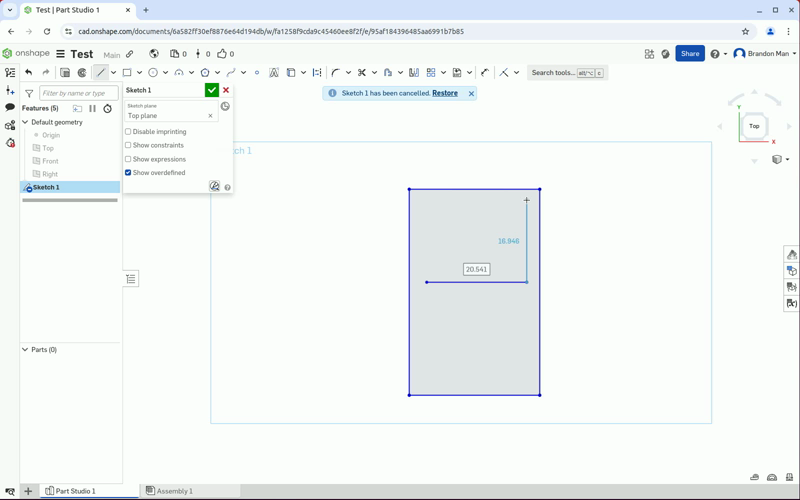
key_up(shift)
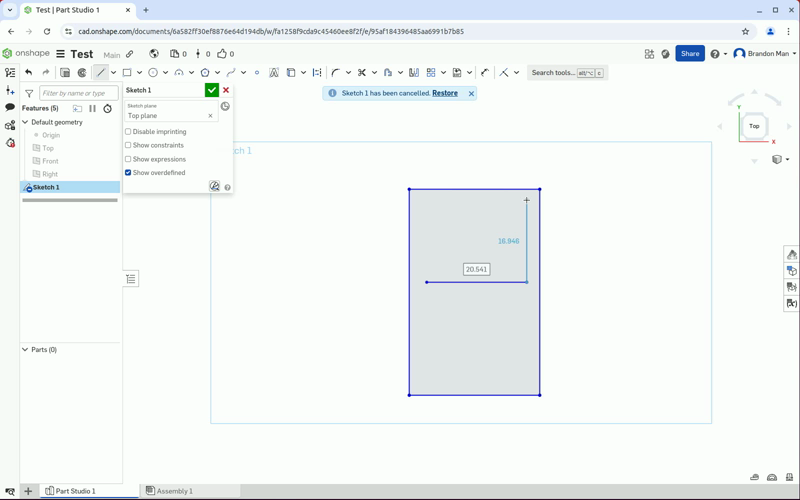
key_down(shift)
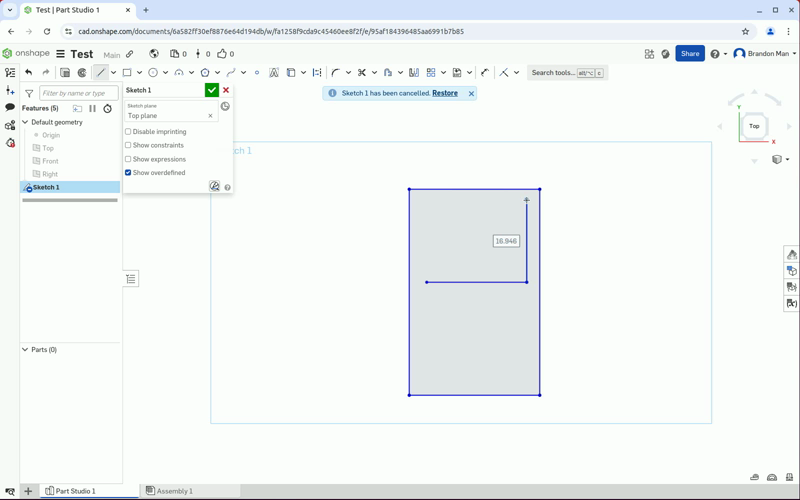
mouse_move(426, 199)
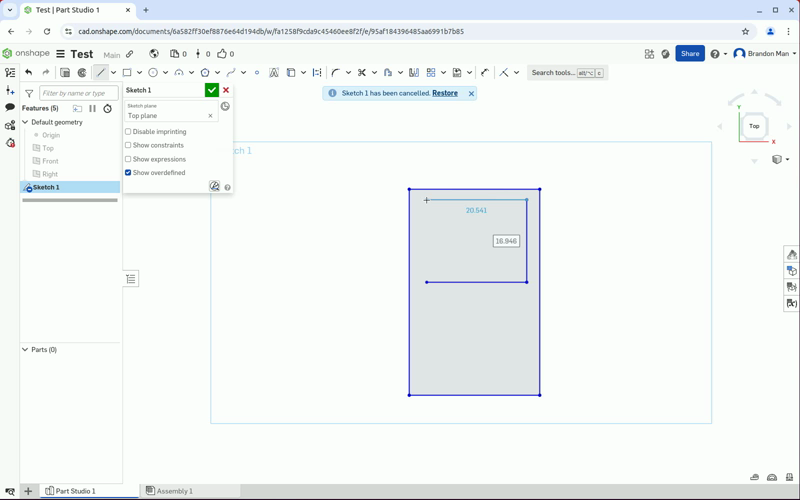
click(426, 199)
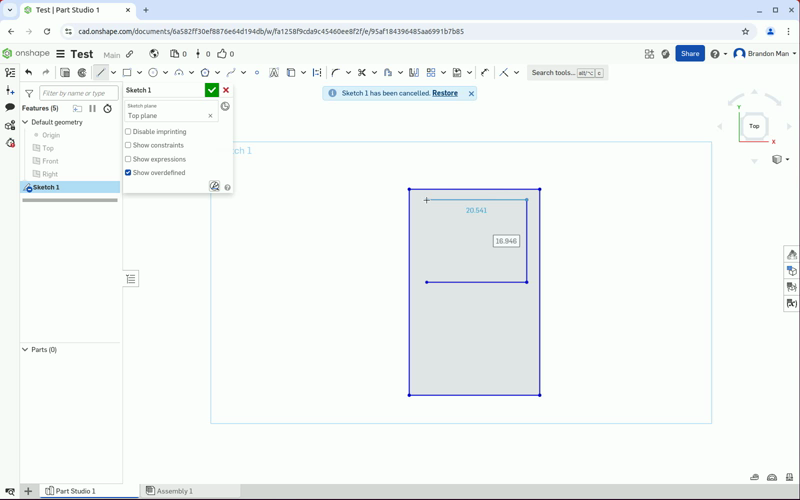
key_up(shift)
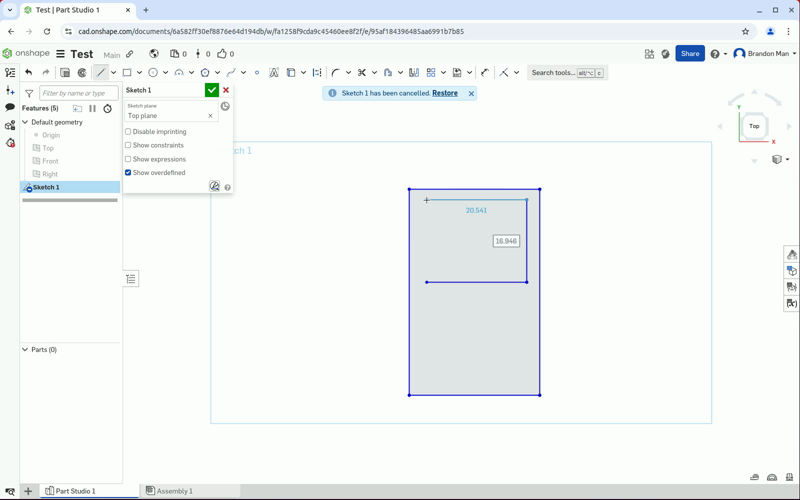
key_down(shift)
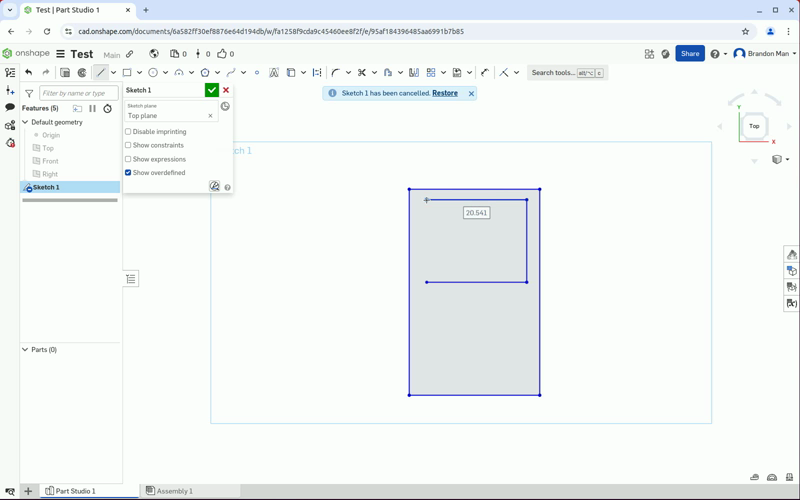
mouse_move(426, 282)
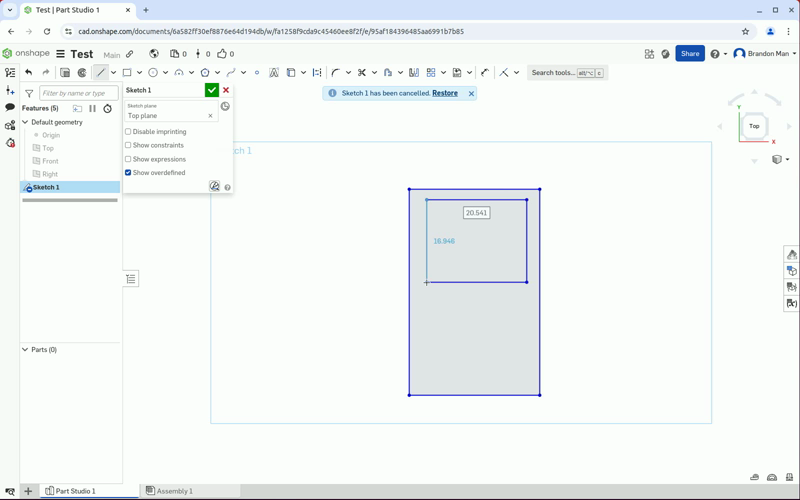
key_up(shift)
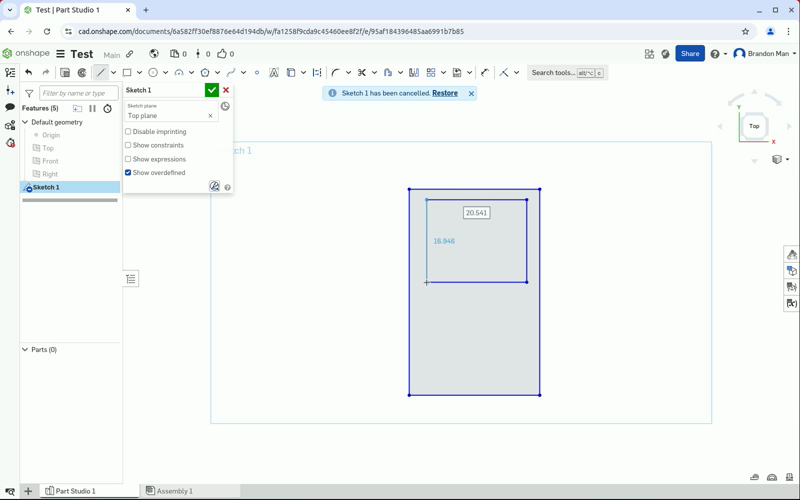
click(426, 282)
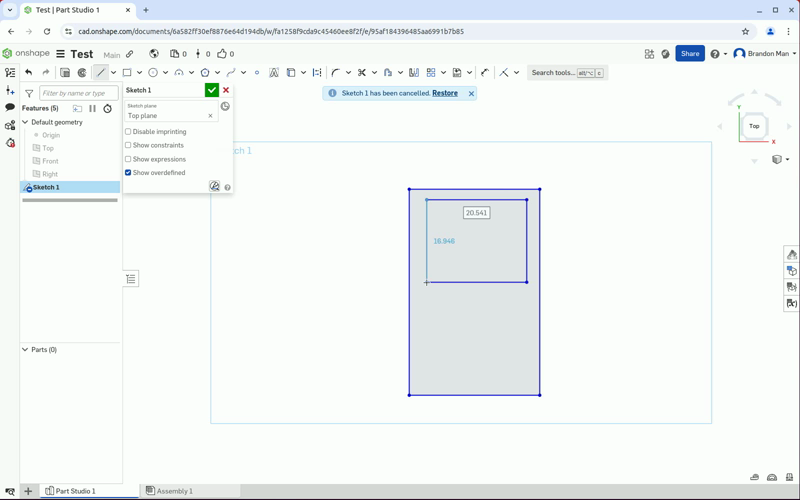
key(esc)
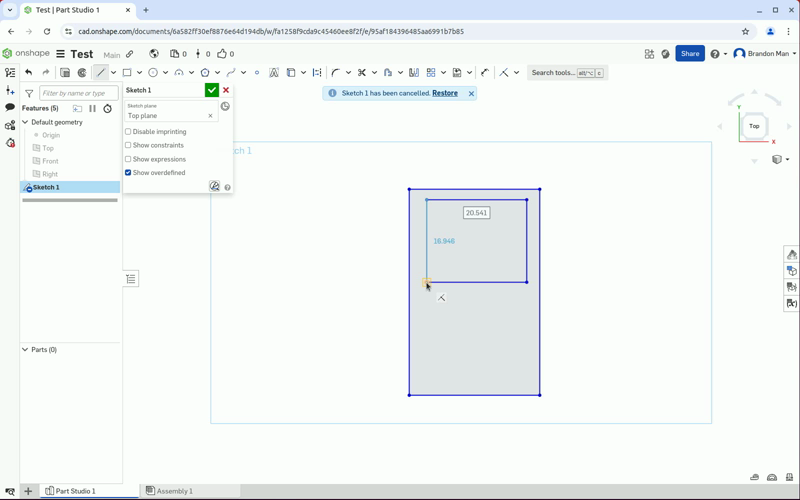
mouse_move(456, 373)
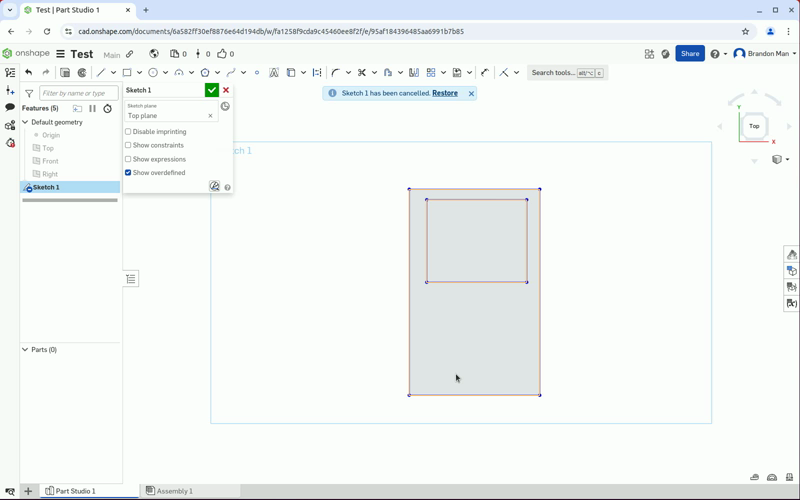
click(456, 373)
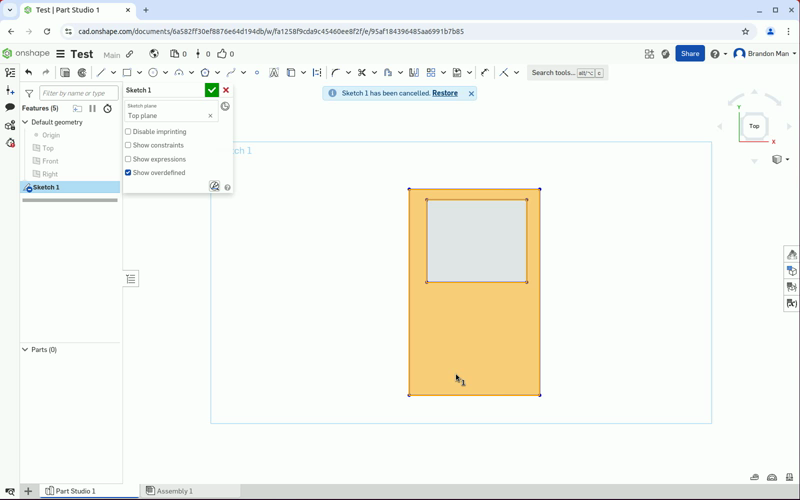
mouse_move(73, 352)
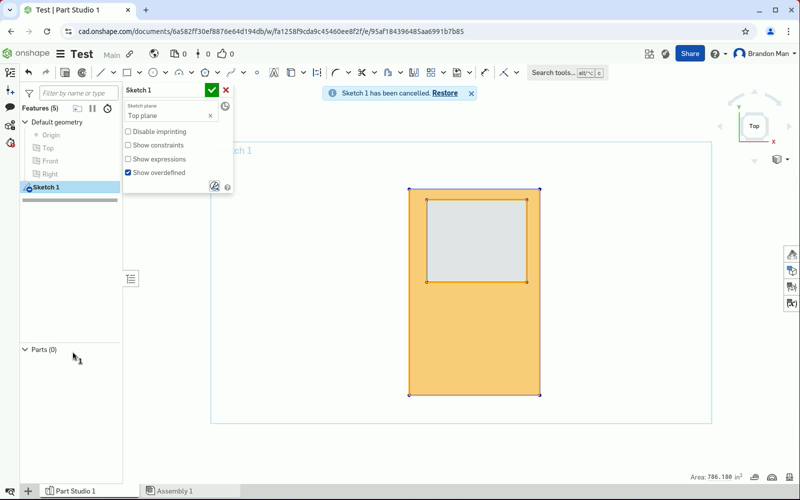
key(shift+y)
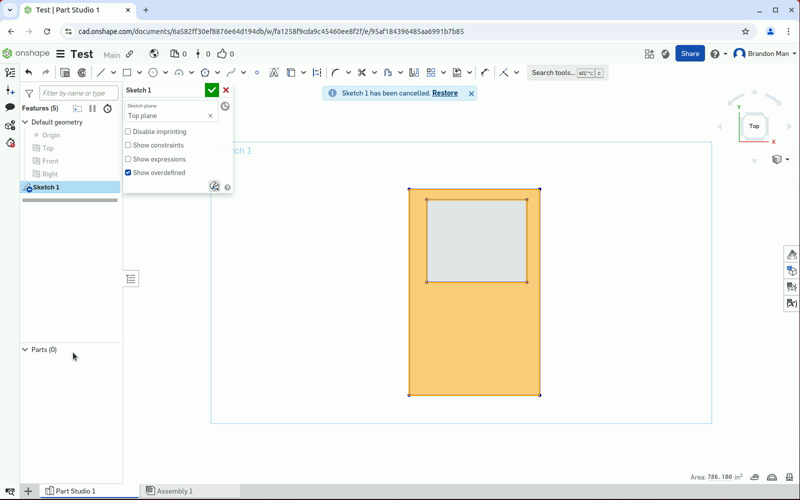
key(shift+e)
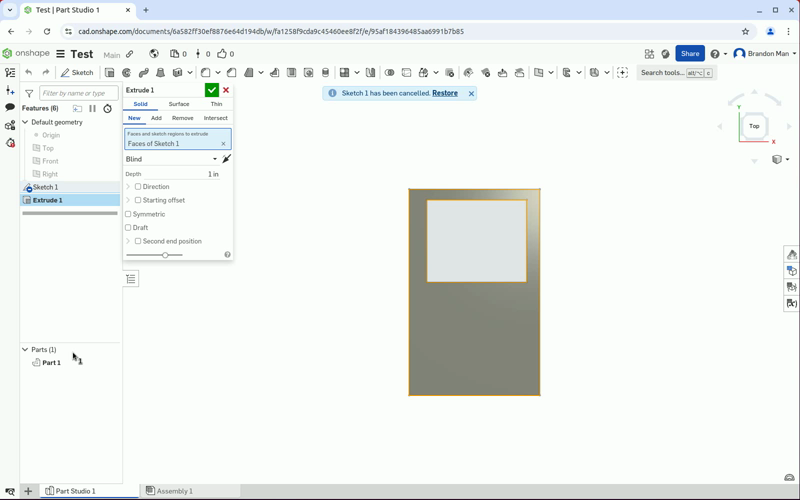
mouse_move(143, 106)
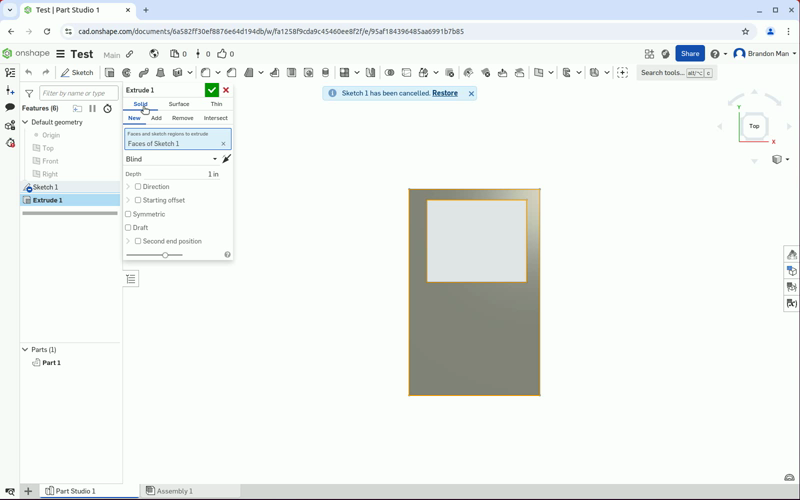
click(143, 106)
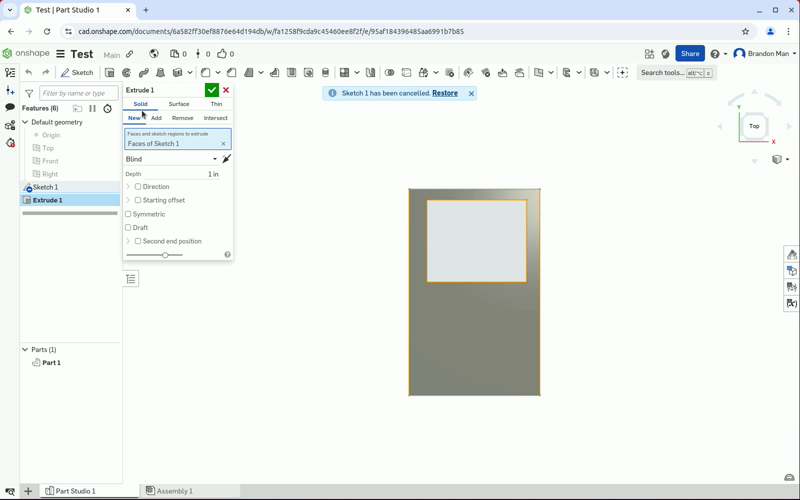
mouse_move(137, 120)
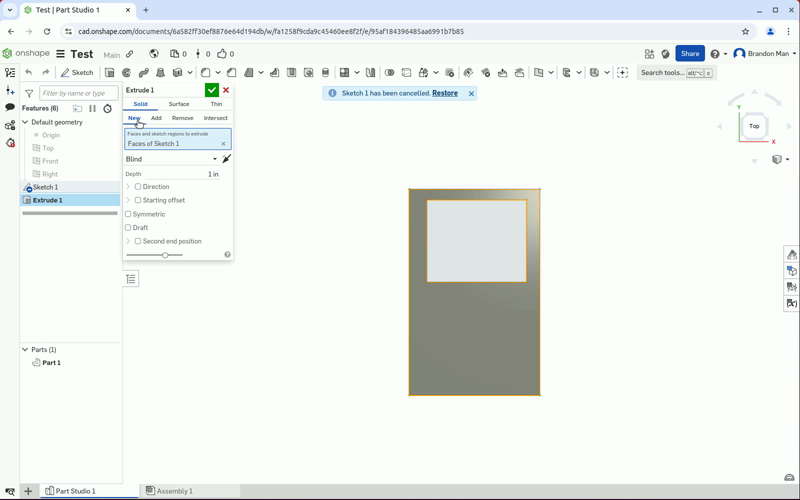
click(137, 120)
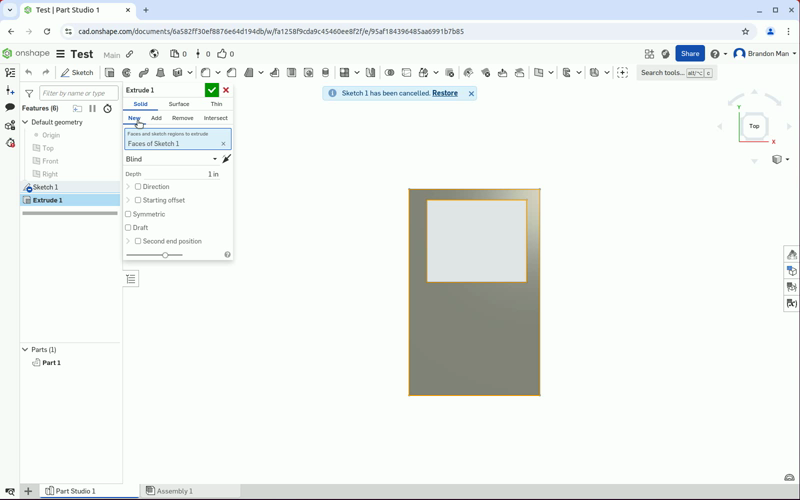
key(tab, 4)
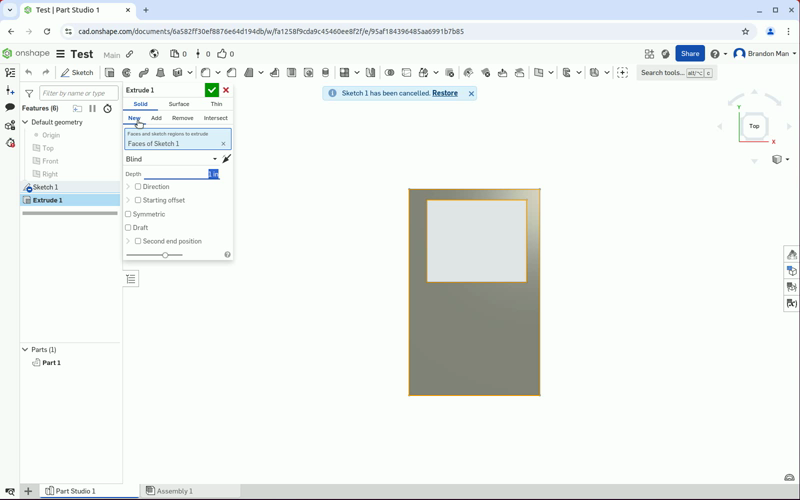
text(8.425)
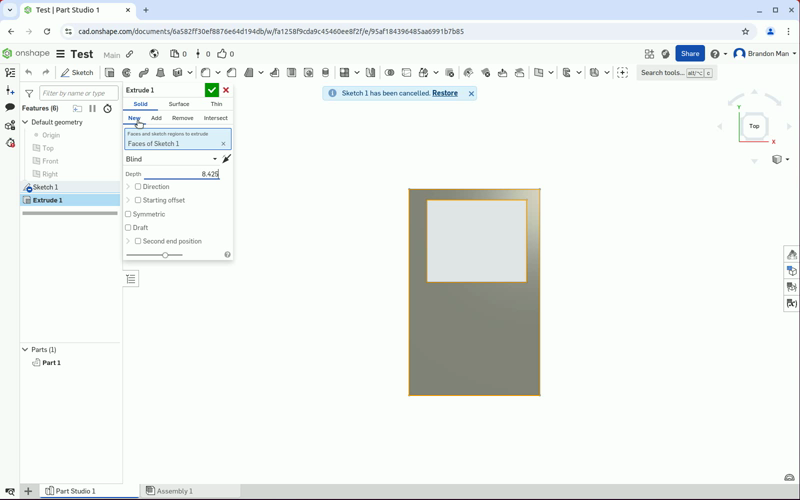
key(enter)
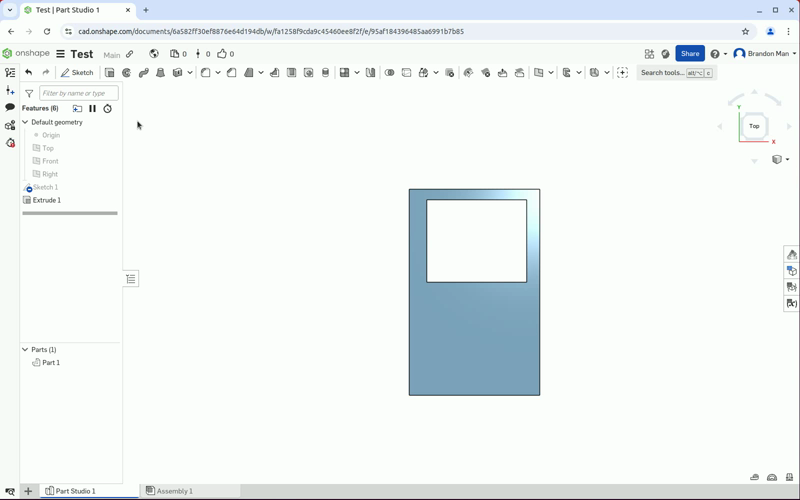
key(shift+h)
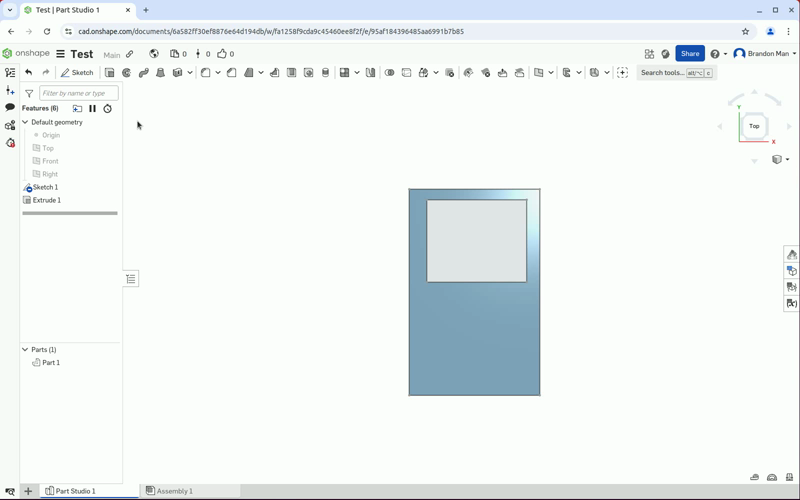
key(shift+h)
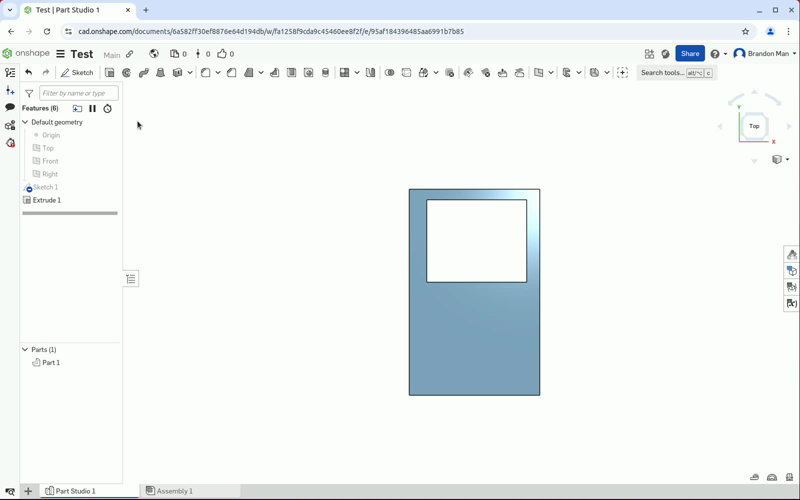
mouse_move(73, 189)
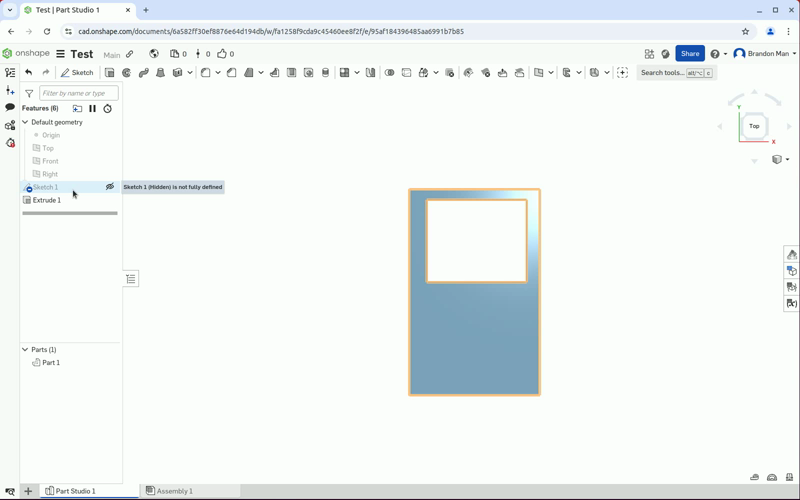
click(73, 189)
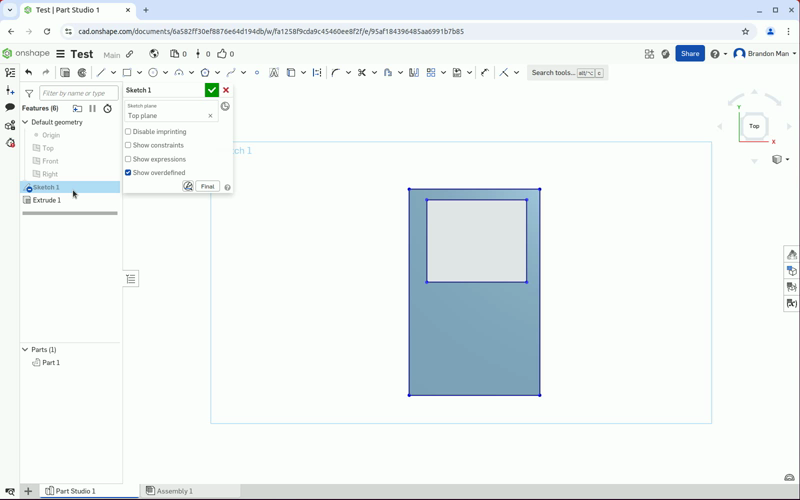
mouse_move(229, 92)
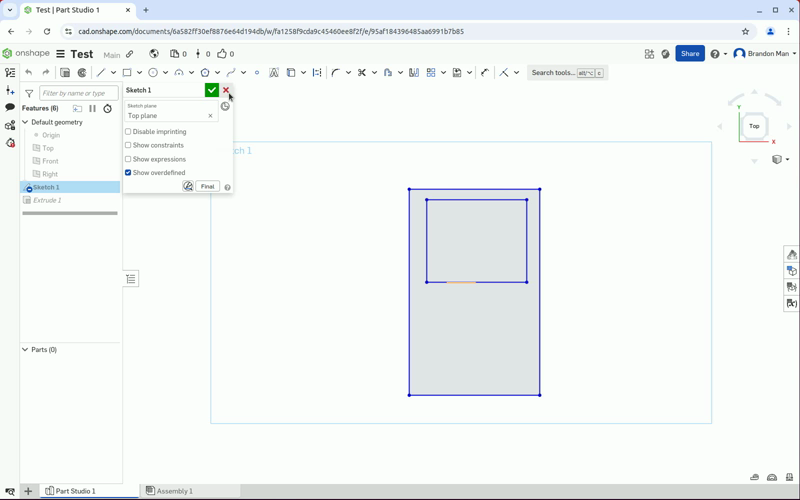
click(229, 92)
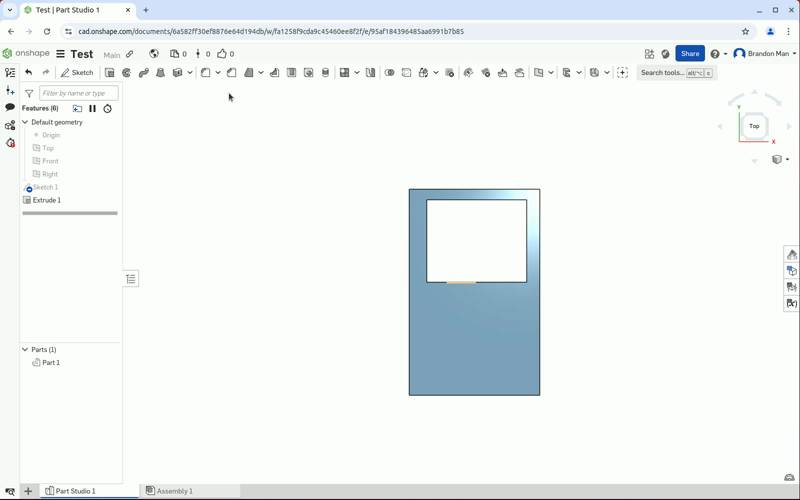
mouse_move(73, 352)
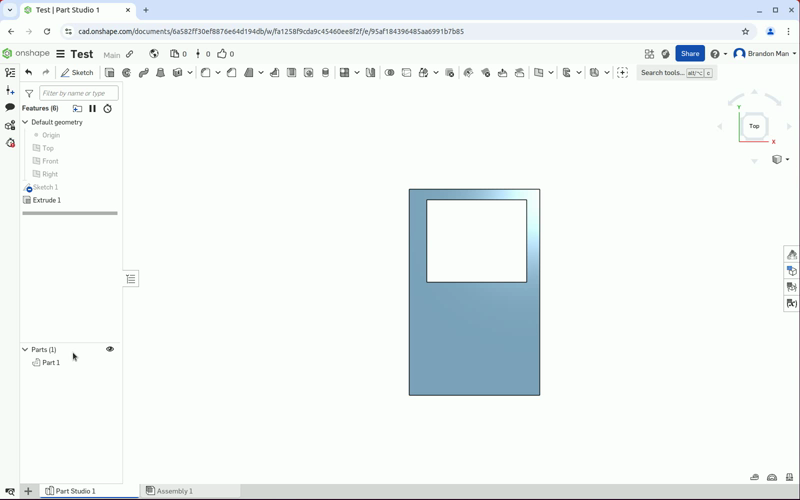
key(y)
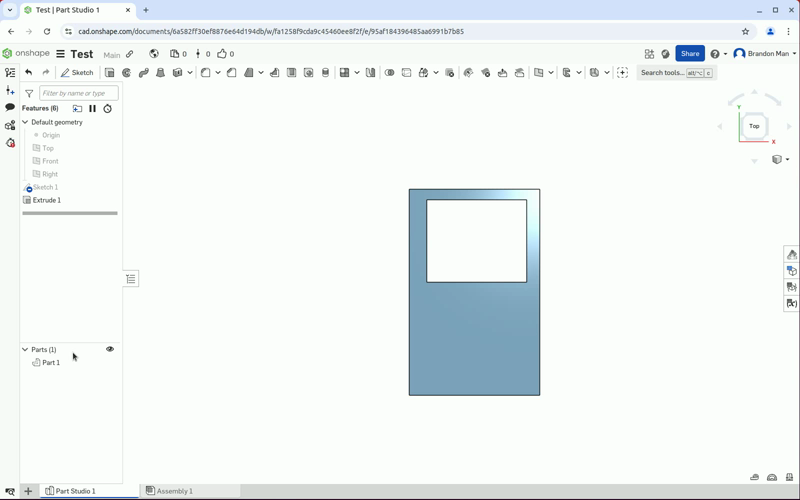
key(shift+p)
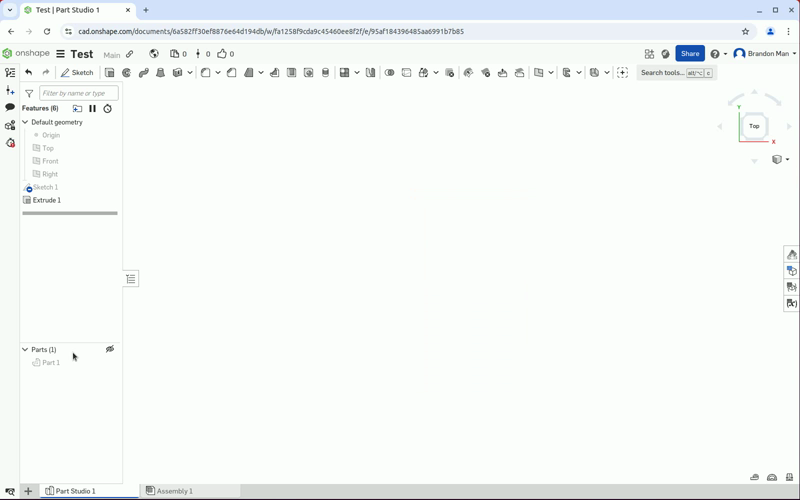
key(space)
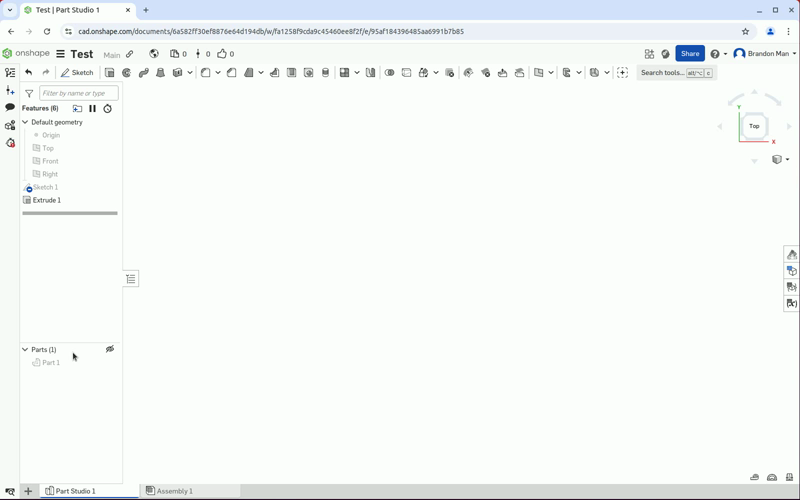
key_down(shift)
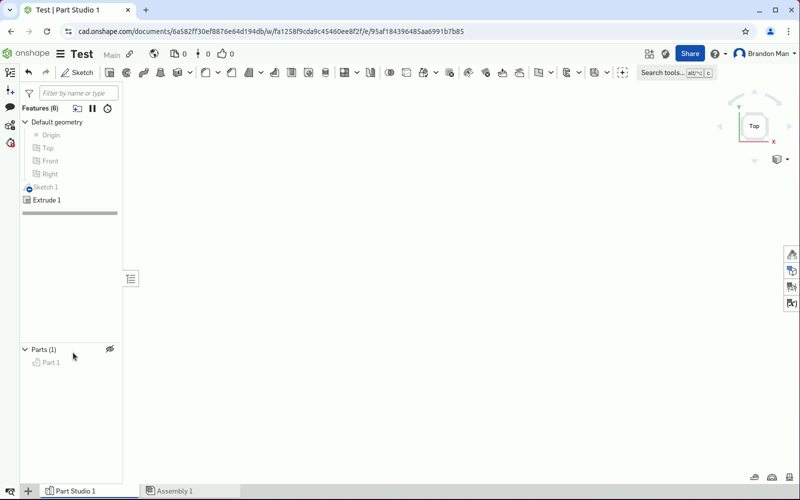
key(up)
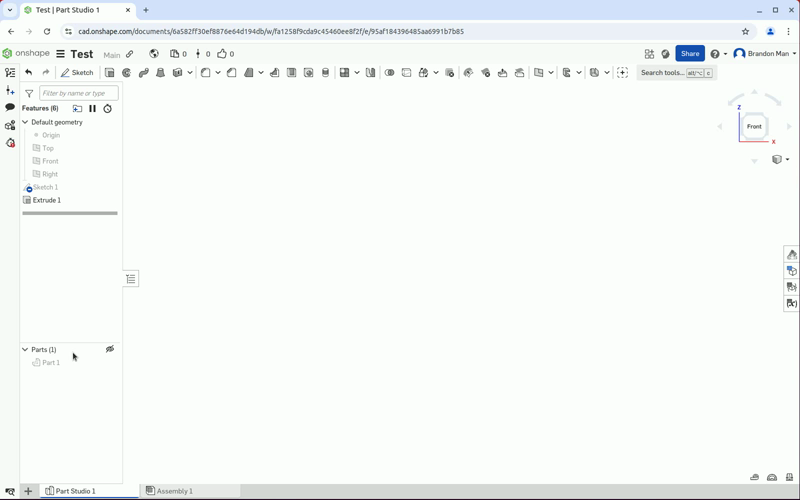
key_up(shift)
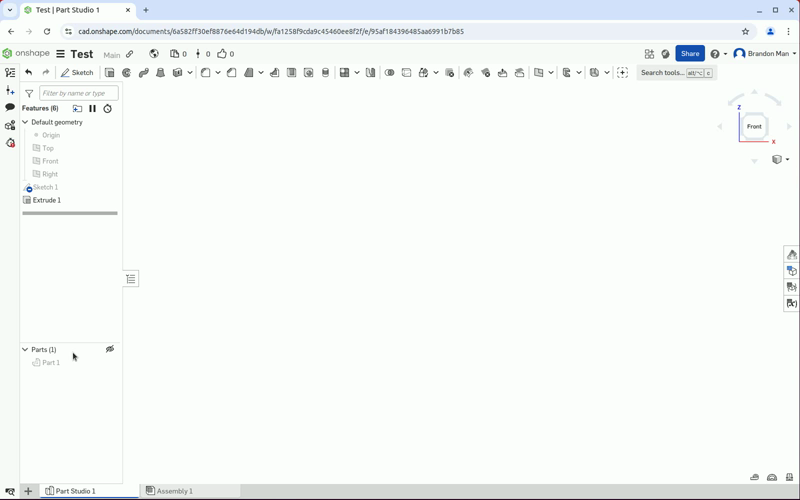
key(space)
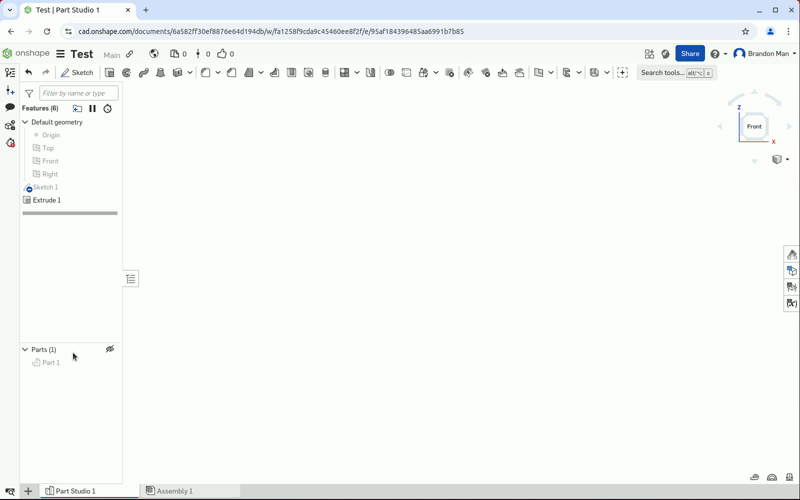
key_down(shift)
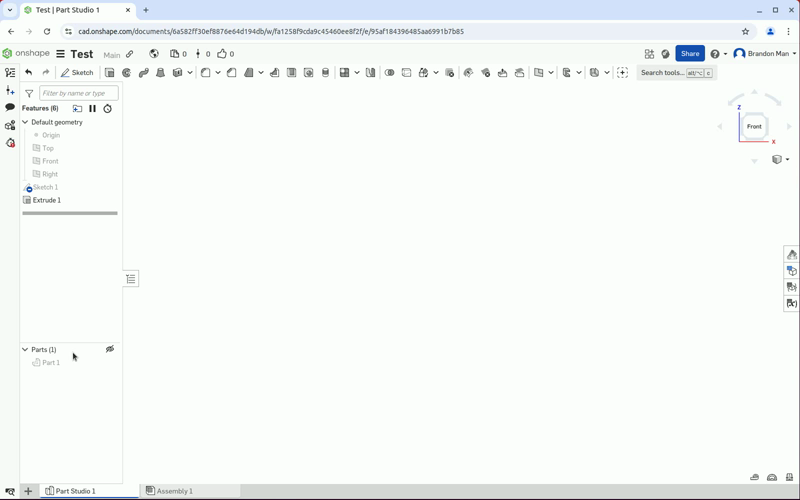
key(left)
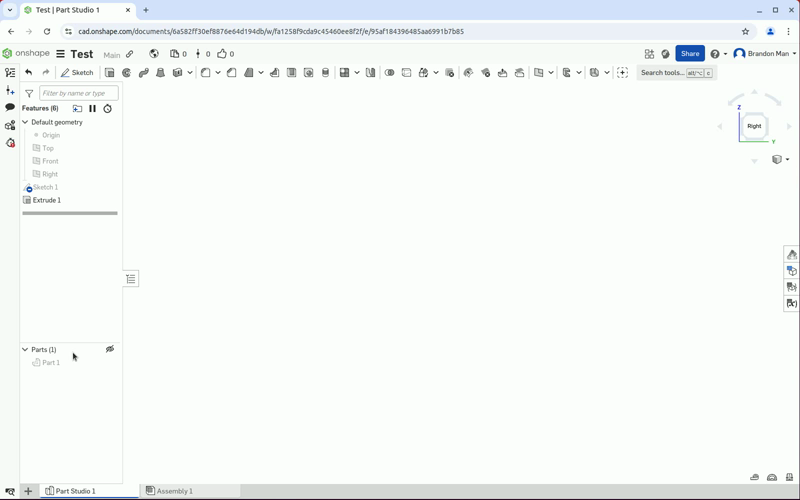
key_up(shift)
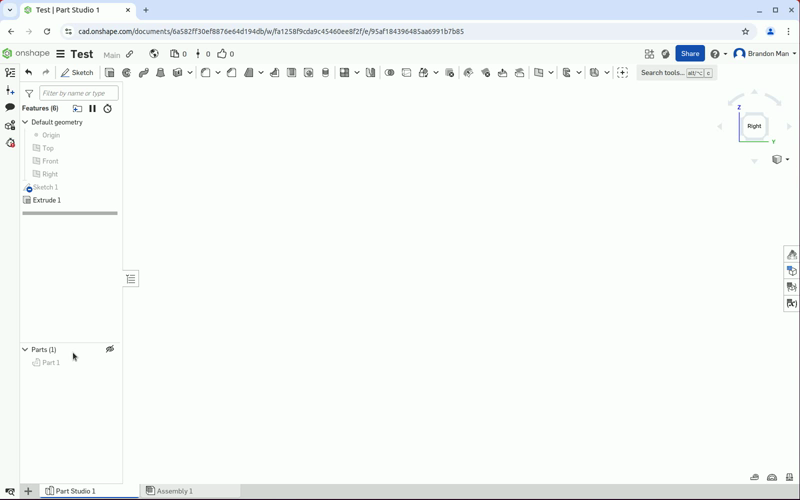
mouse_move(73, 352)
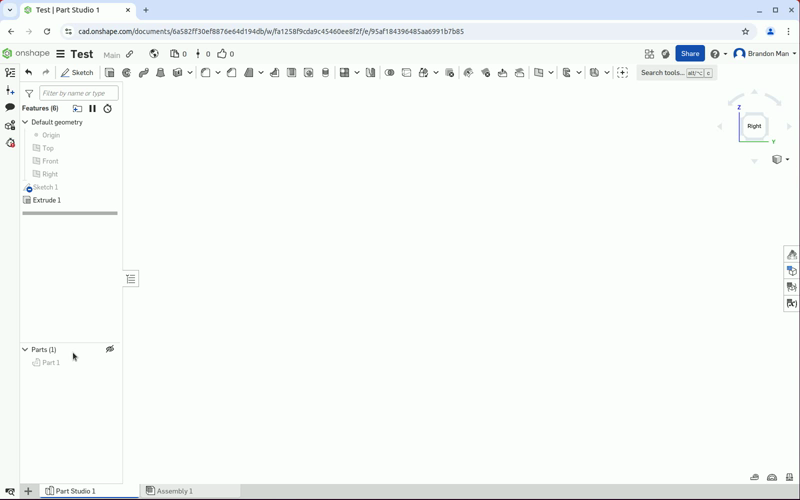
key(shift+y)
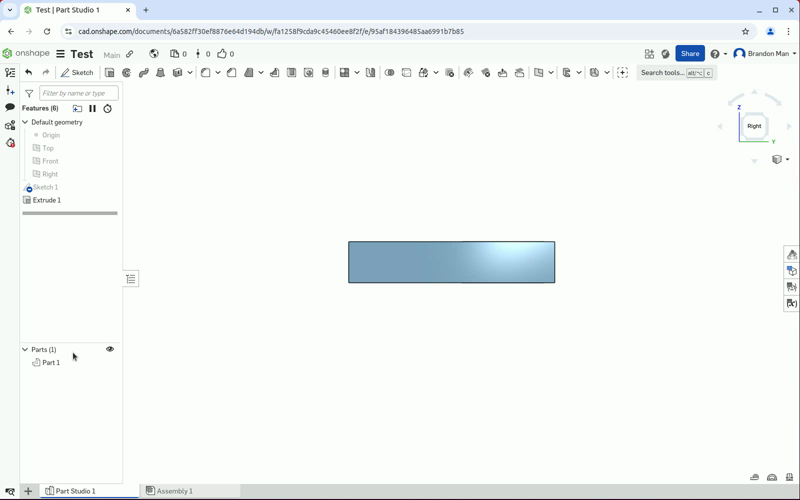
mouse_move(541, 75)
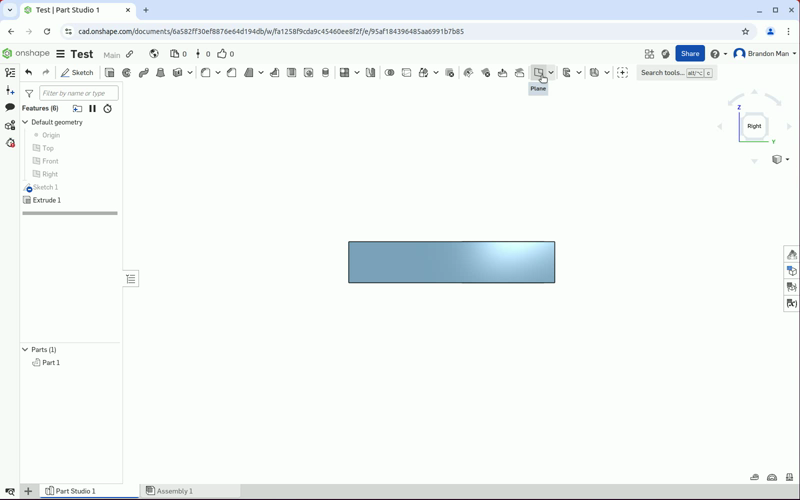
click(541, 75)
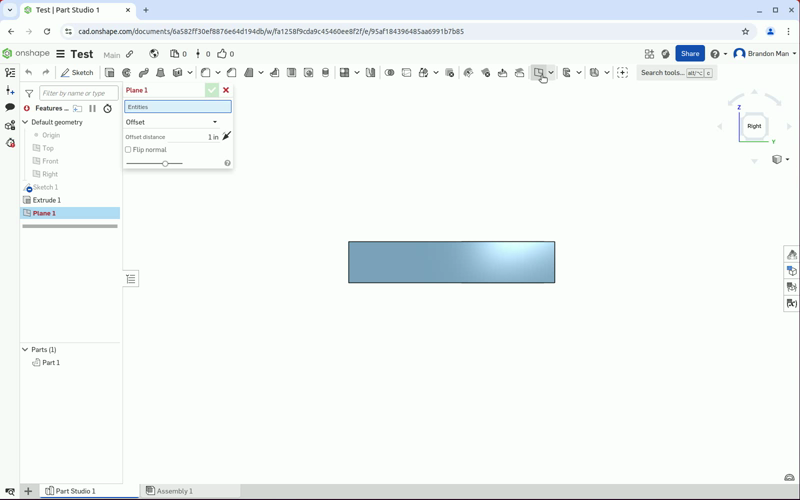
mouse_move(73, 176)
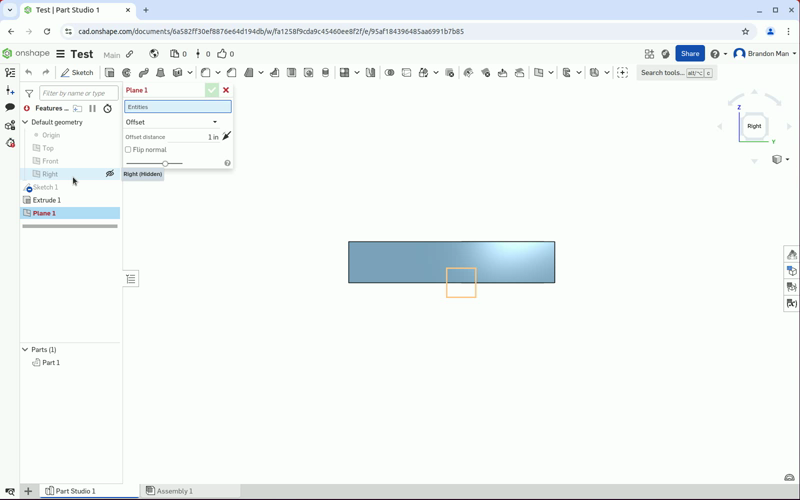
click(73, 176)
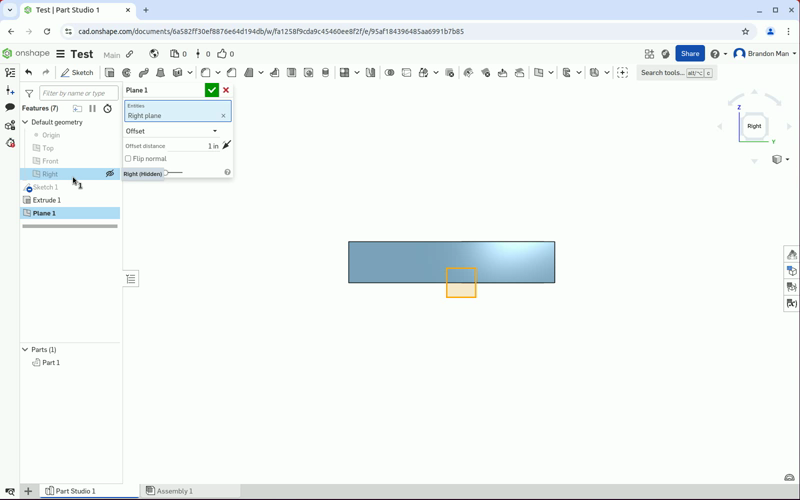
key(tab, 2)
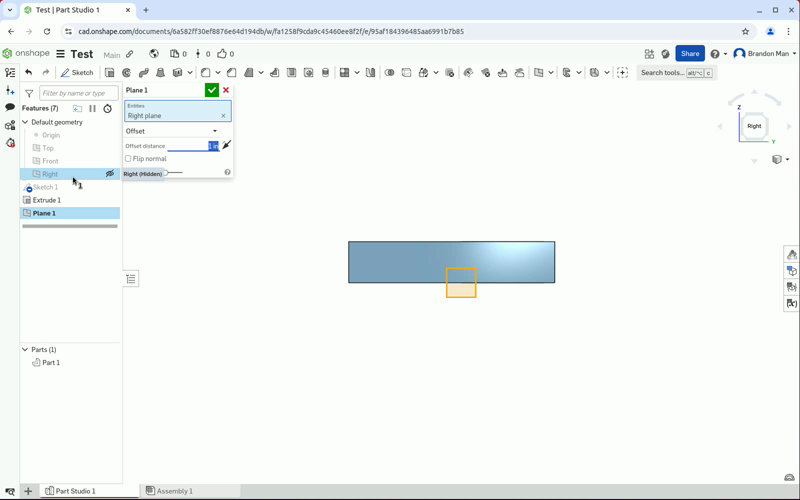
text(10.599)
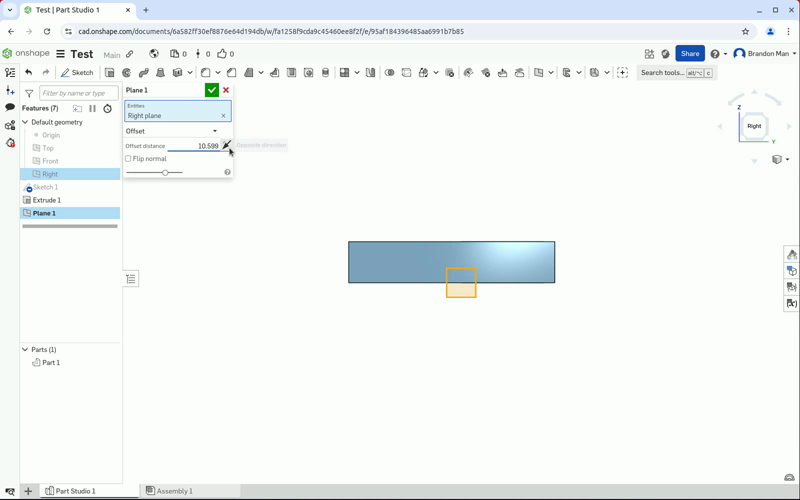
mouse_move(229, 147)
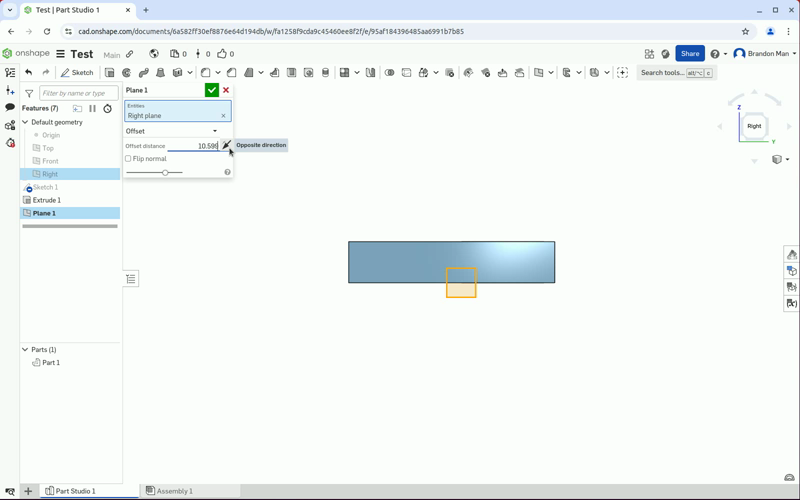
click(229, 147)
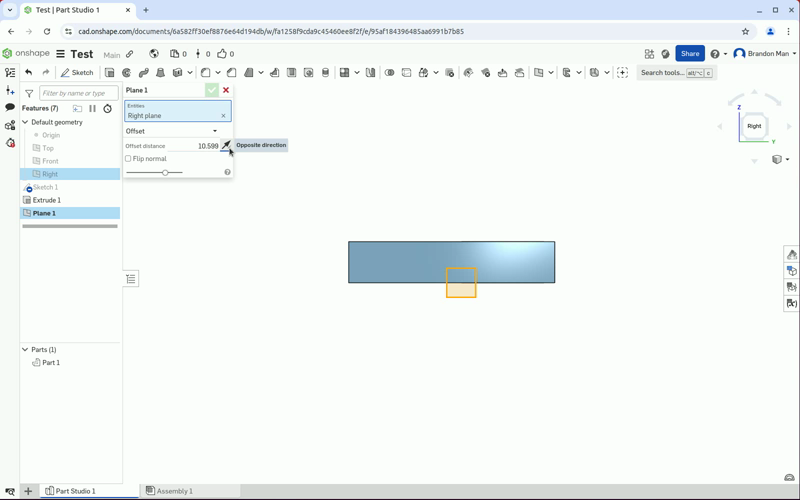
key(enter, 2)
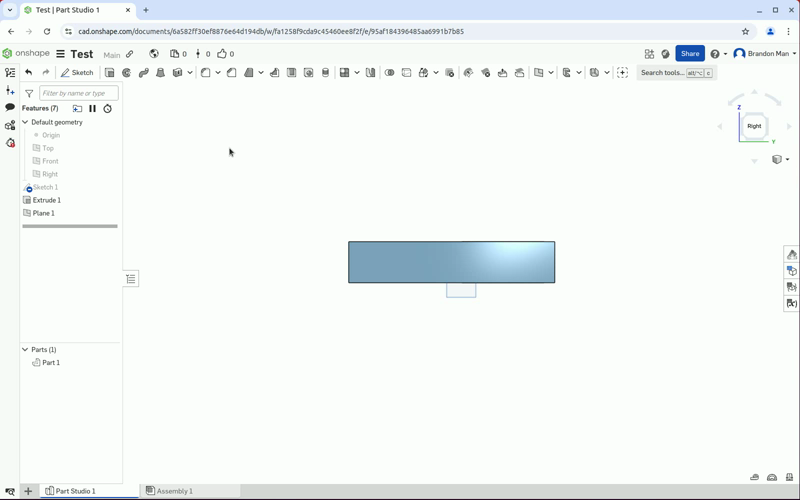
key(shift+s)
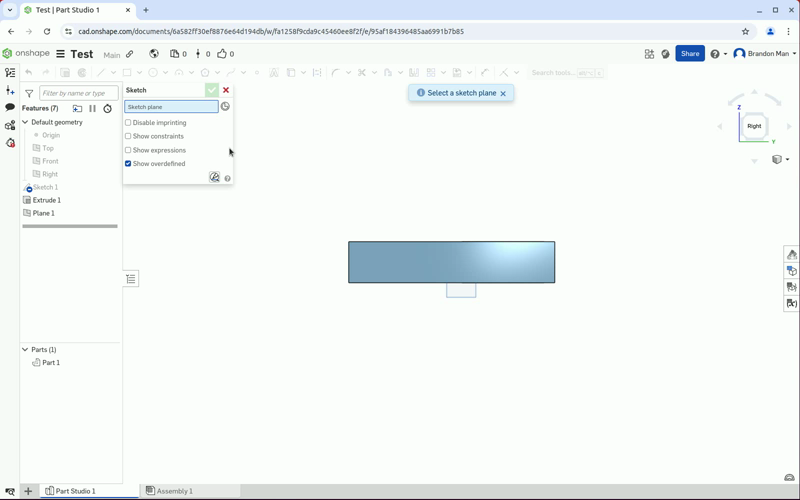
mouse_move(73, 215)
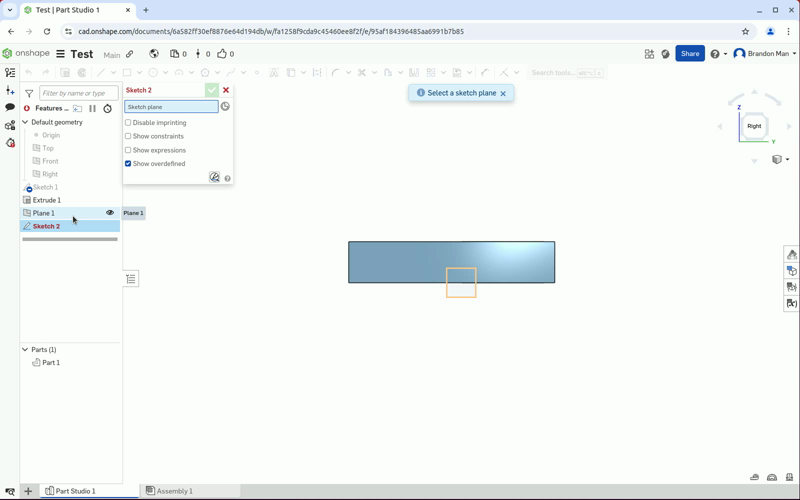
click(73, 215)
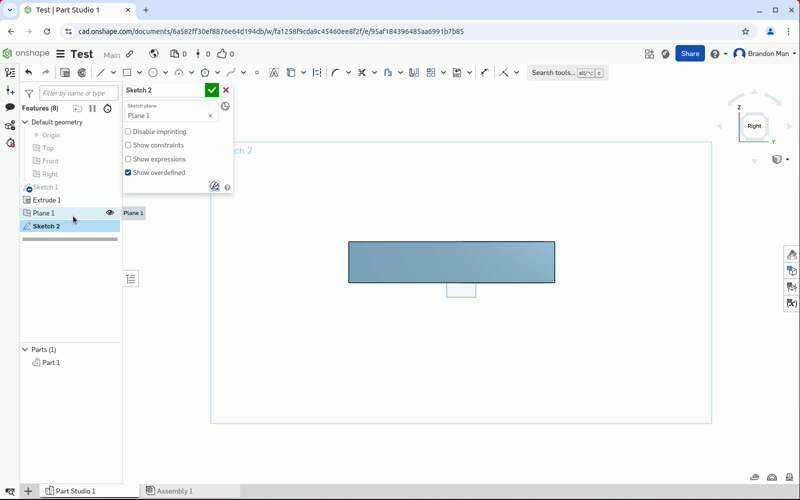
mouse_move(73, 352)
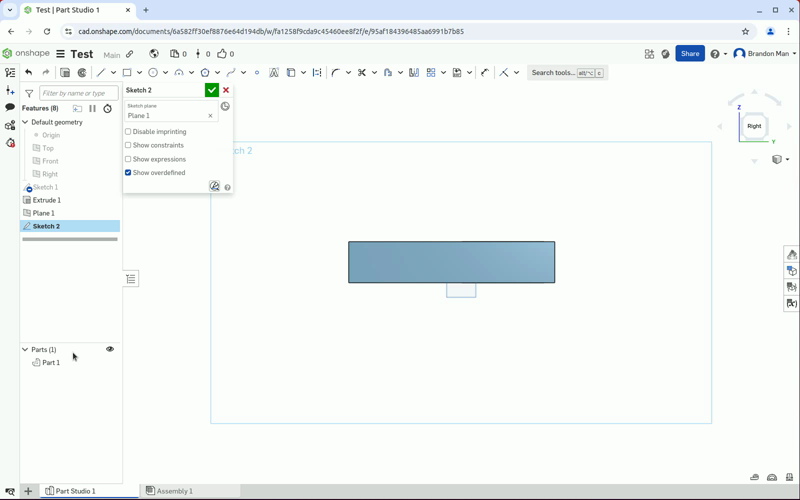
key(y)
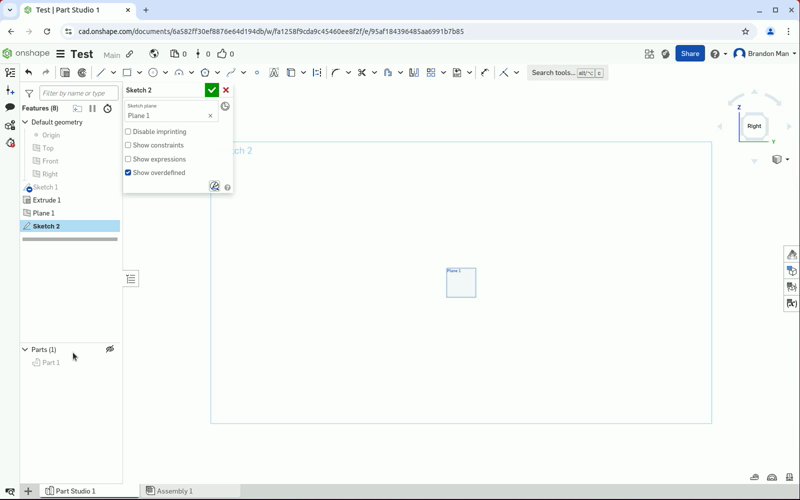
key(l)
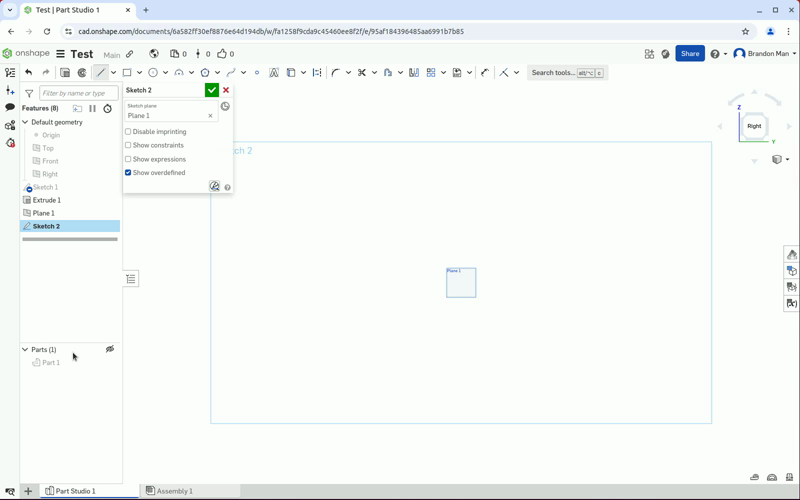
key_down(shift)
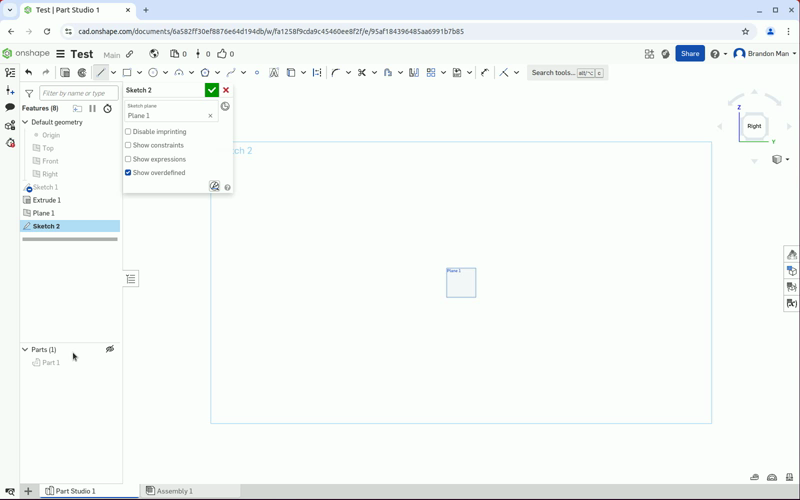
mouse_move(461, 275)
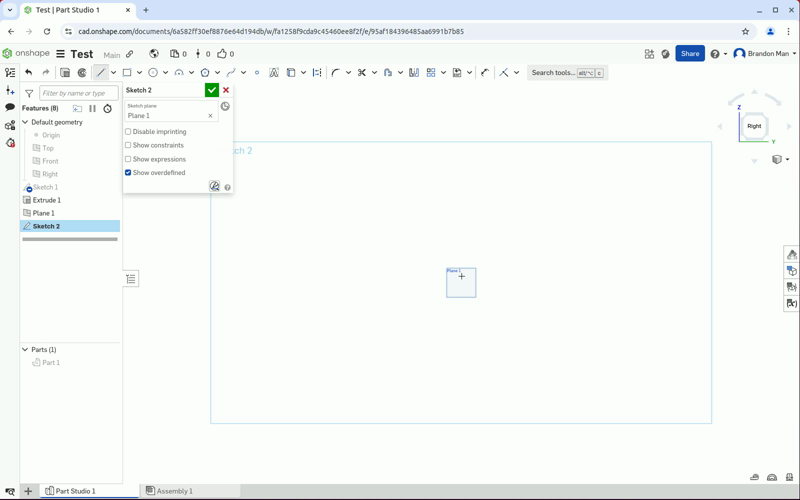
click(461, 275)
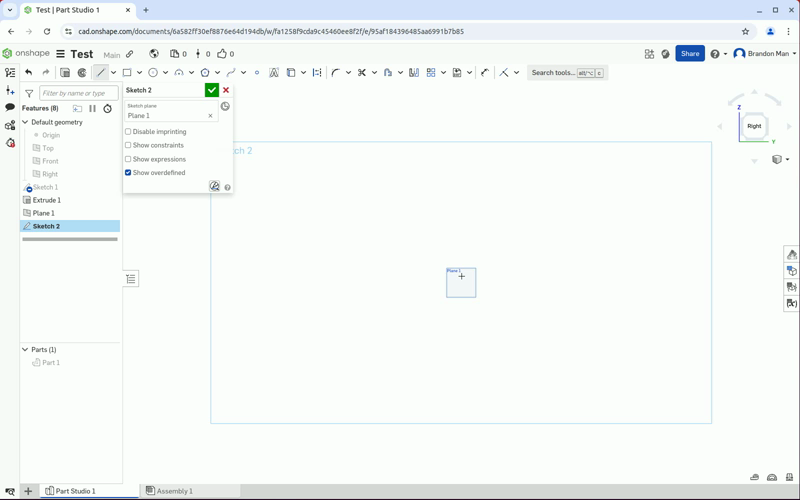
key_up(shift)
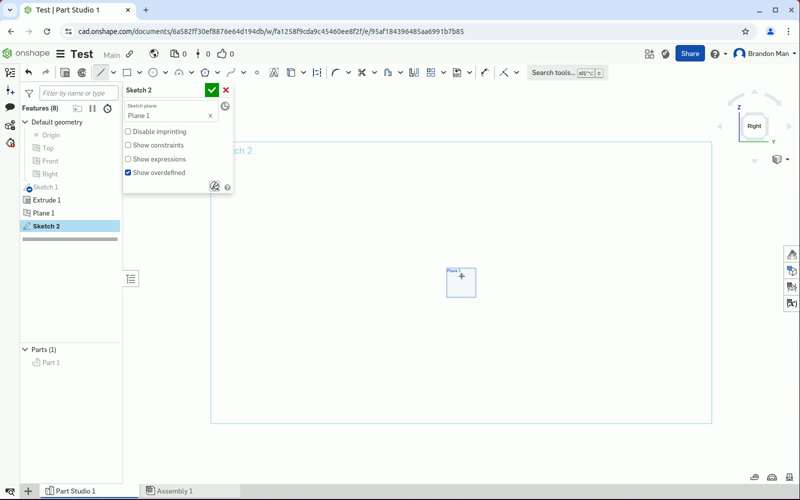
key_down(shift)
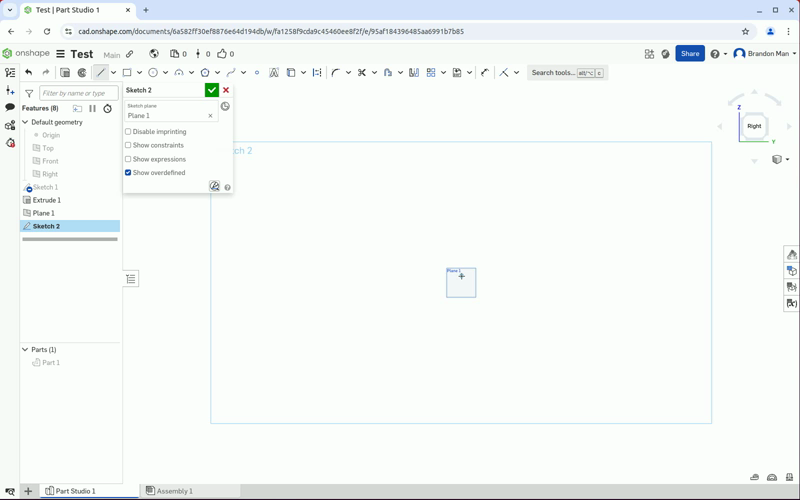
mouse_move(554, 276)
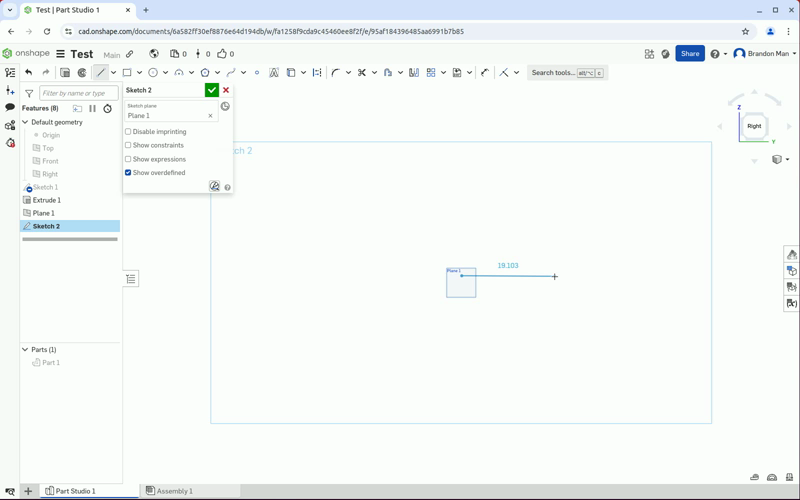
click(554, 276)
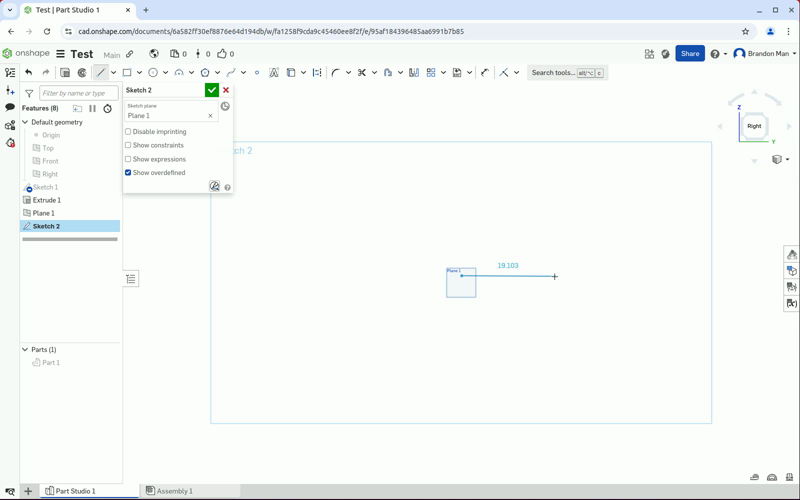
key_up(shift)
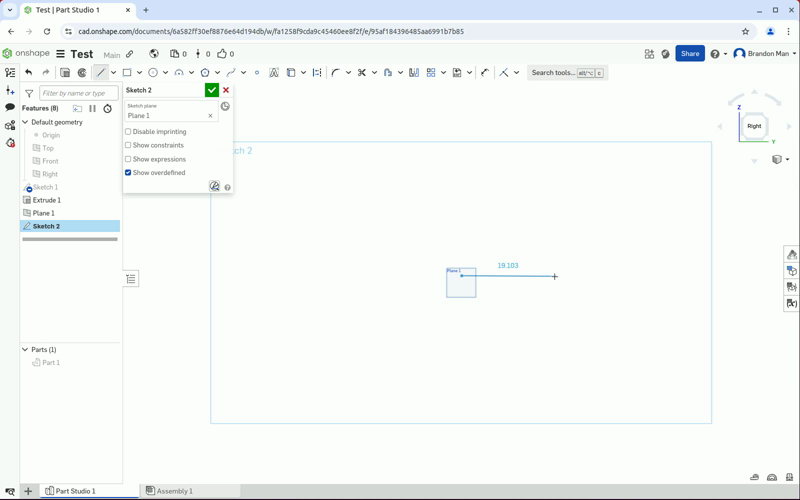
key_down(shift)
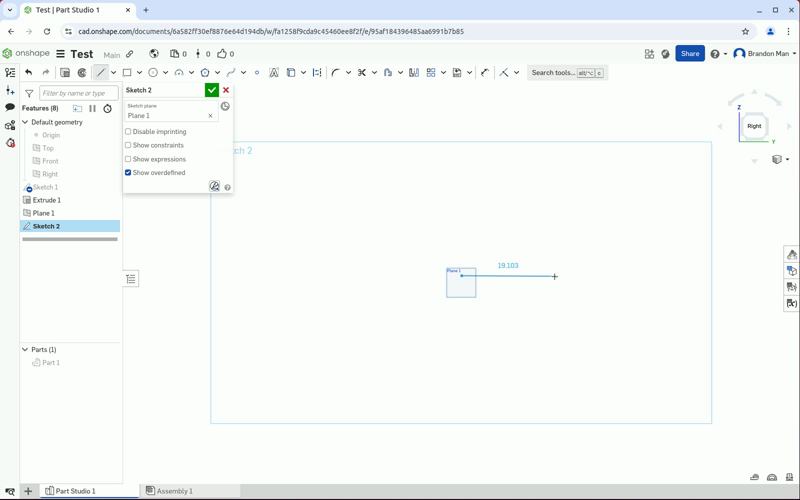
mouse_move(584, 276)
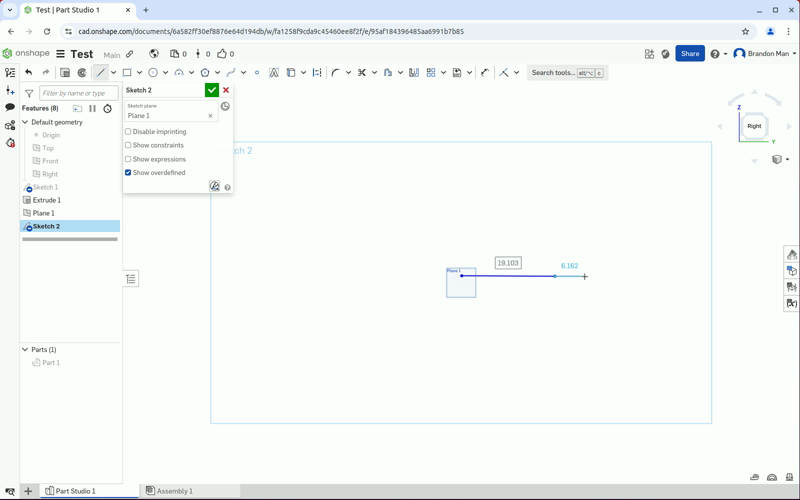
mouse_move(554, 250)
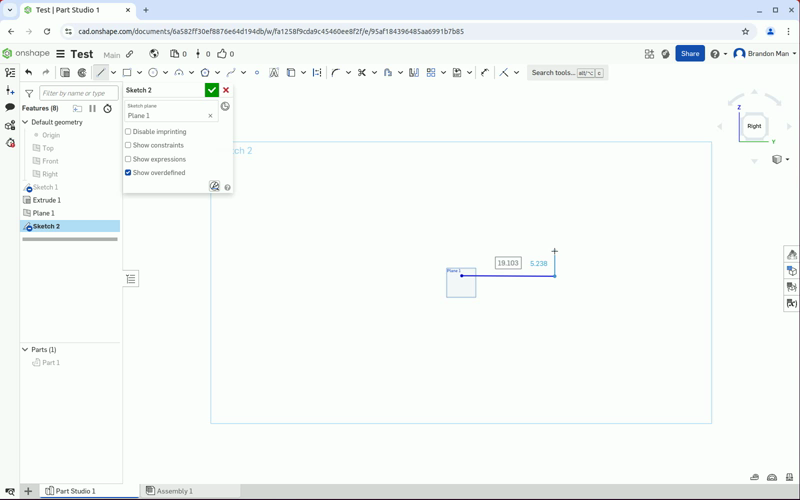
click(554, 250)
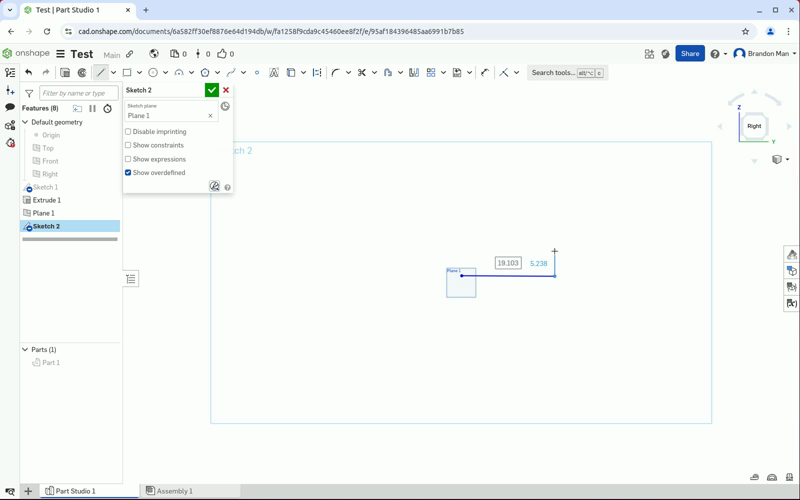
key_up(shift)
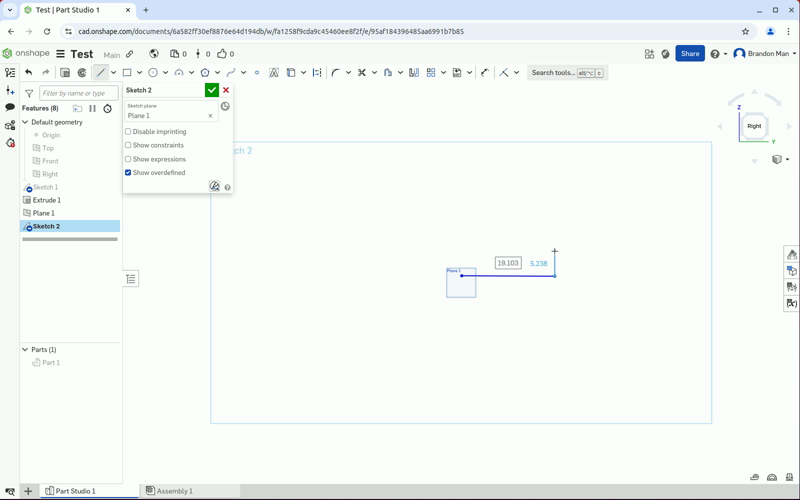
key_down(shift)
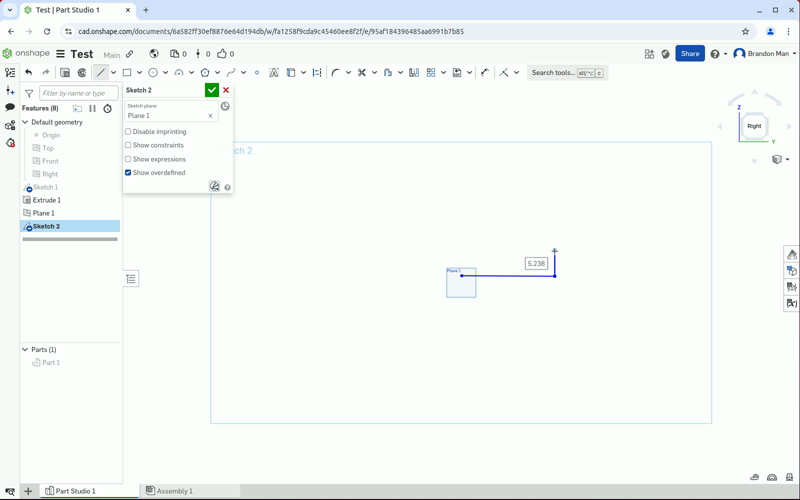
mouse_move(482, 250)
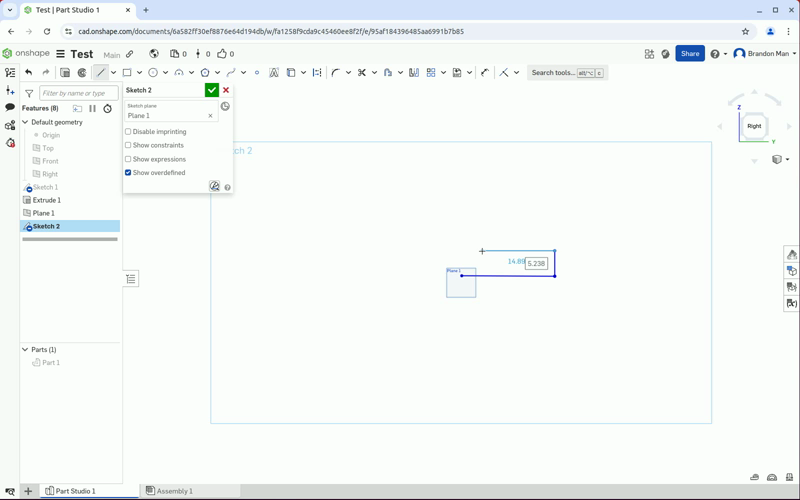
click(482, 250)
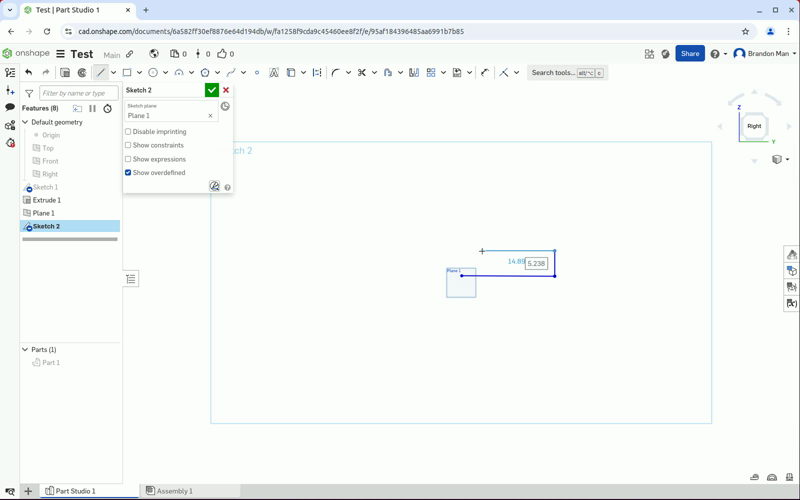
key_up(shift)
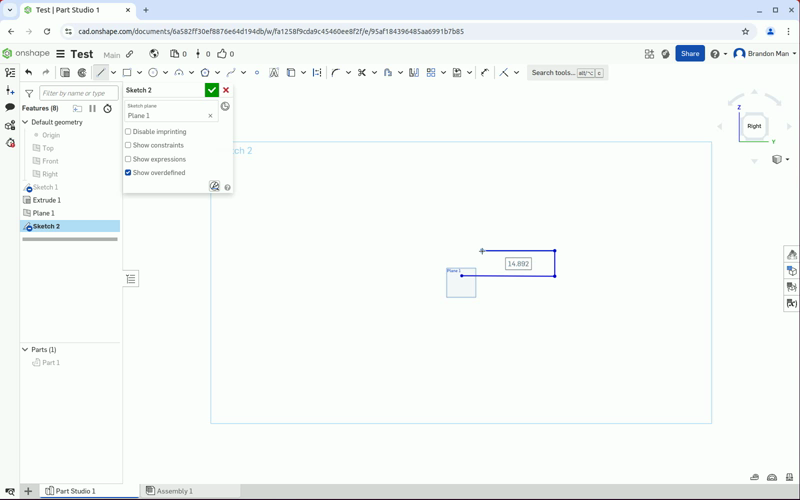
mouse_move(512, 250)
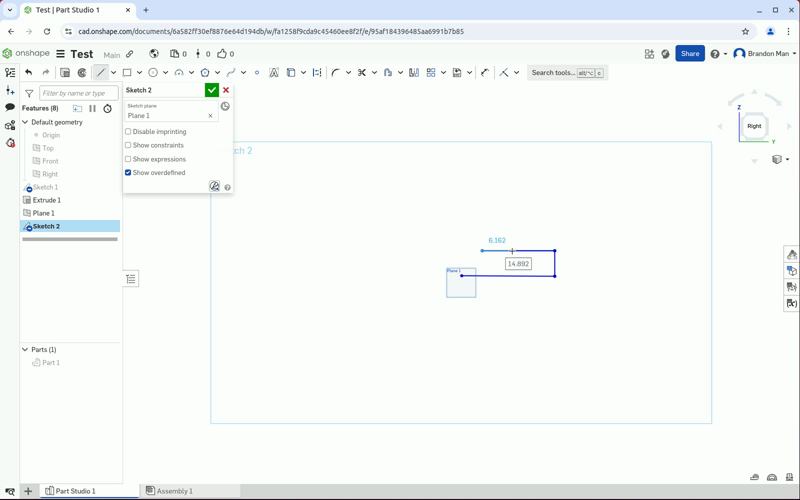
key_down(shift)
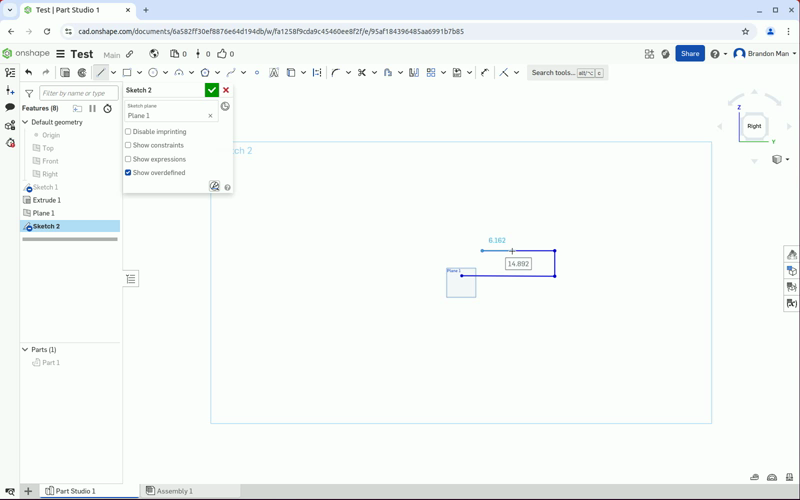
mouse_move(461, 275)
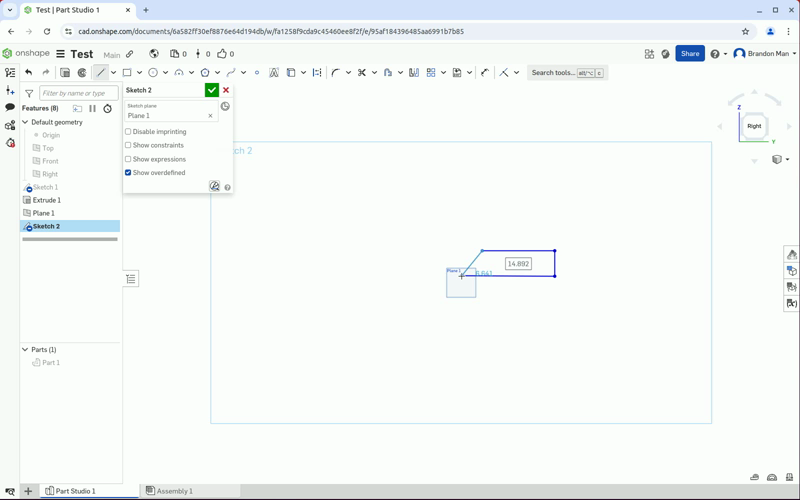
key_up(shift)
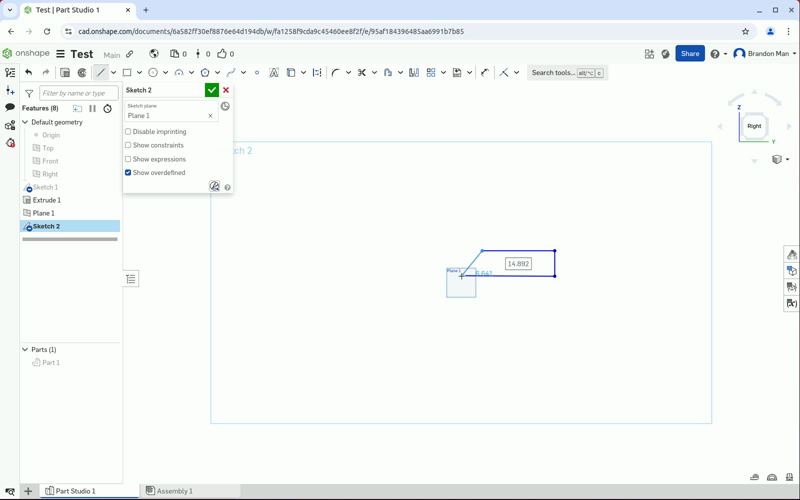
click(461, 275)
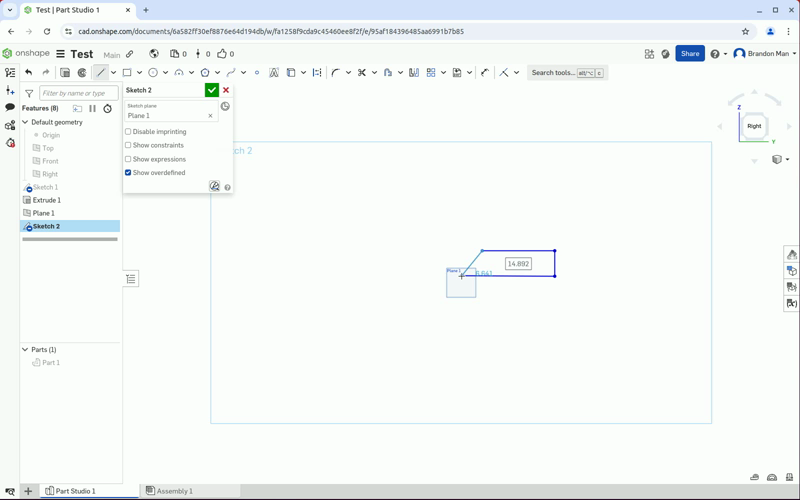
key(esc)
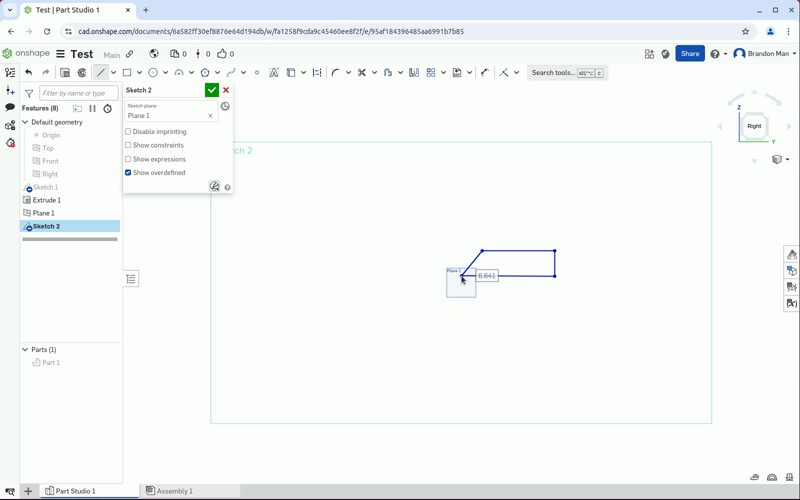
mouse_move(534, 252)
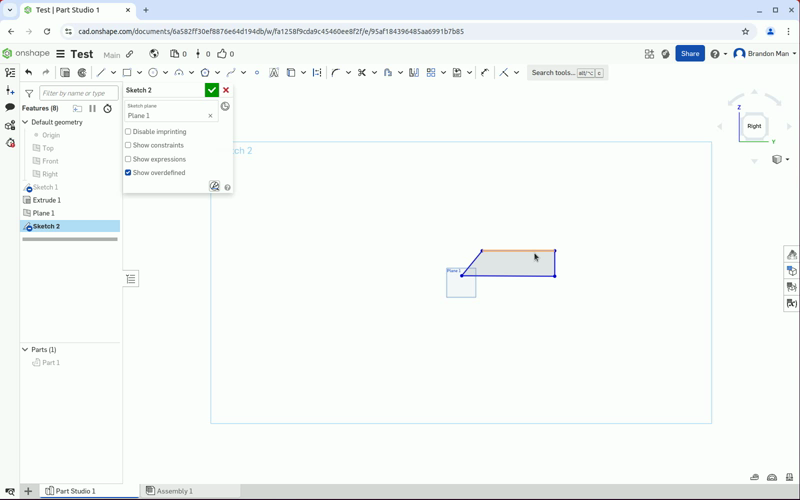
click(534, 252)
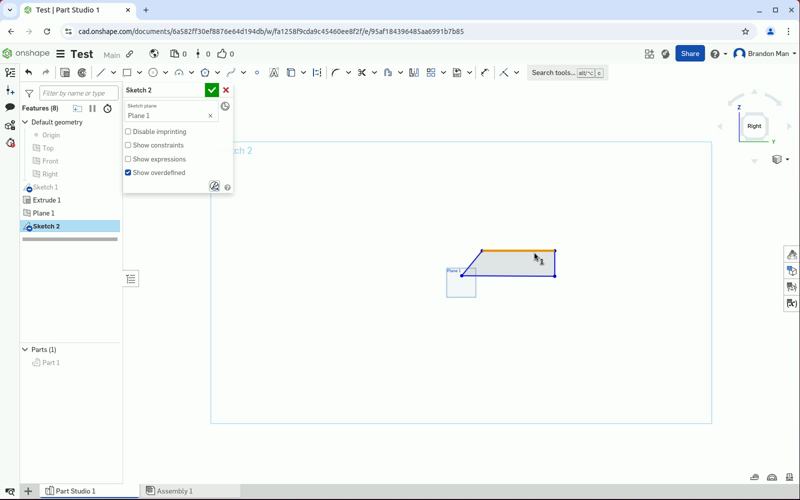
mouse_move(73, 352)
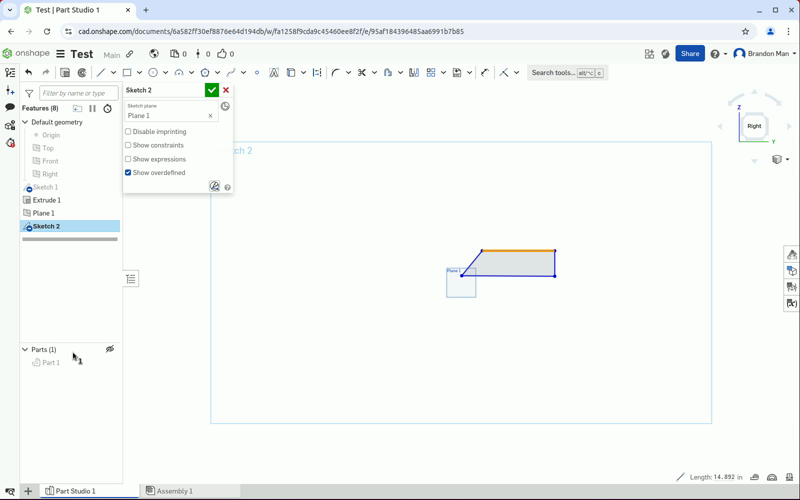
key(shift+y)
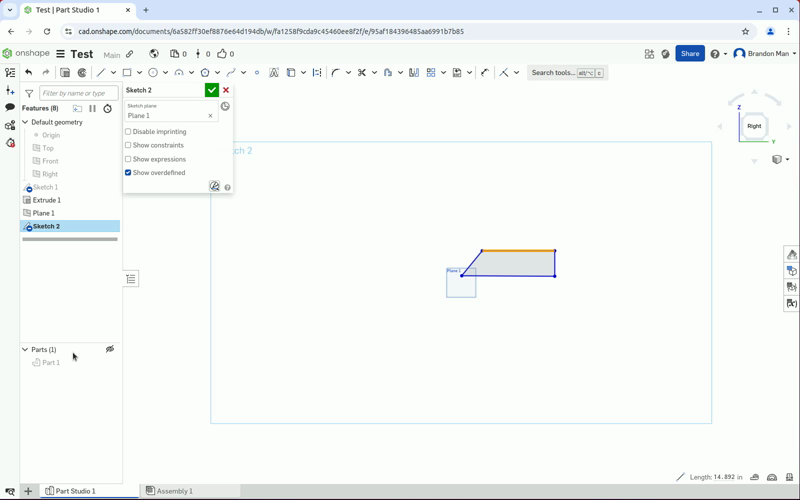
key(shift+e)
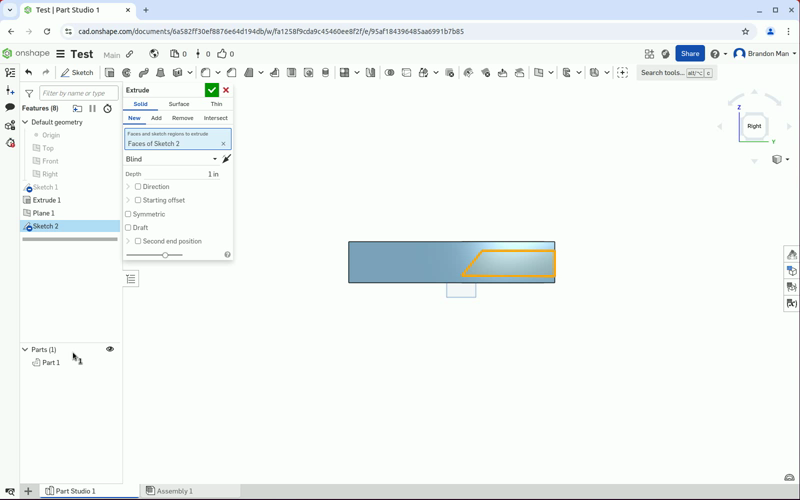
mouse_move(143, 106)
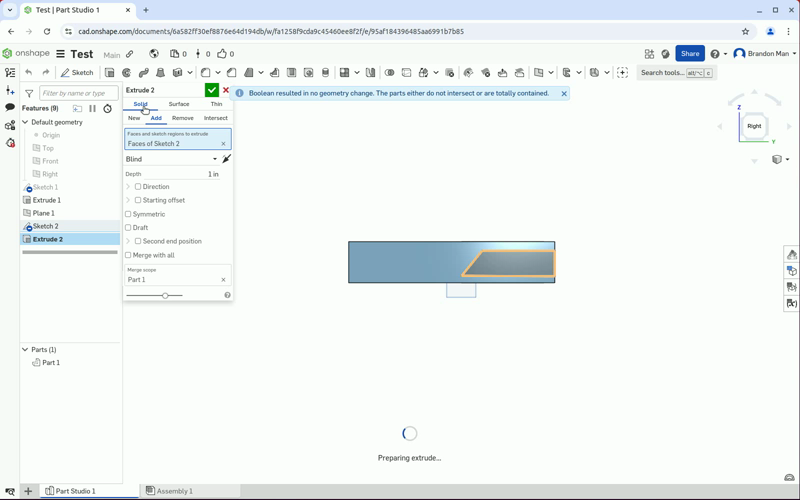
click(143, 106)
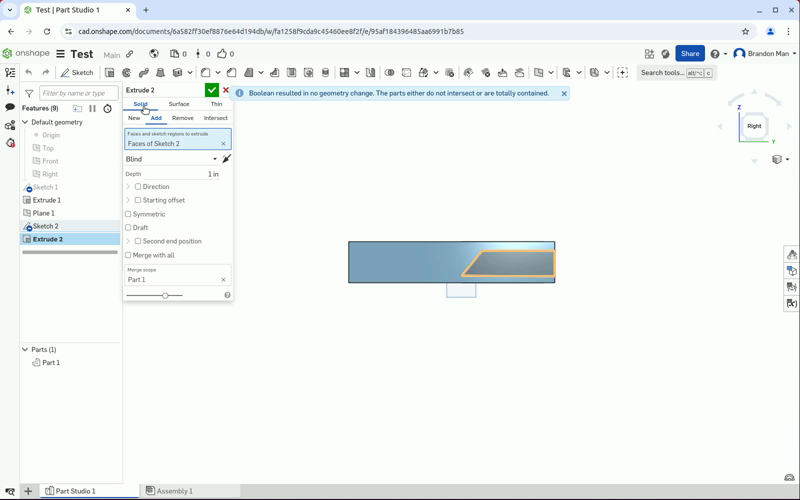
mouse_move(186, 120)
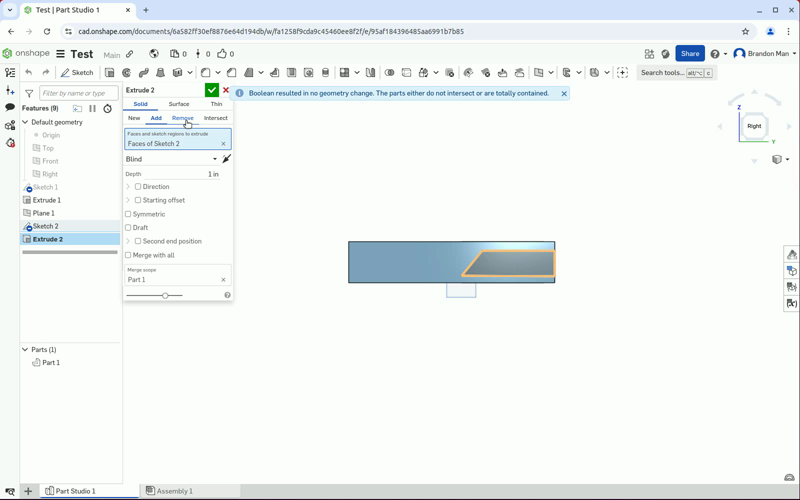
click(186, 120)
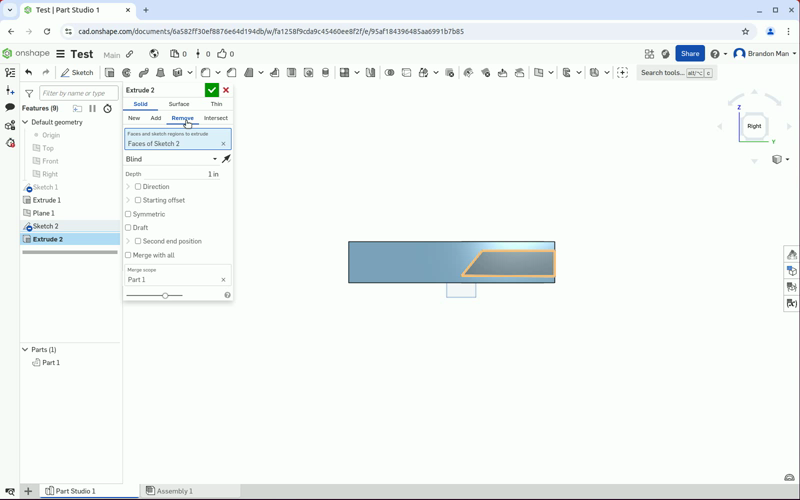
key(tab, 4)
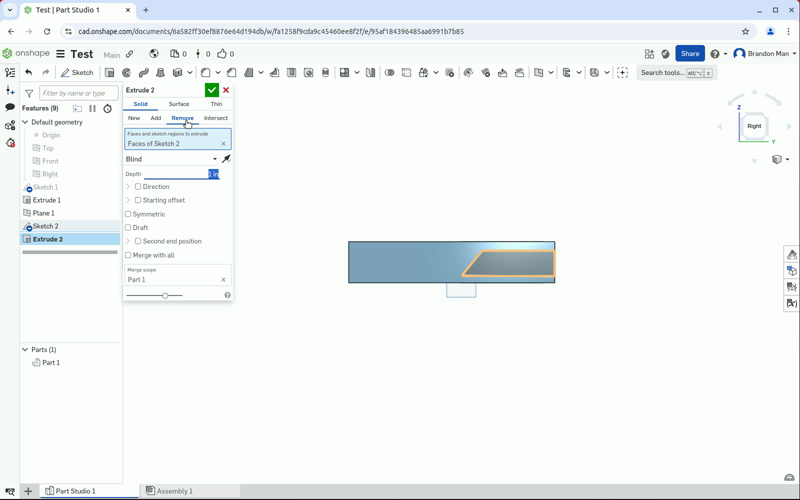
text(30.811)
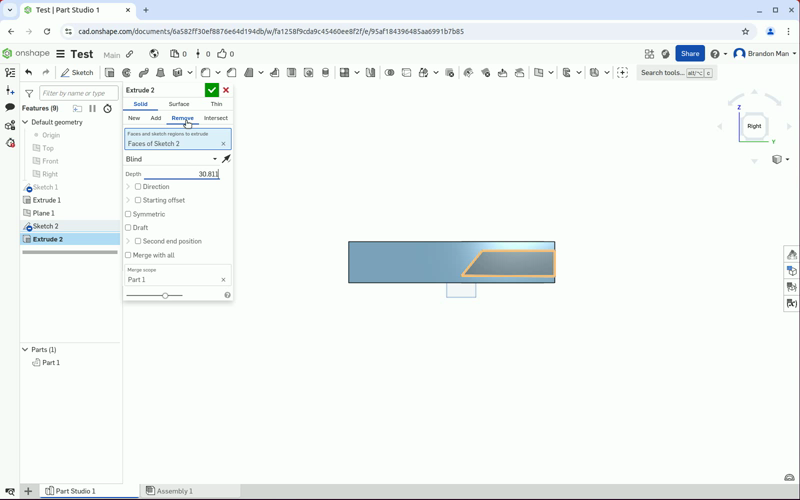
key(tab, 6)
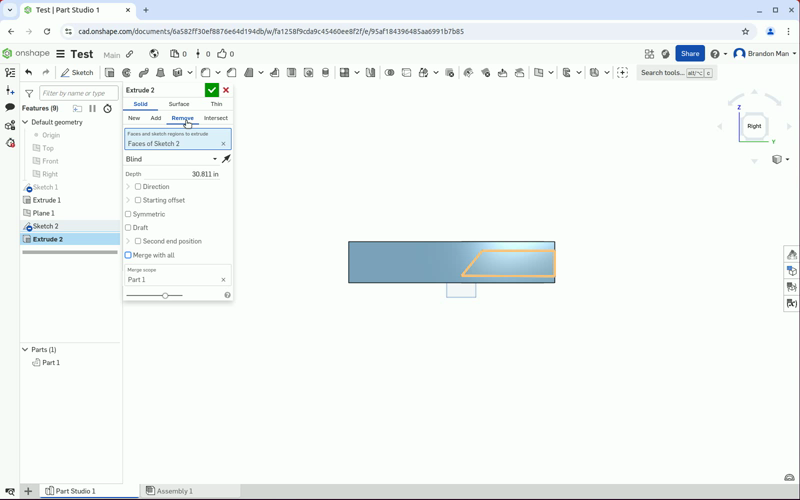
key(space)
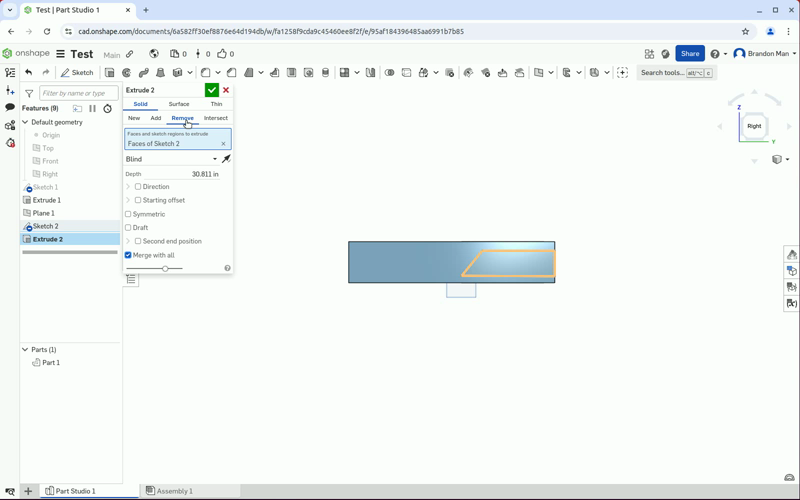
key(enter)
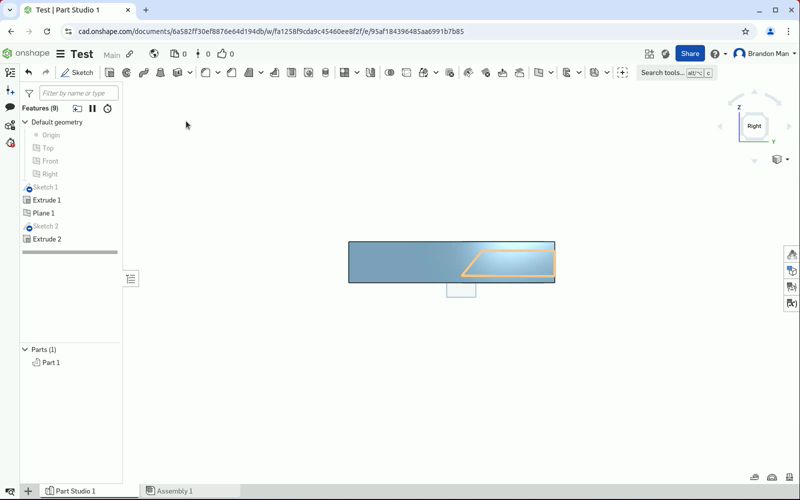
key(shift+h)
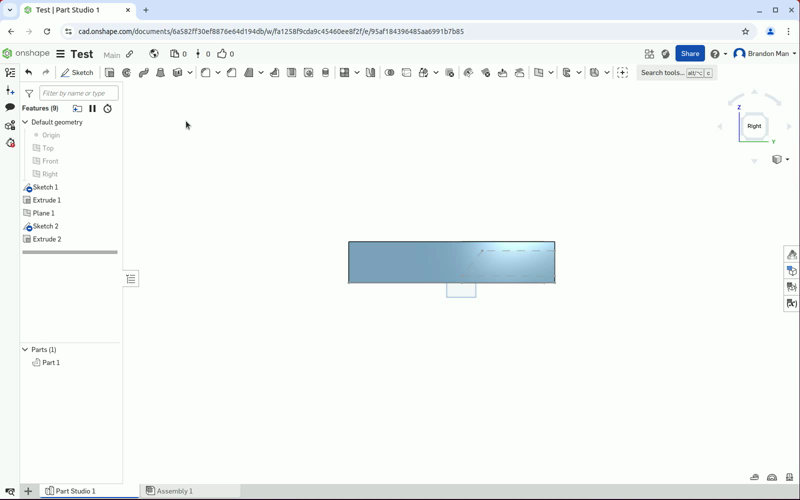
key(shift+h)
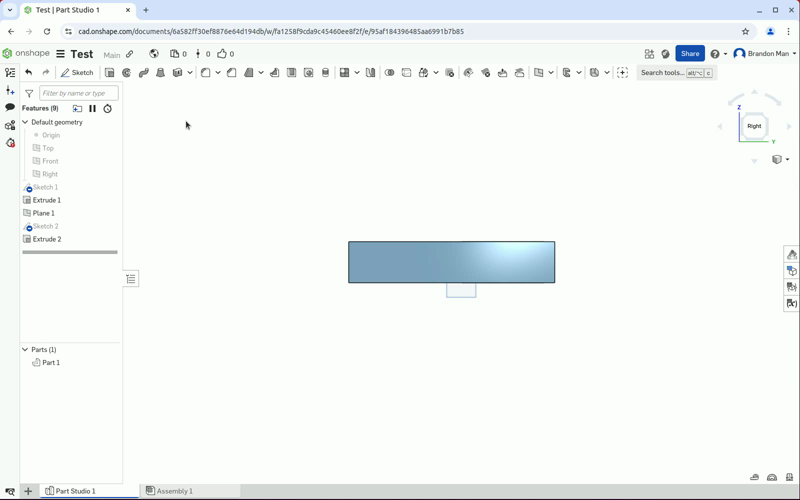
mouse_move(73, 189)
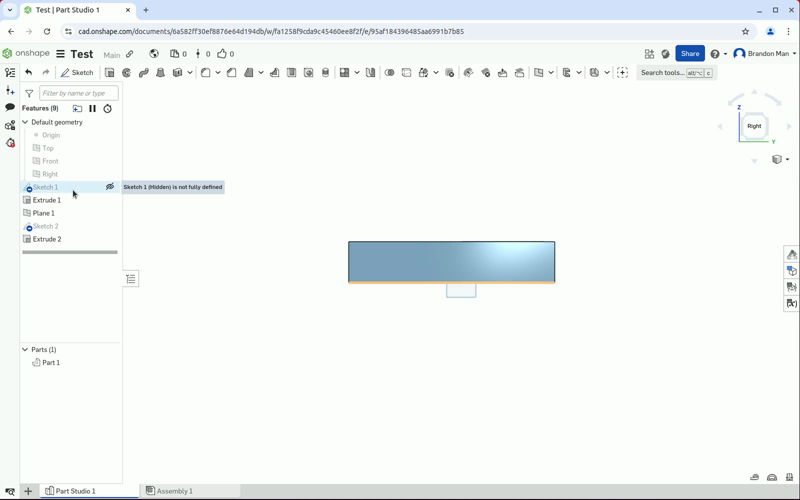
click(73, 189)
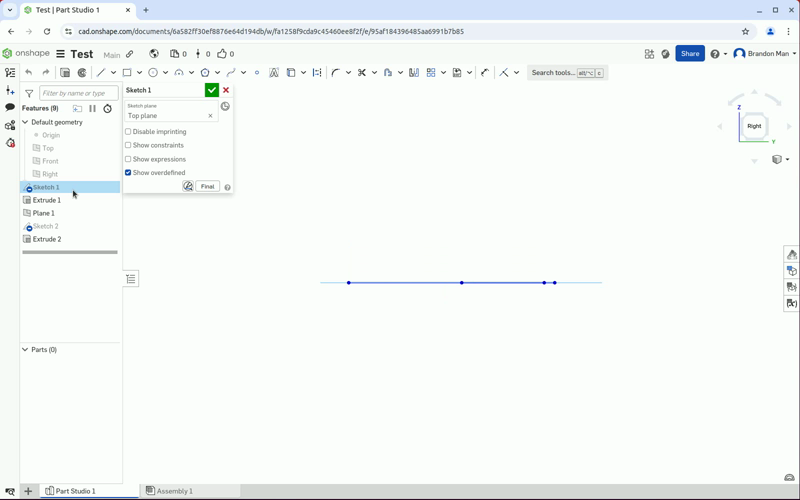
mouse_move(229, 92)
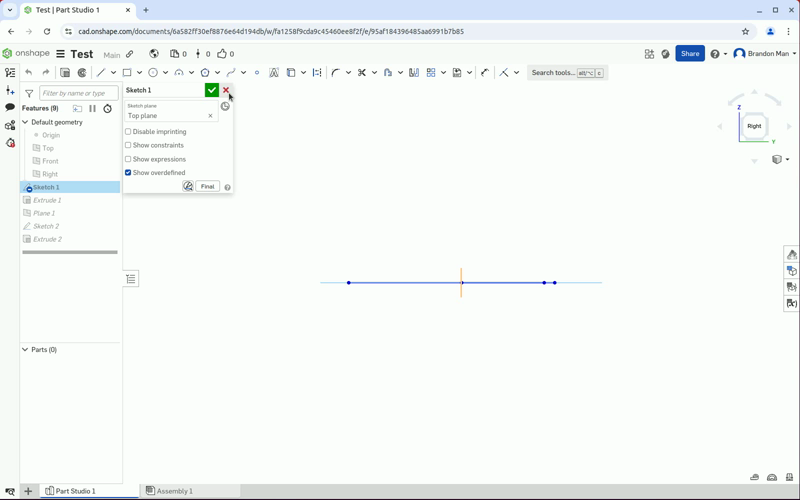
click(229, 92)
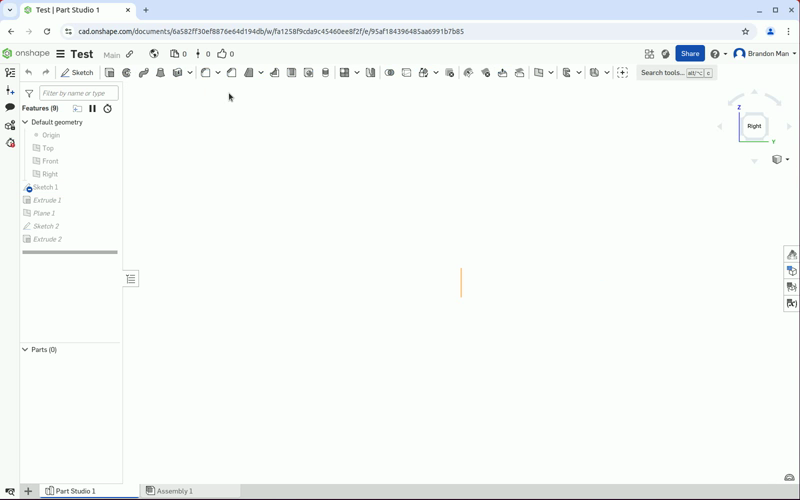
key(shift+s)
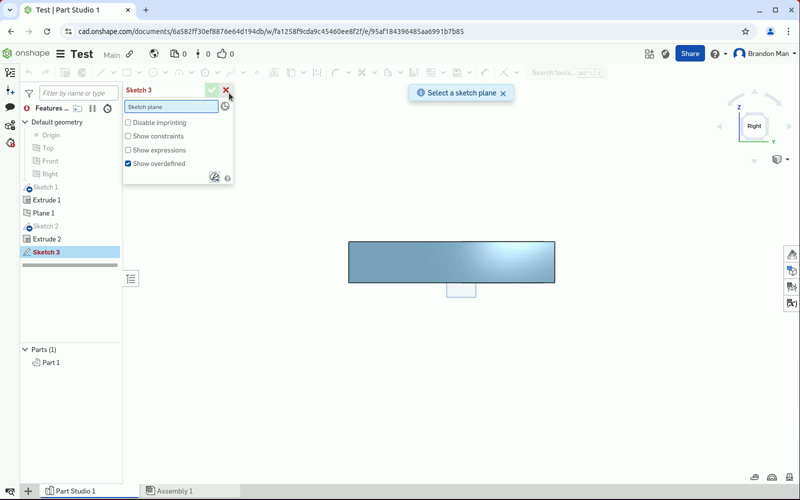
mouse_move(73, 215)
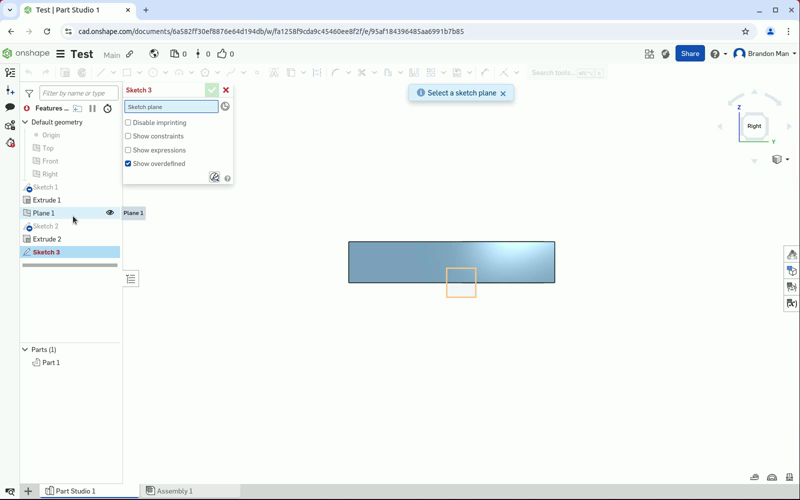
click(73, 215)
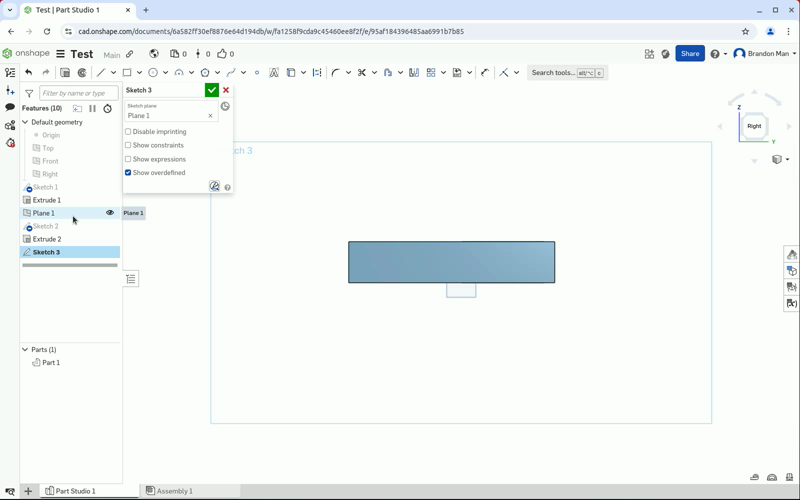
mouse_move(73, 352)
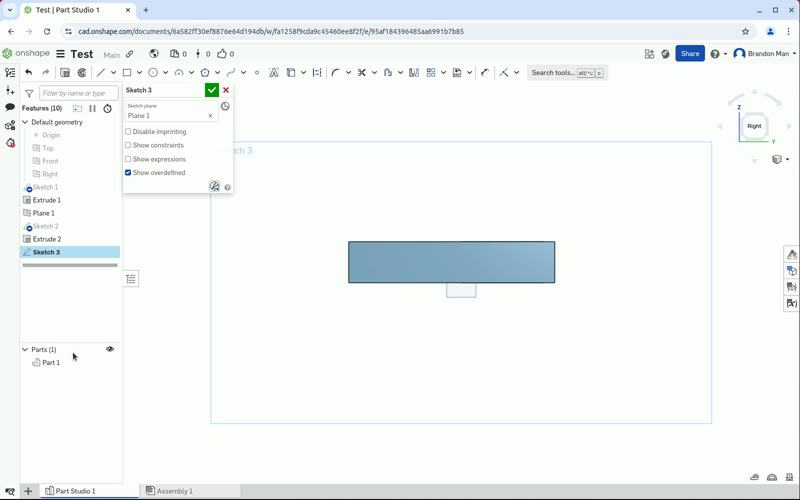
key(y)
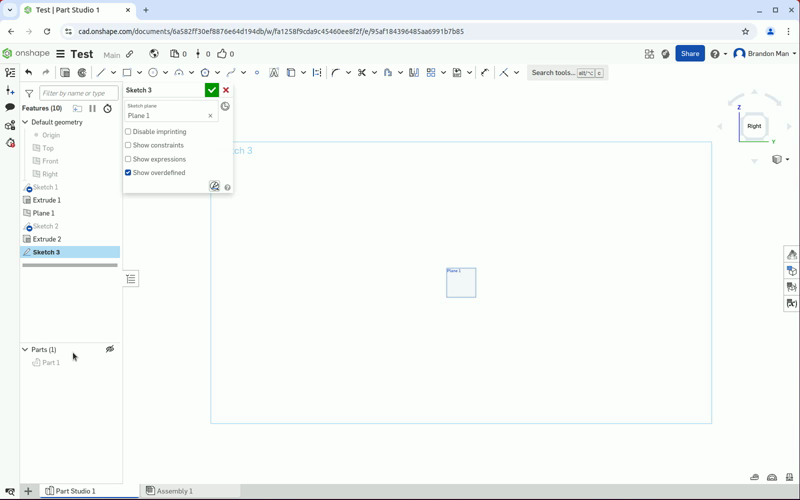
key(l)
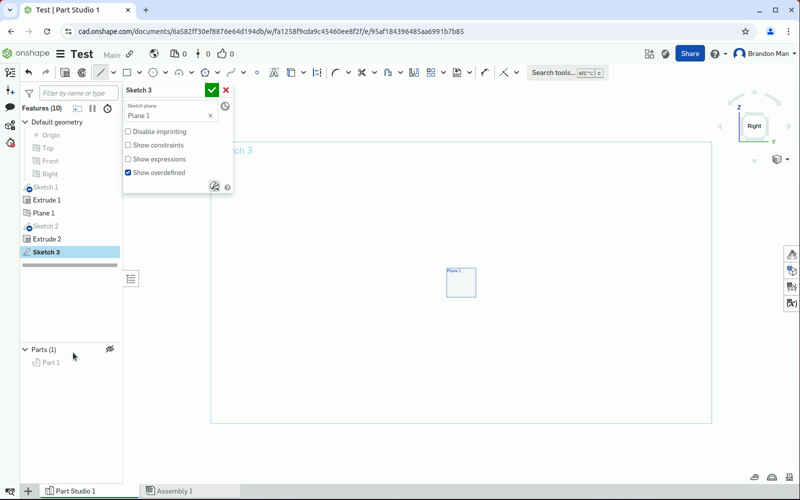
key_down(shift)
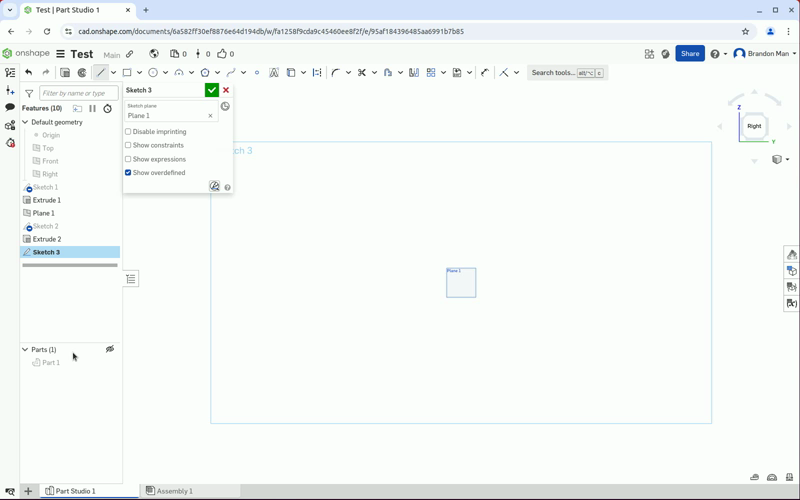
mouse_move(369, 241)
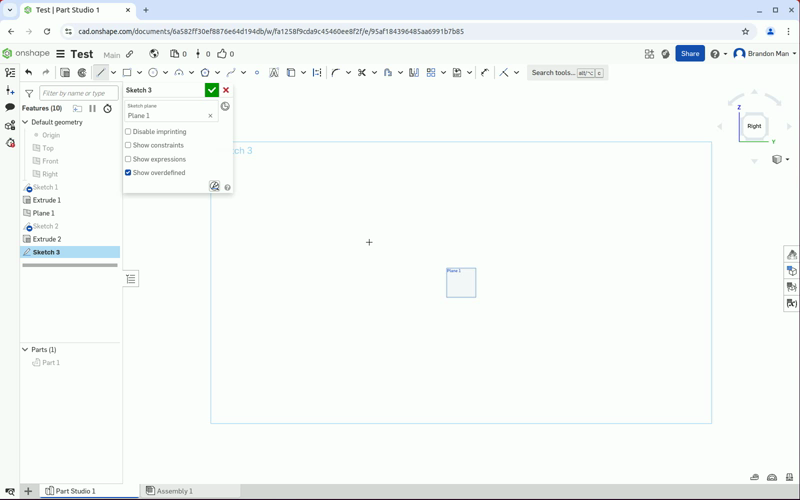
click(369, 241)
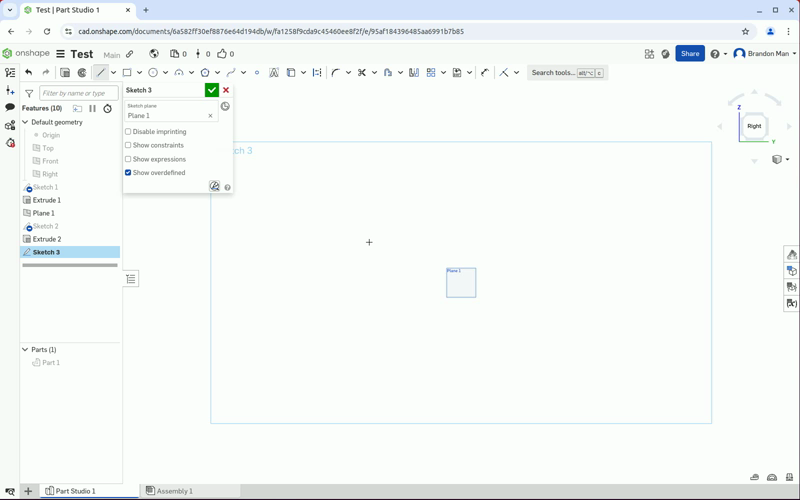
key_up(shift)
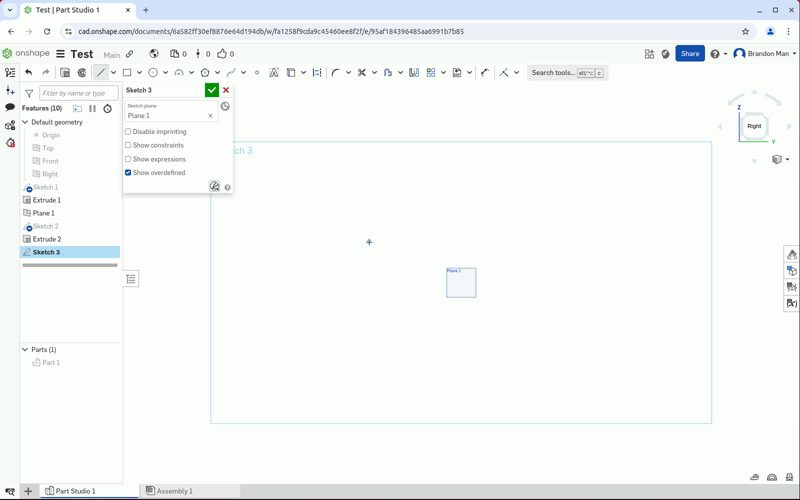
key_down(shift)
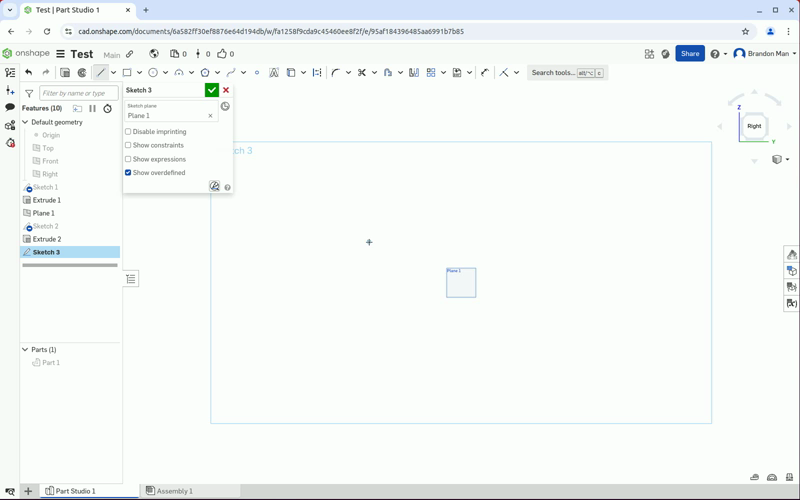
mouse_move(399, 241)
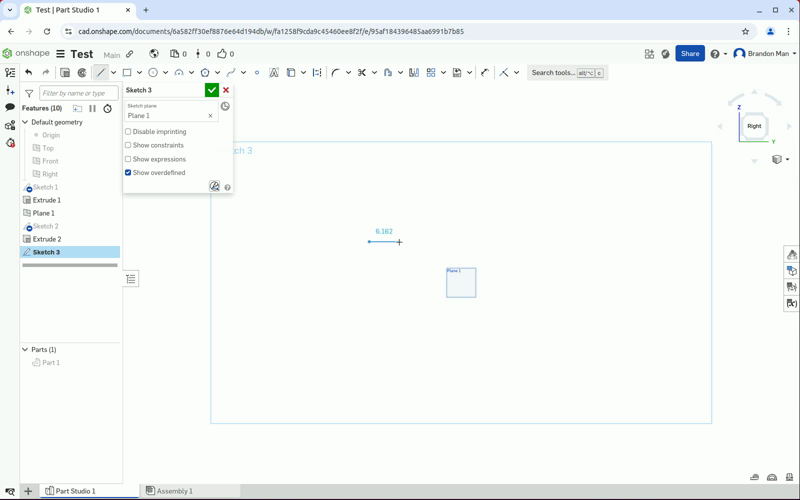
mouse_move(386, 241)
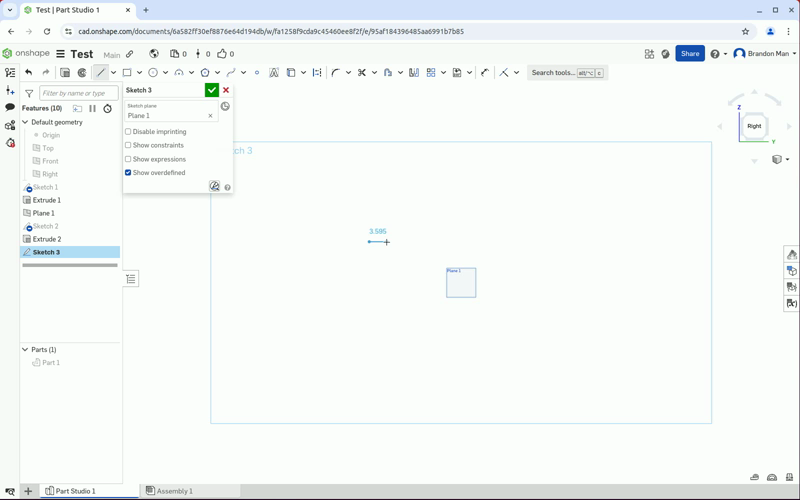
click(386, 241)
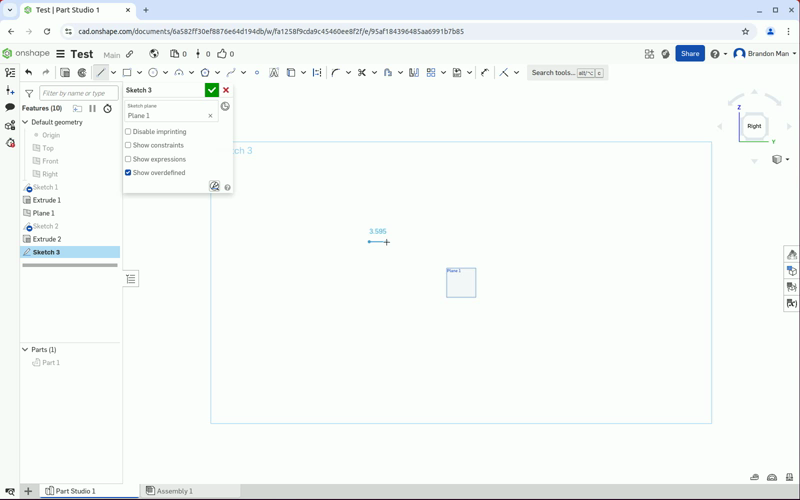
key_up(shift)
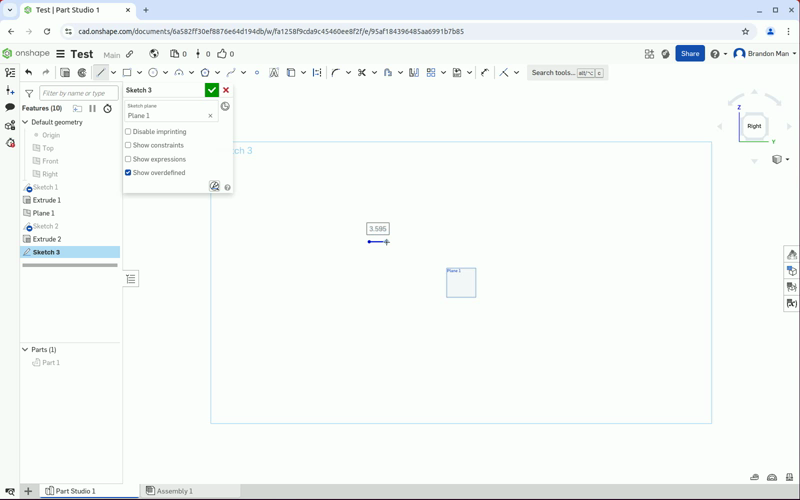
key_down(shift)
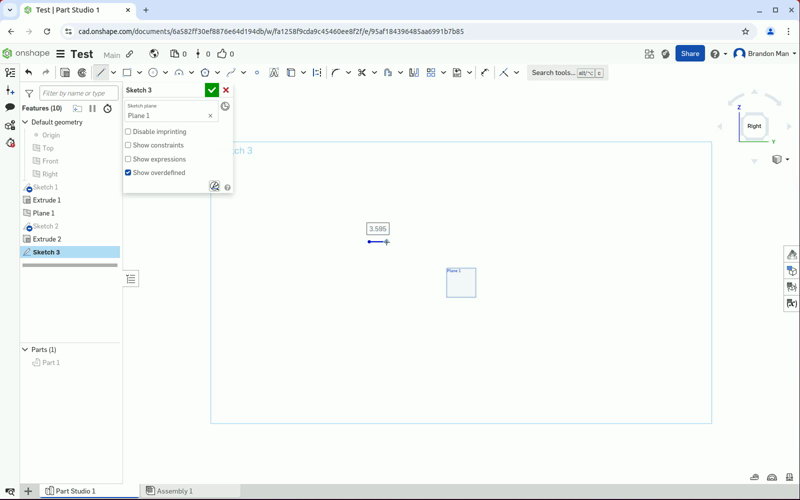
mouse_move(416, 241)
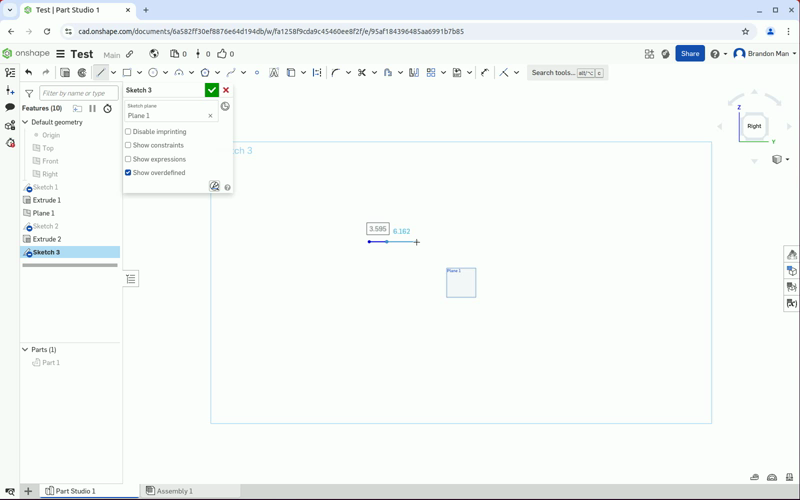
mouse_move(386, 230)
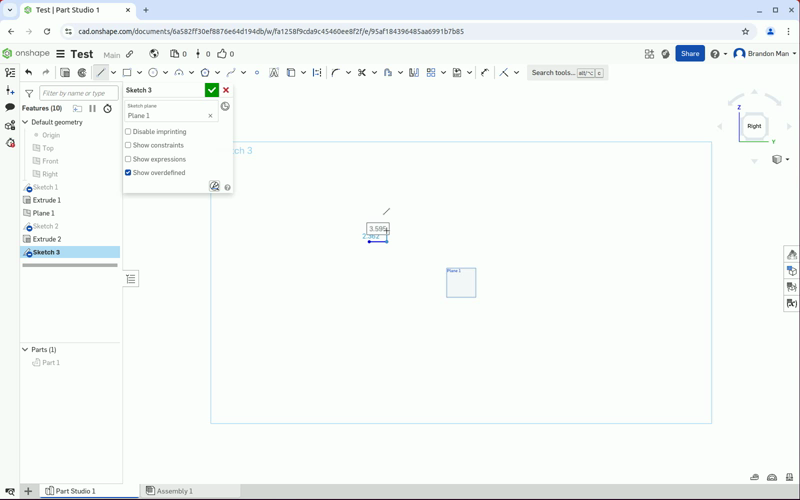
click(386, 230)
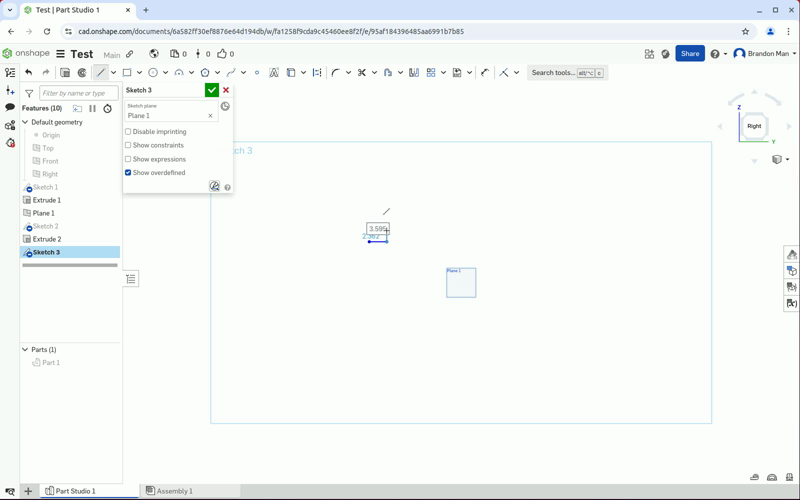
key_up(shift)
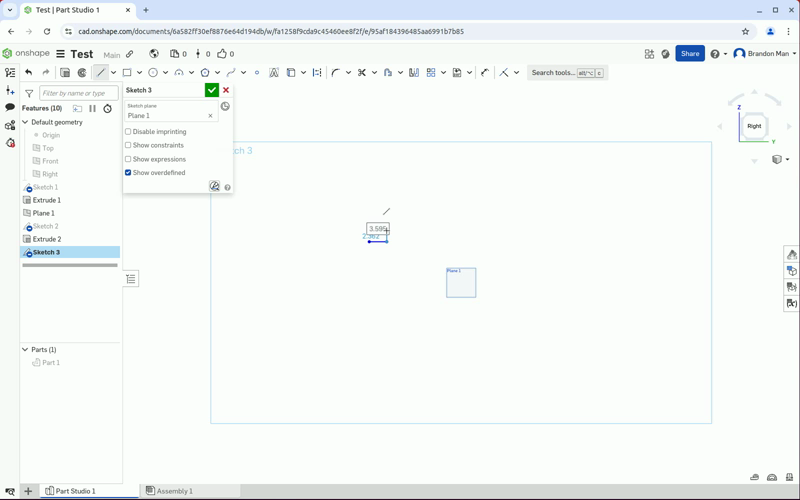
key_down(shift)
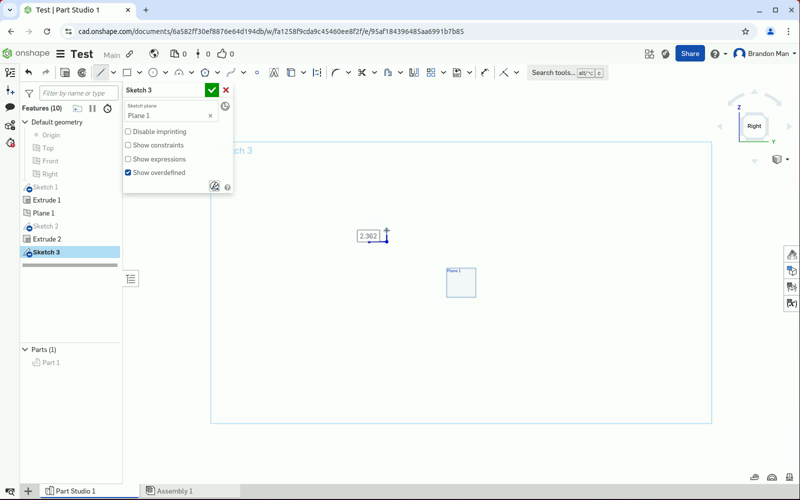
mouse_move(416, 230)
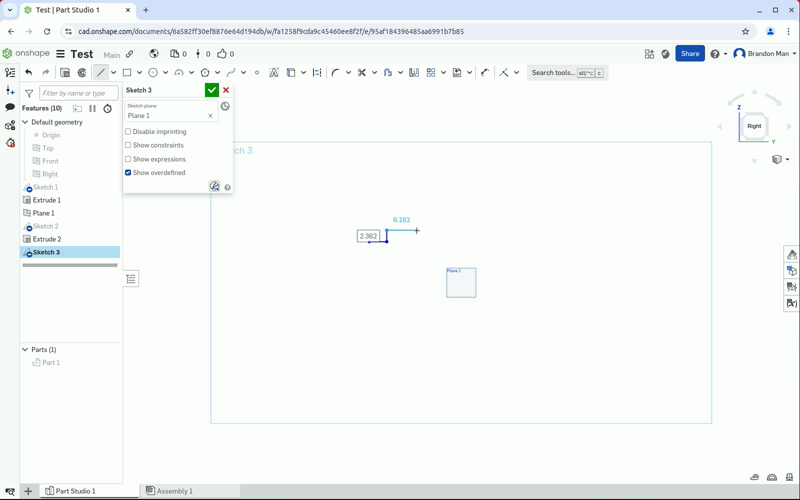
mouse_move(369, 230)
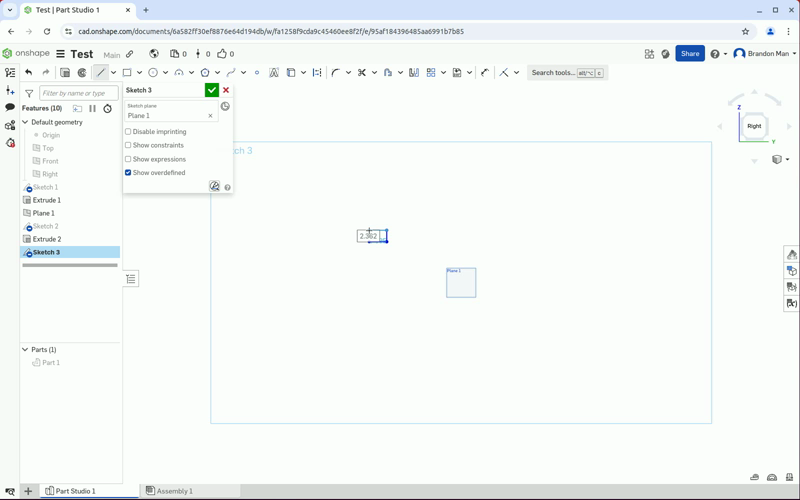
click(369, 230)
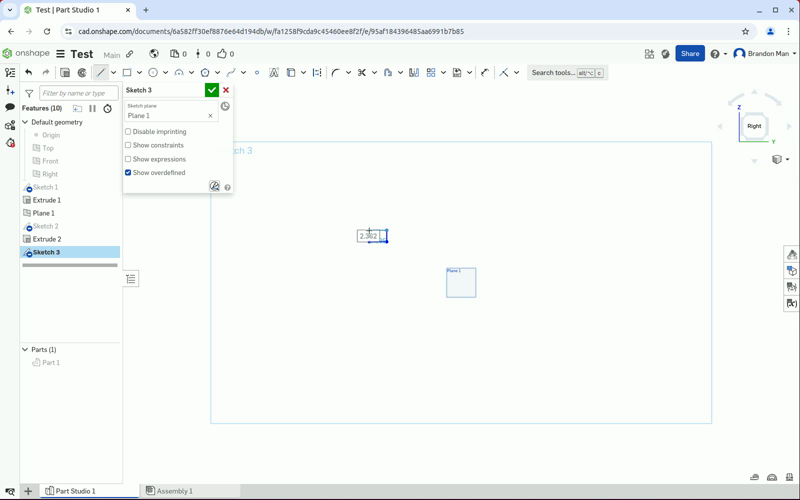
key_up(shift)
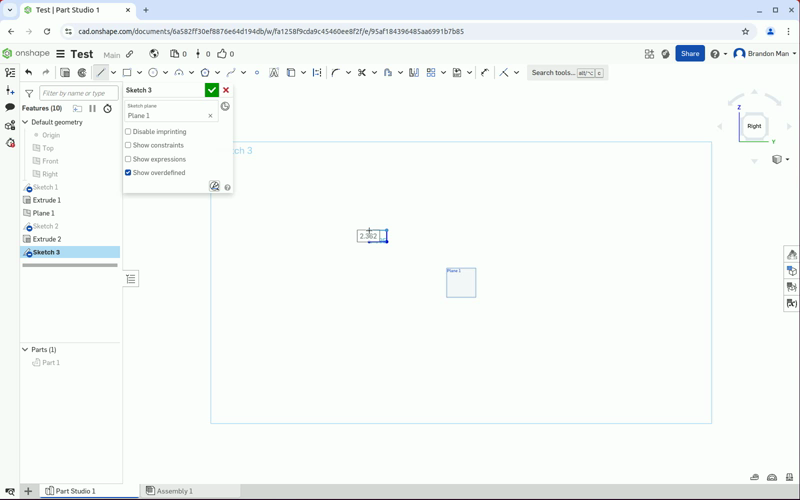
mouse_move(399, 230)
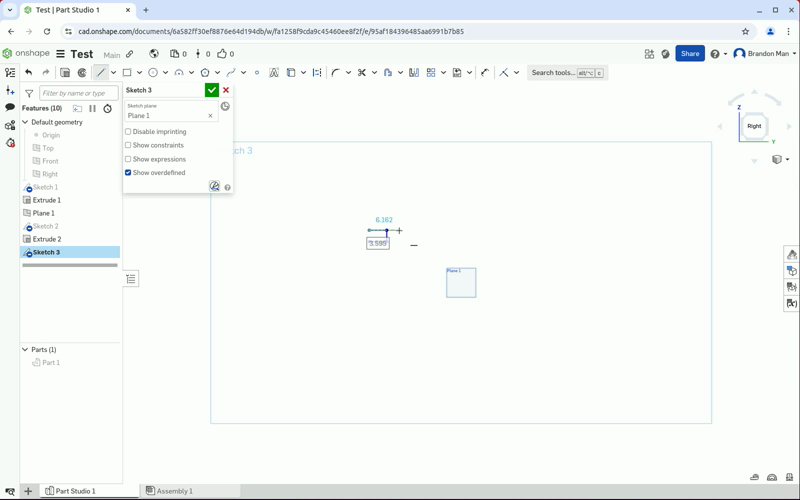
key_down(shift)
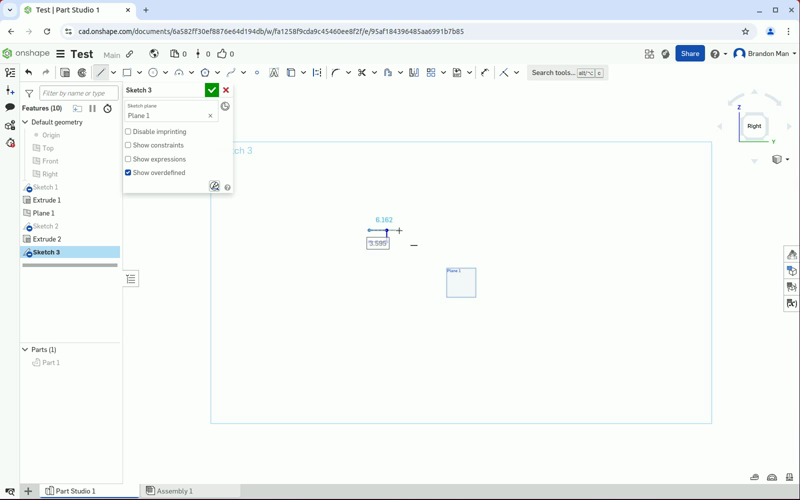
mouse_move(369, 241)
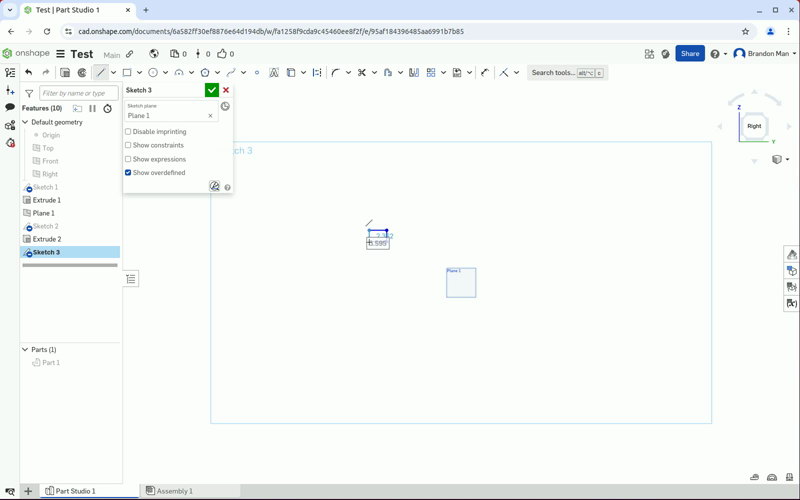
key_up(shift)
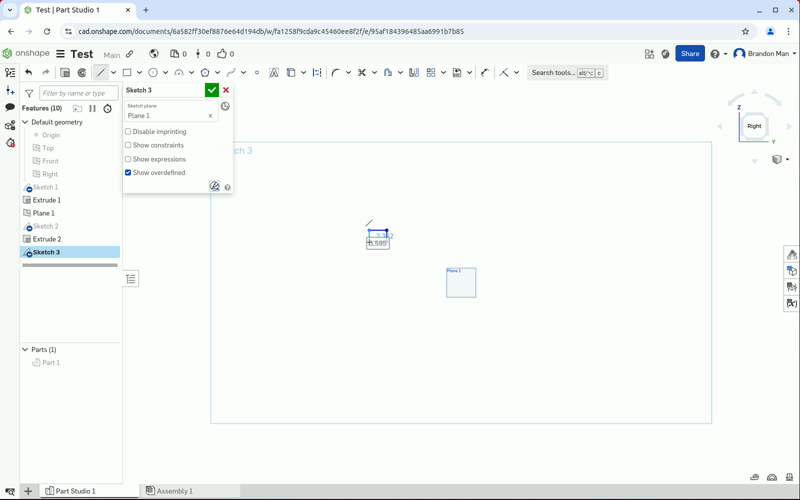
click(369, 241)
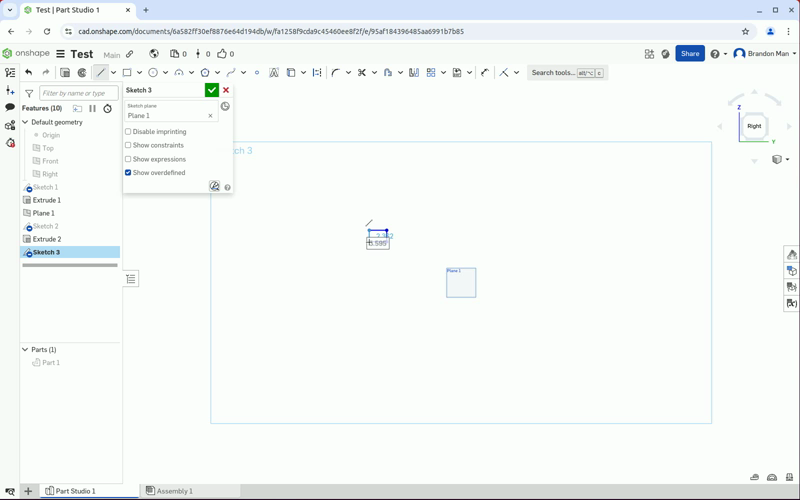
key(esc)
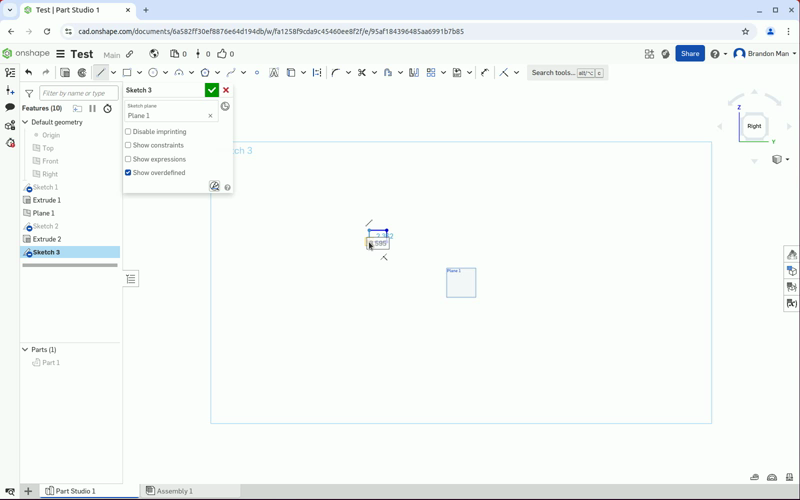
mouse_move(371, 231)
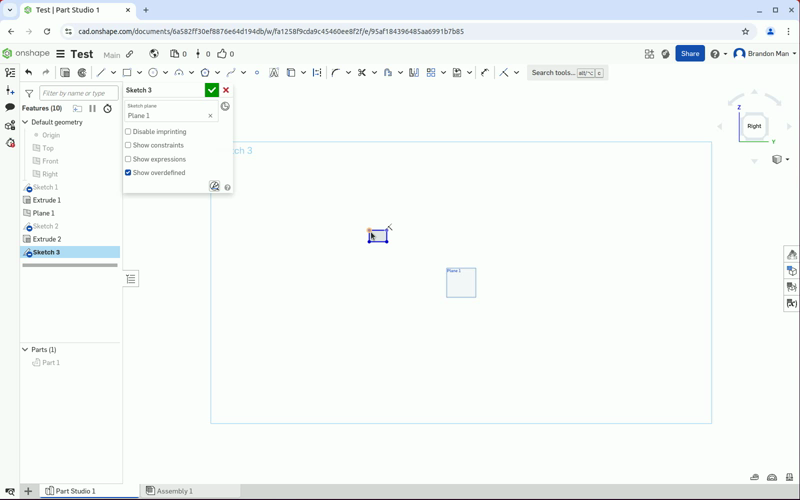
scroll(6)
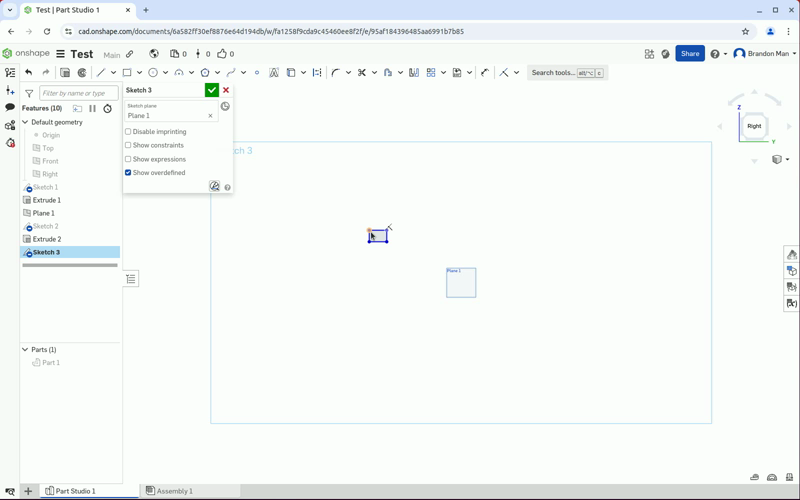
scroll(6)
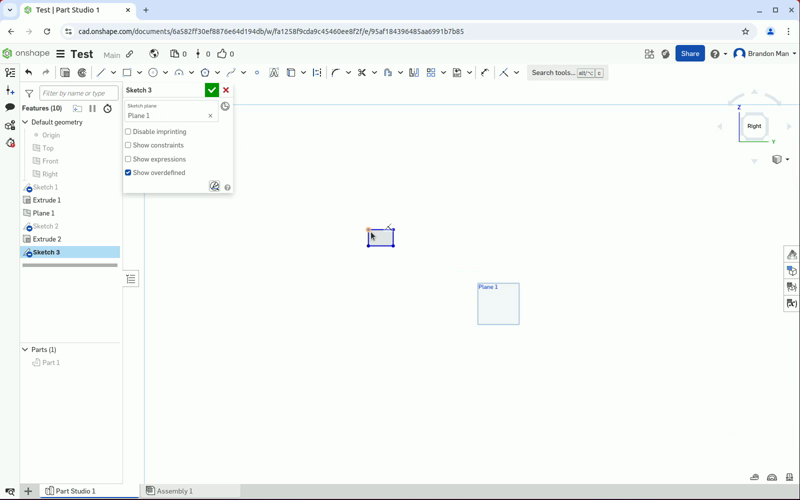
scroll(6)
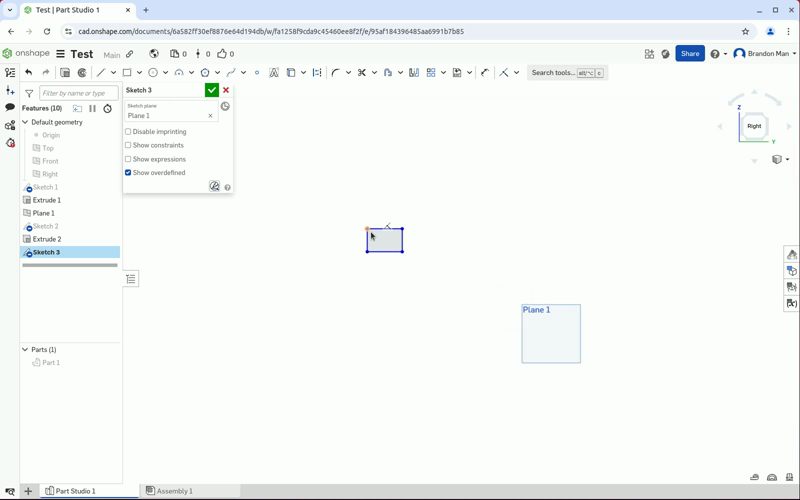
scroll(6)
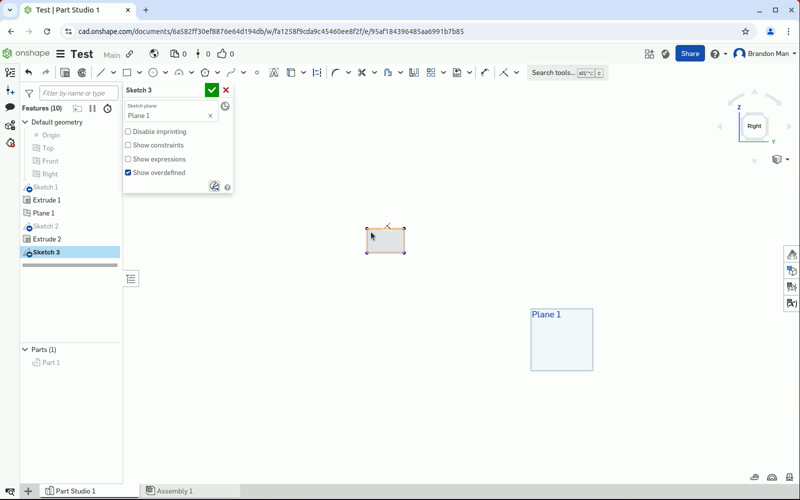
scroll(6)
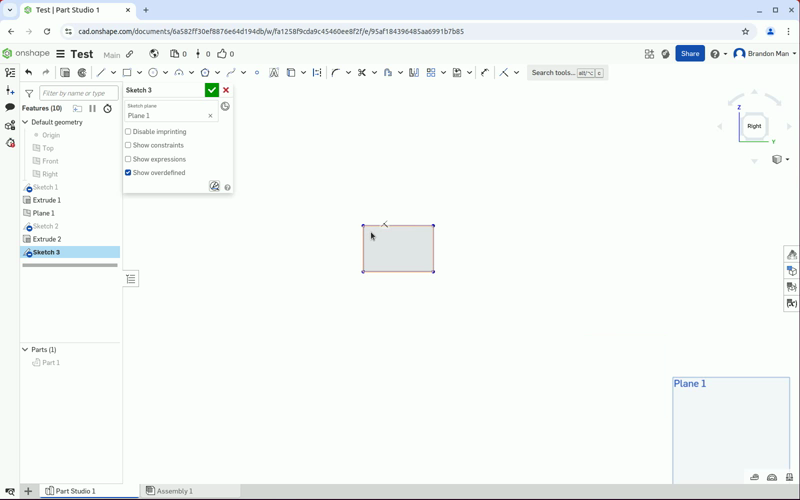
scroll(6)
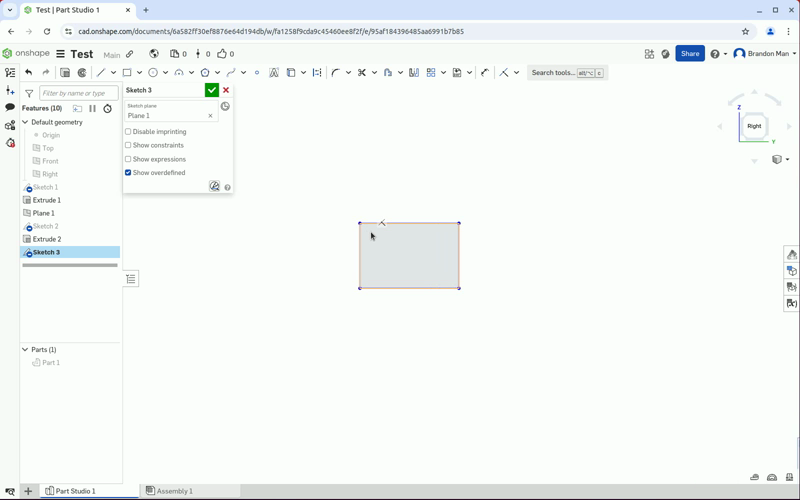
scroll(6)
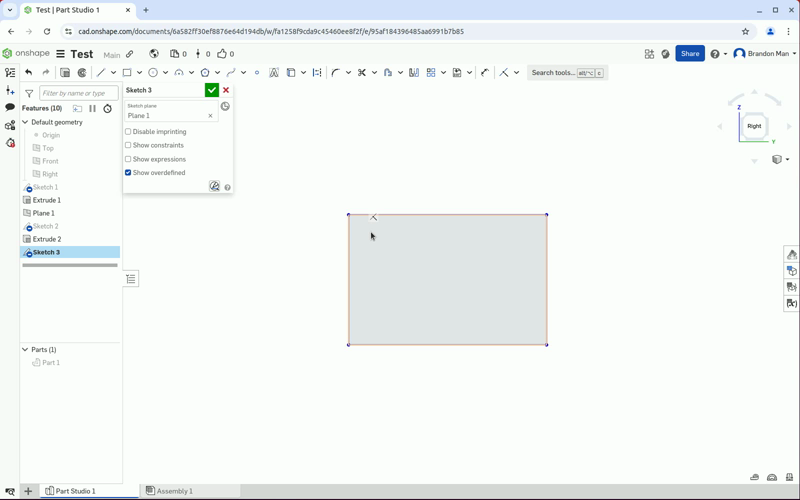
click(371, 231)
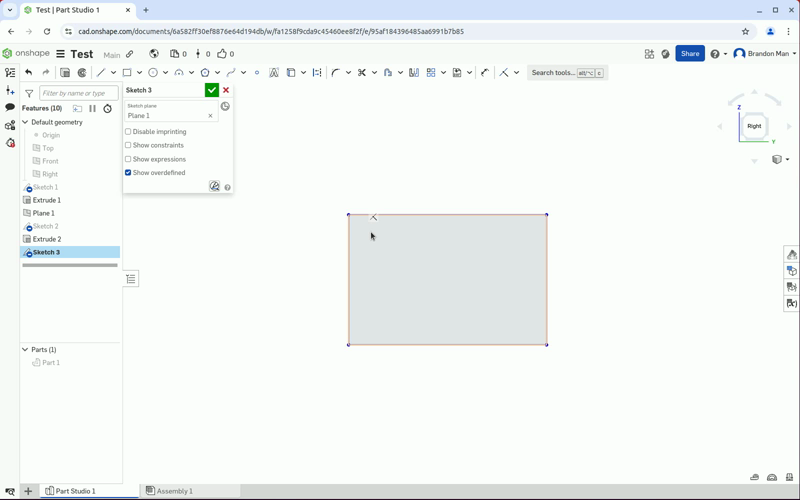
scroll(-6)
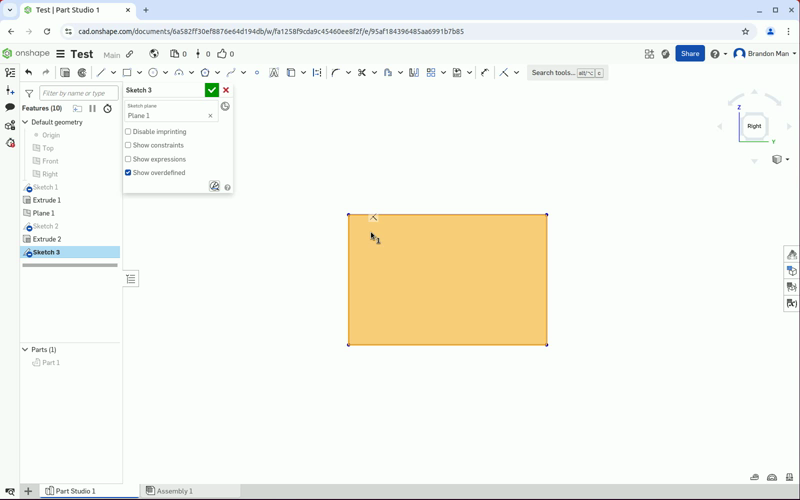
scroll(-6)
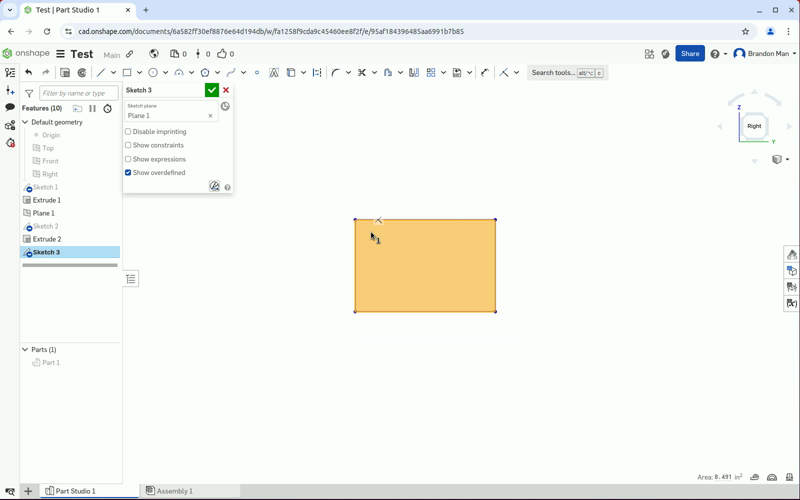
scroll(-6)
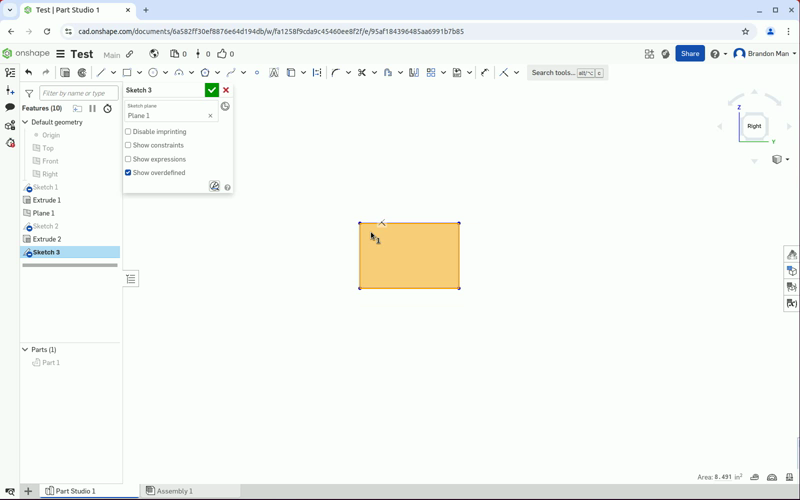
scroll(-6)
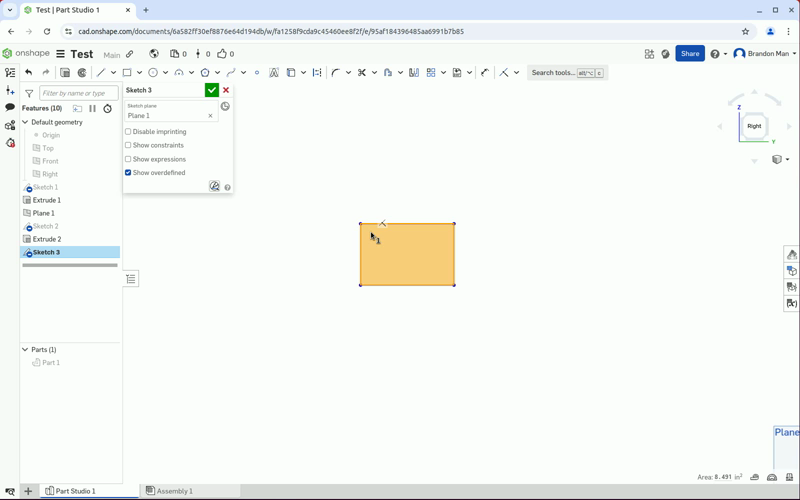
scroll(-6)
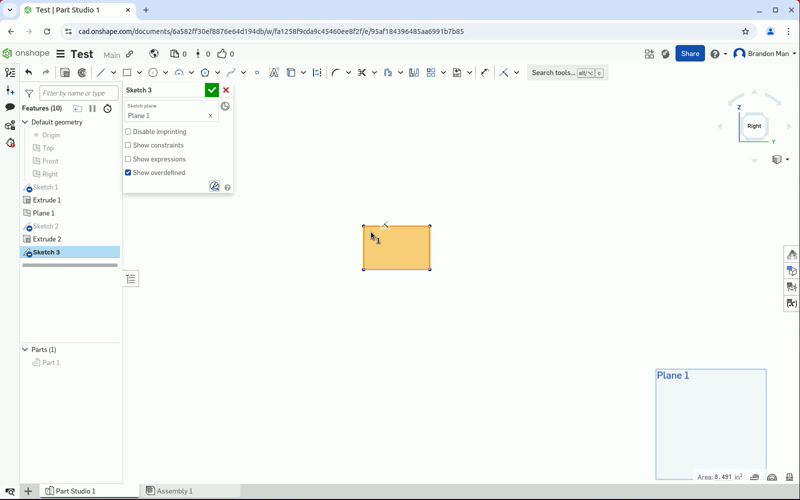
scroll(-6)
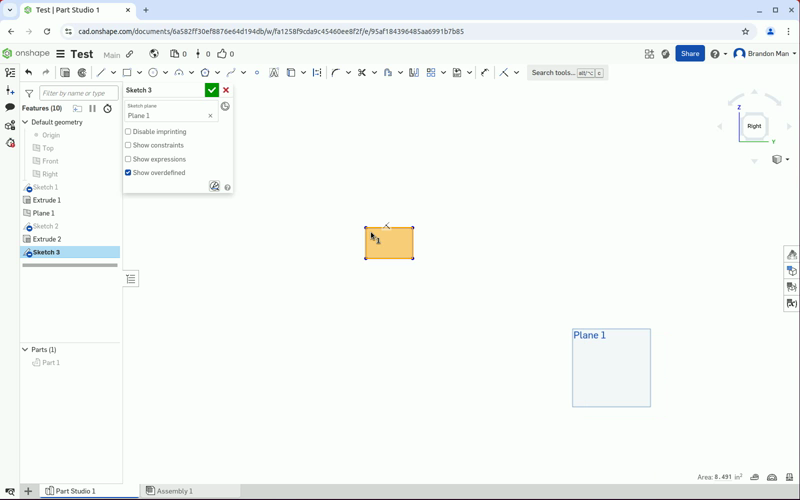
scroll(-6)
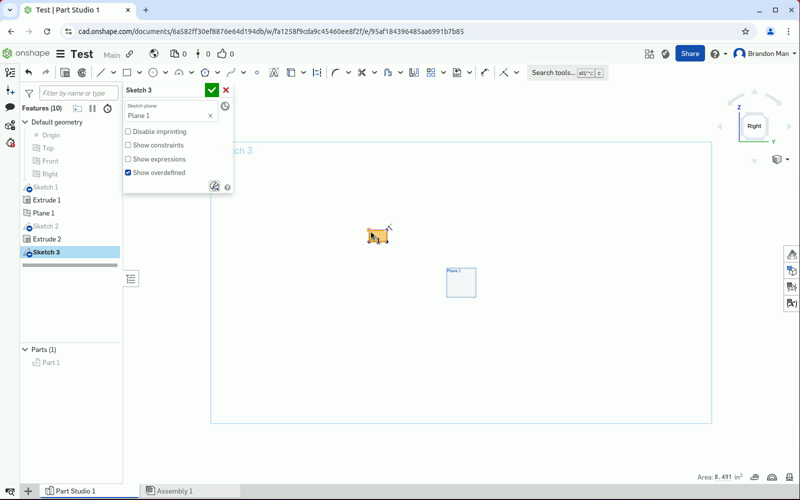
mouse_move(73, 352)
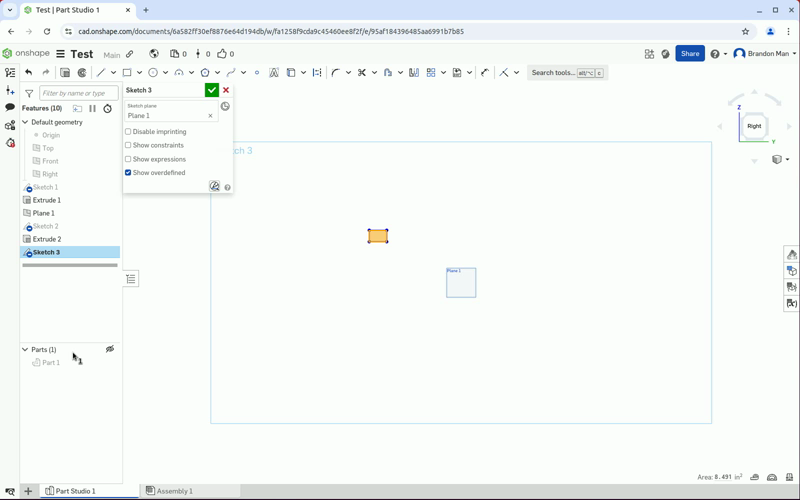
key(shift+y)
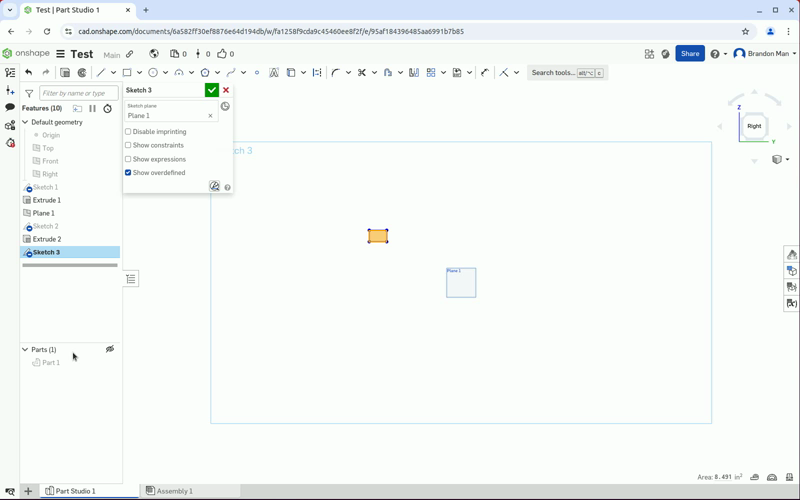
key(shift+e)
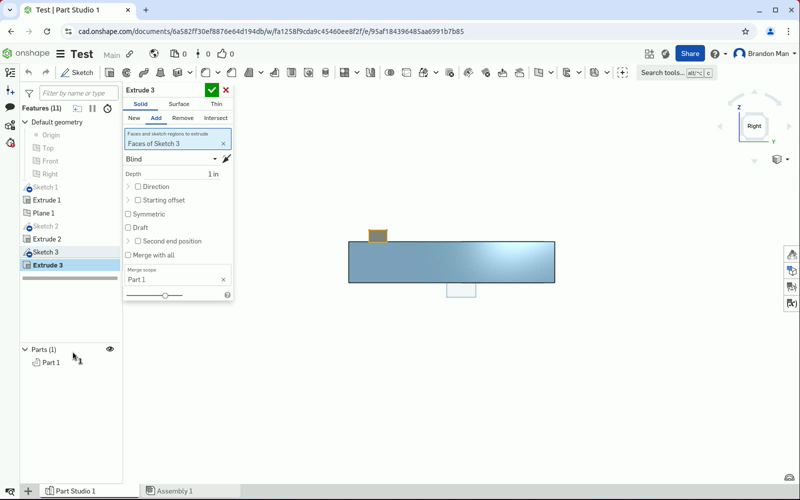
mouse_move(143, 106)
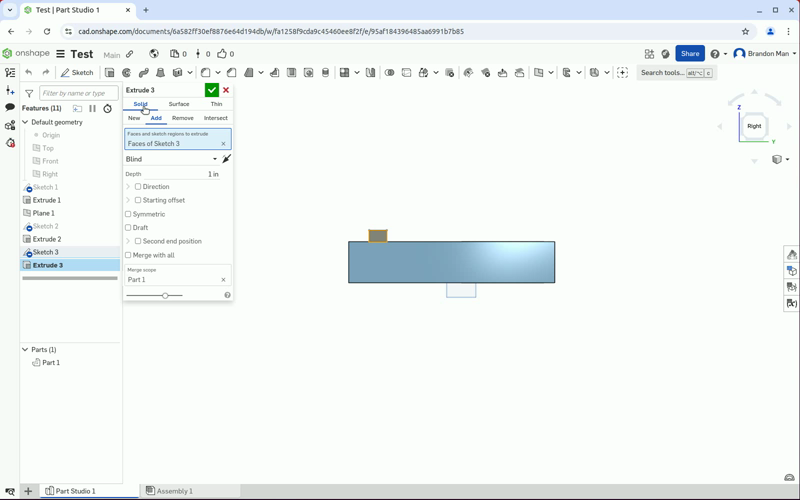
click(143, 106)
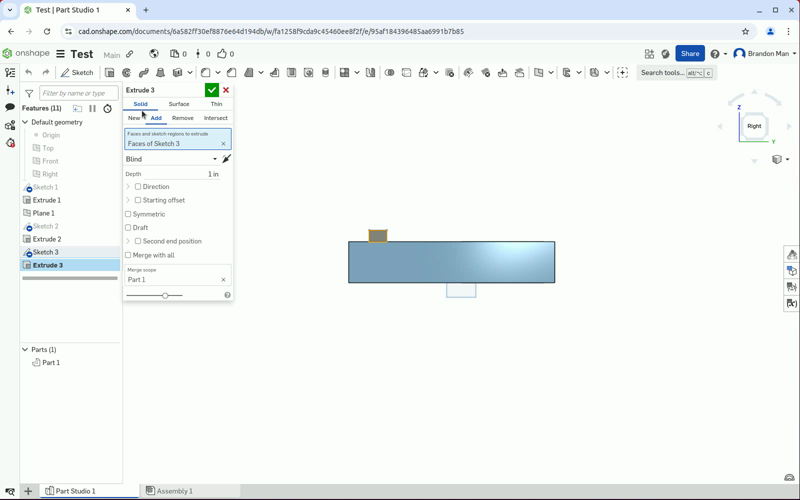
mouse_move(137, 120)
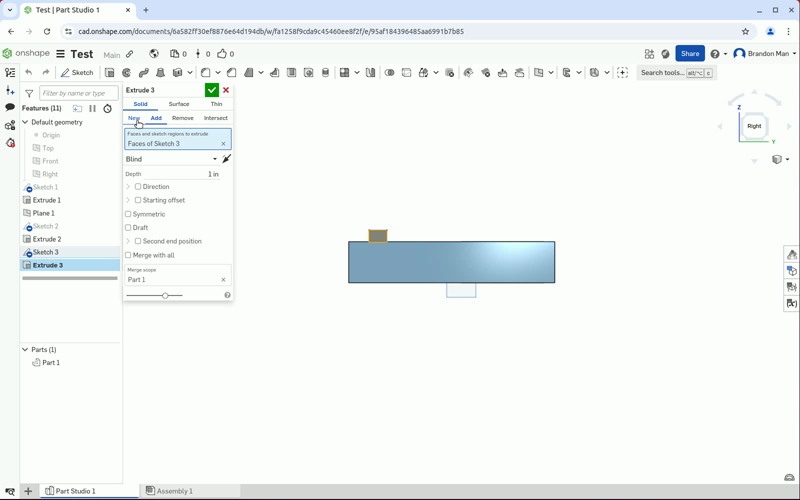
click(137, 120)
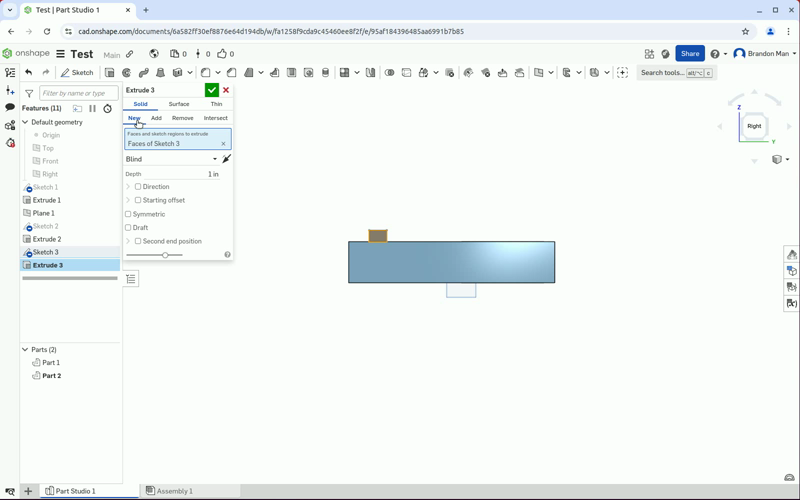
key(tab, 4)
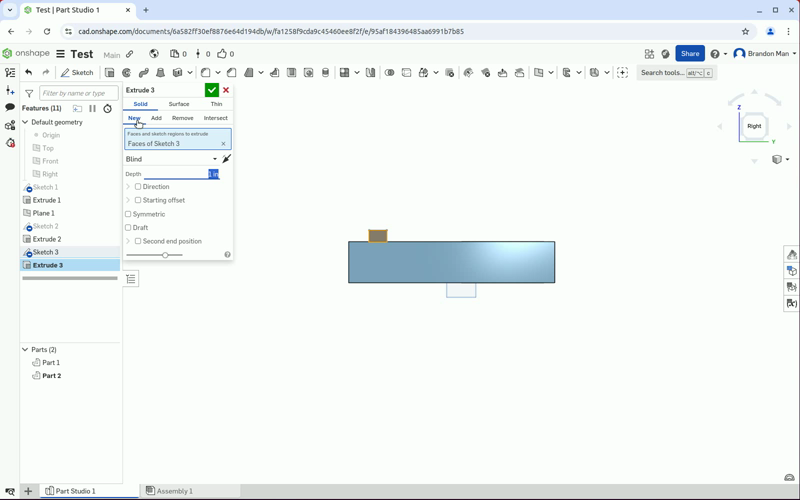
text(-3.37)
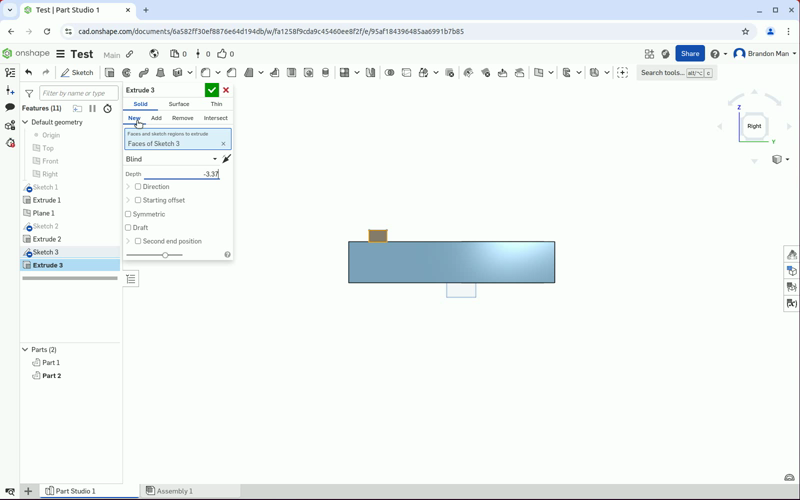
key(enter)
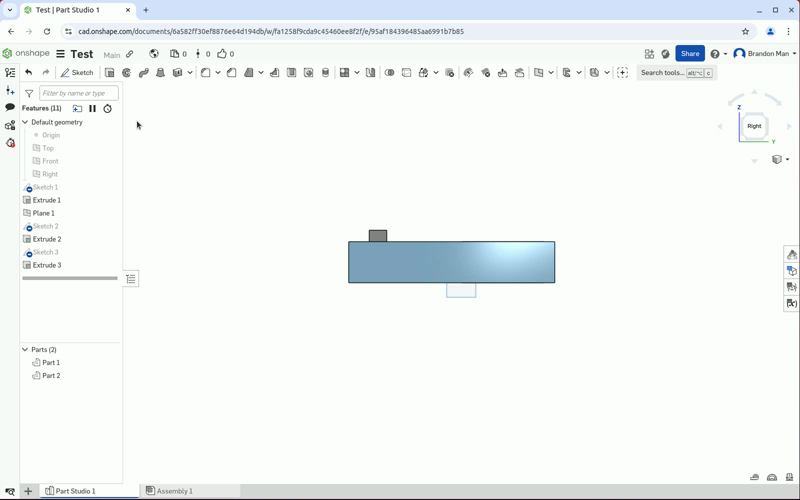
key(shift+h)
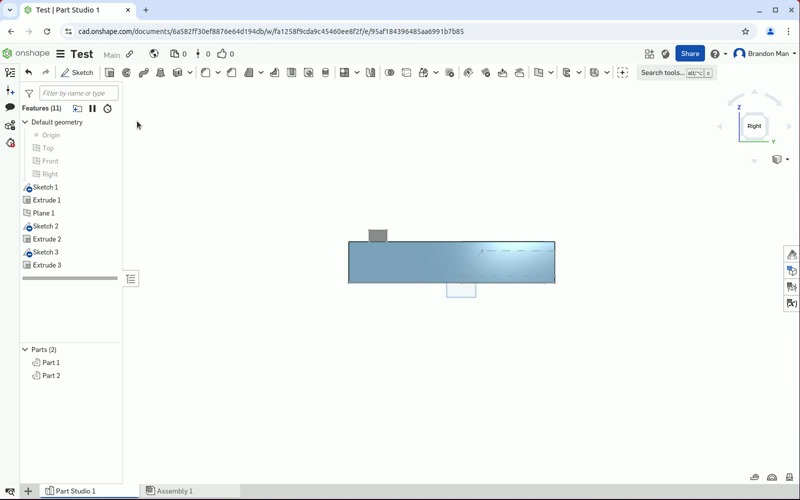
key(shift+h)
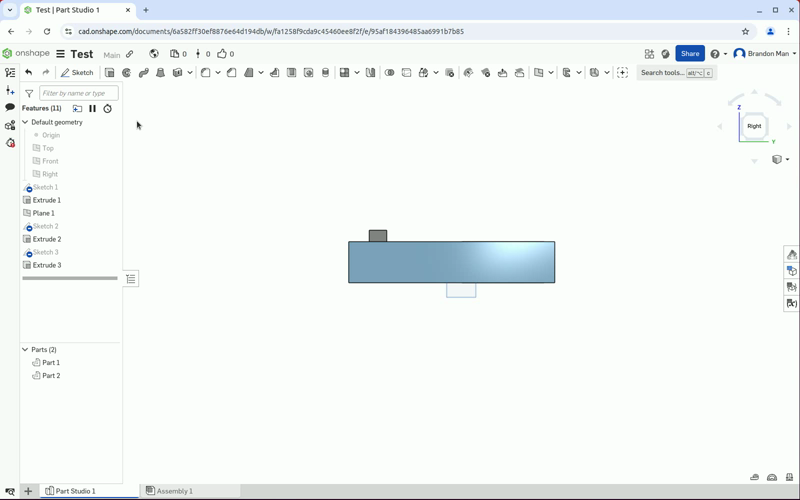
mouse_move(73, 189)
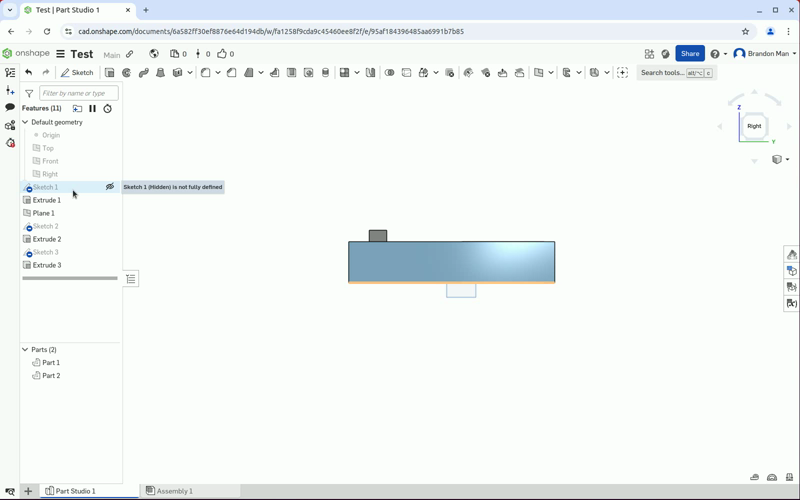
click(73, 189)
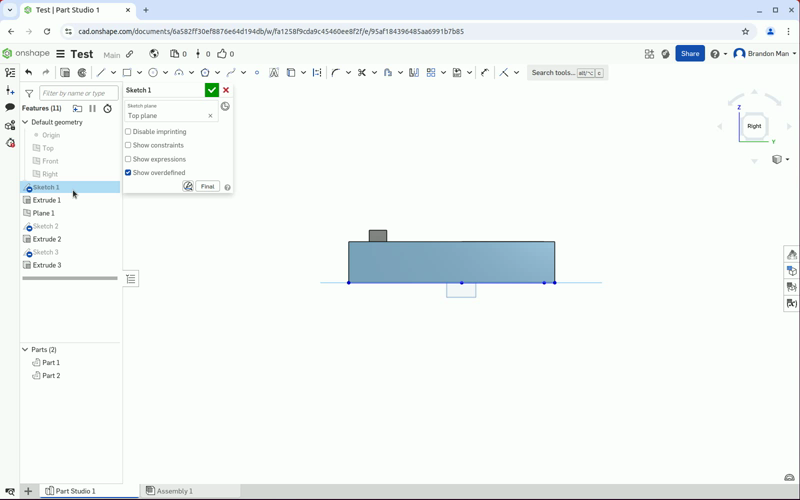
mouse_move(229, 92)
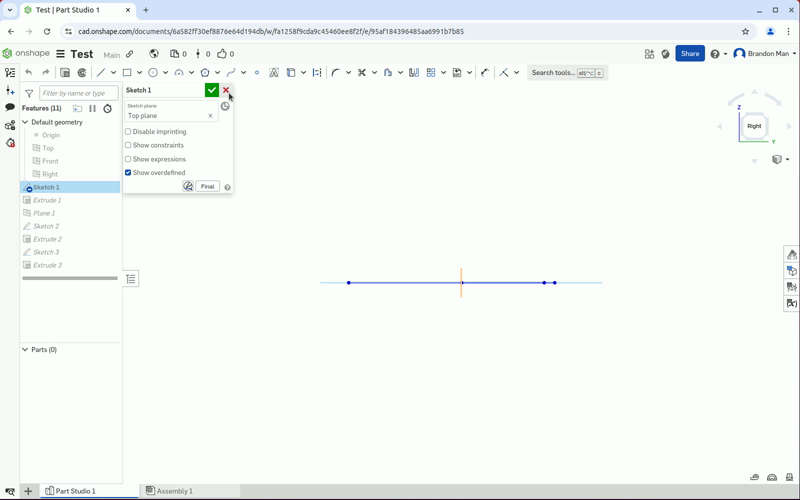
click(229, 92)
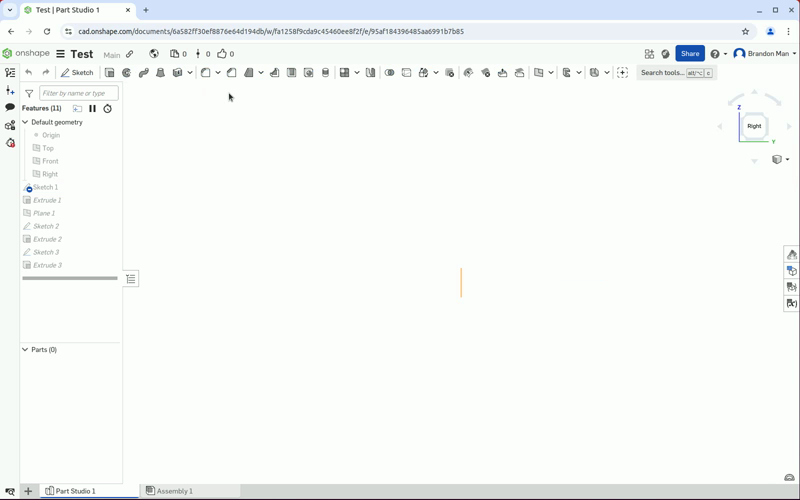
key(shift+s)
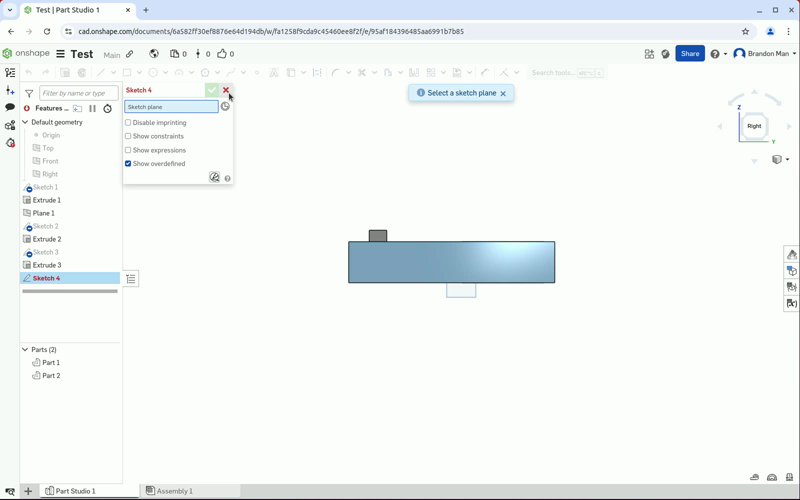
mouse_move(73, 215)
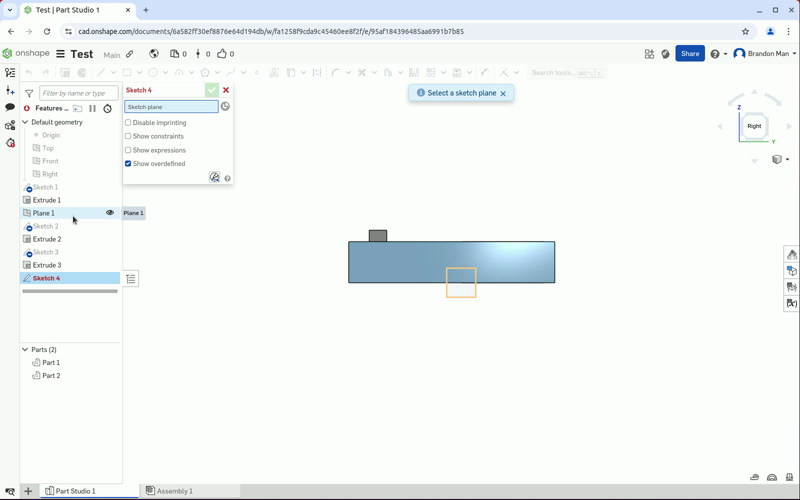
click(73, 215)
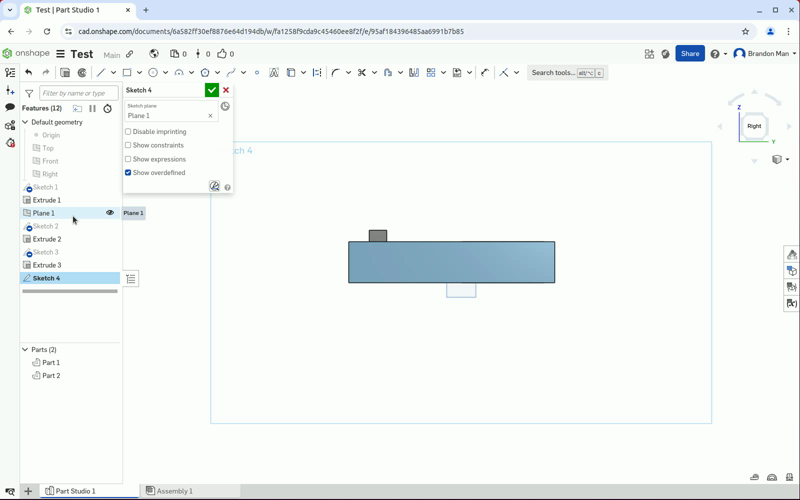
mouse_move(73, 352)
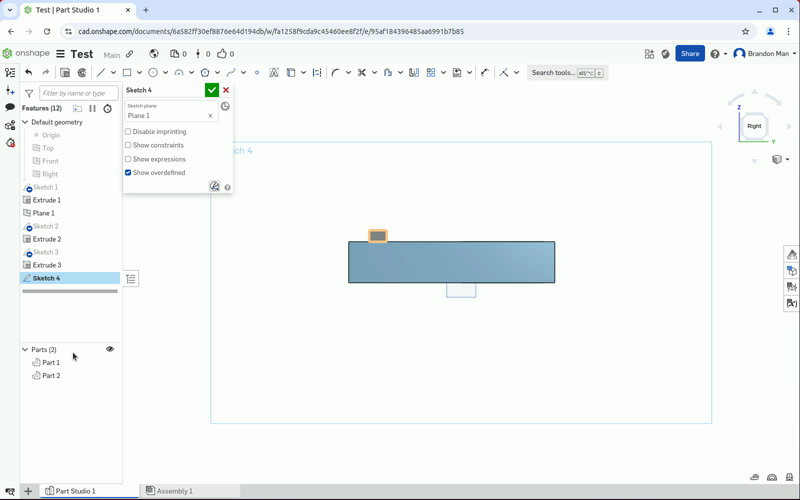
key(y)
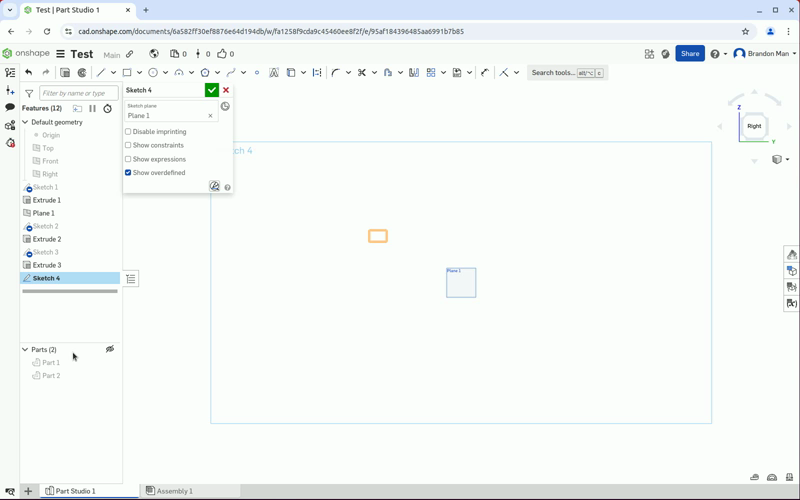
key(l)
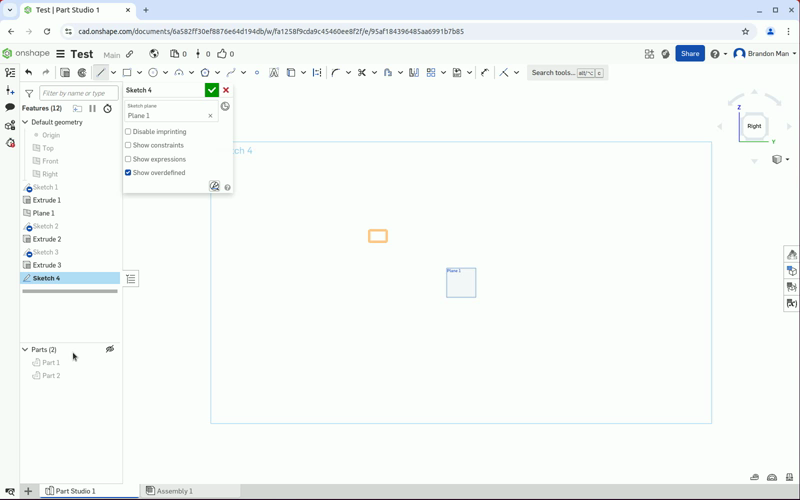
key_down(shift)
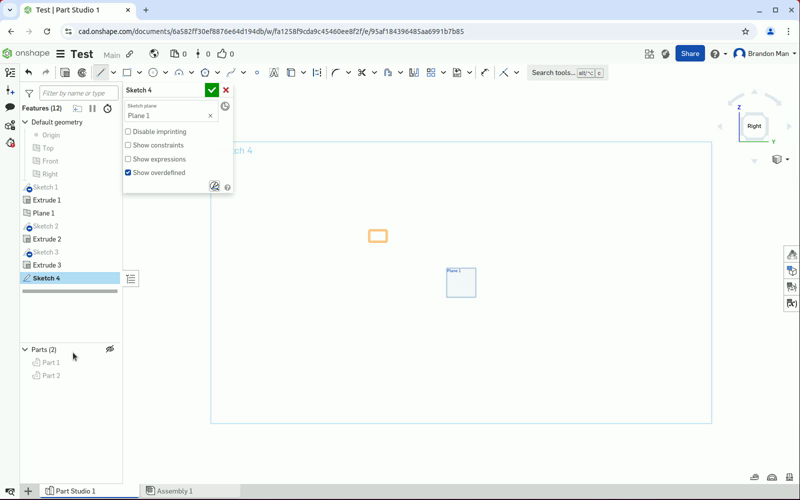
mouse_move(411, 241)
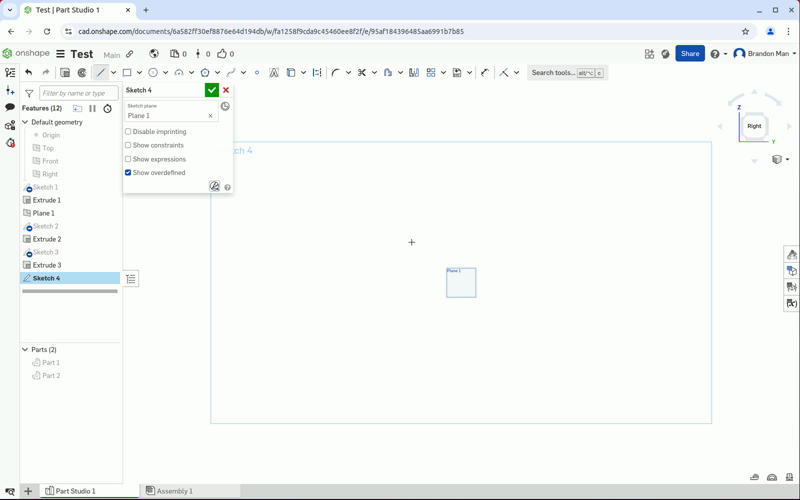
click(411, 241)
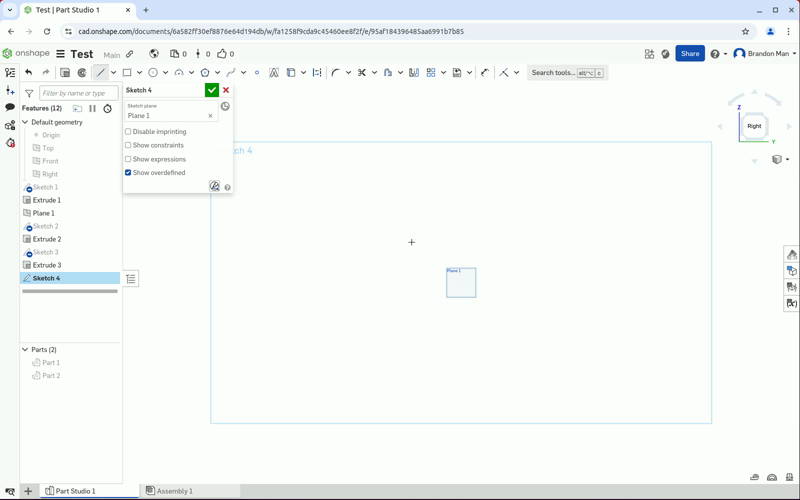
key_up(shift)
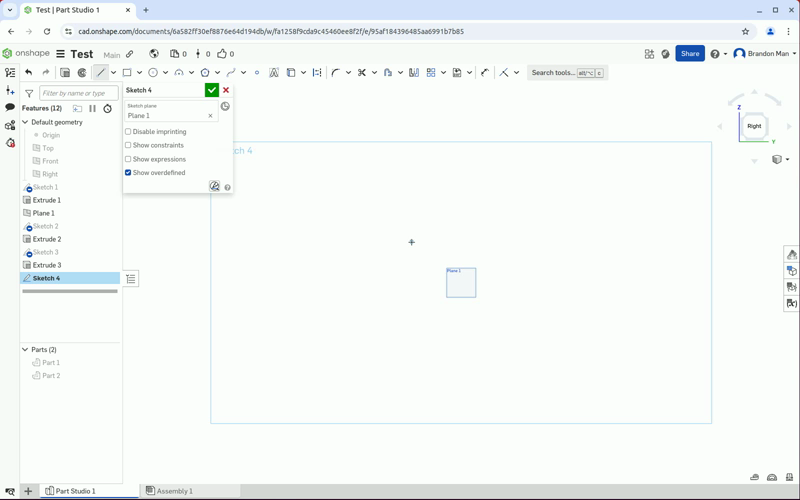
key_down(shift)
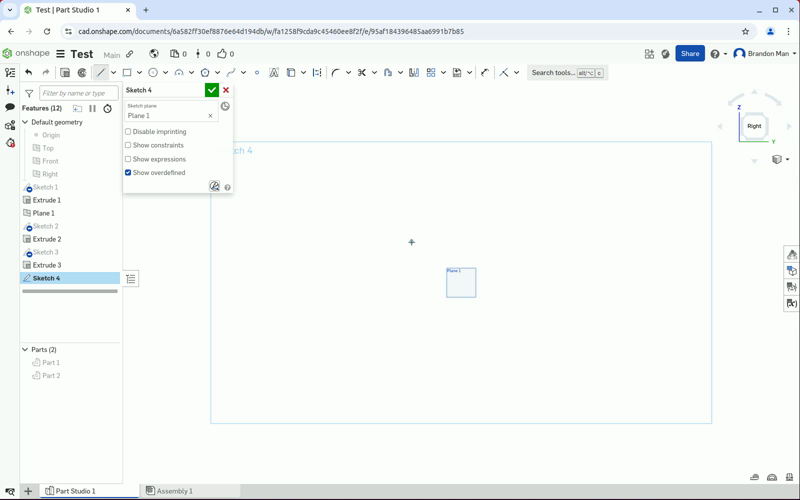
mouse_move(441, 241)
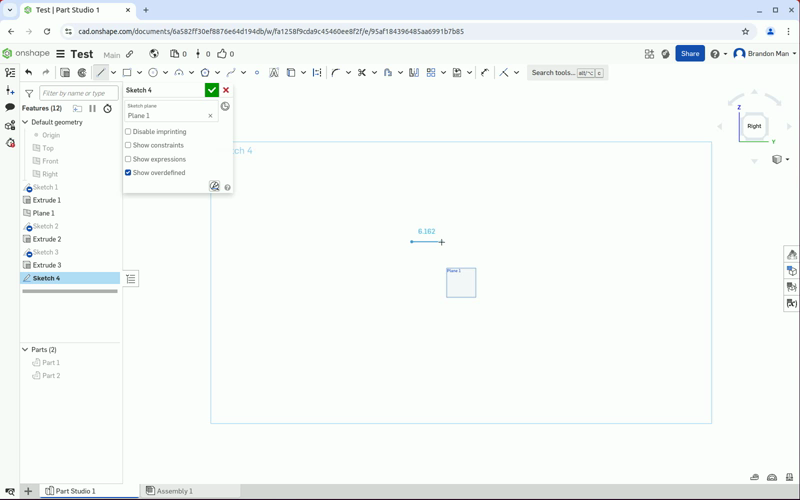
mouse_move(429, 241)
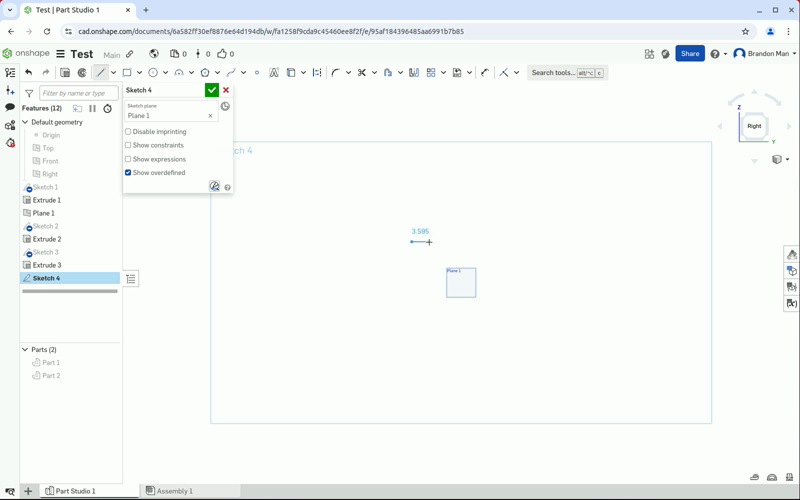
click(429, 241)
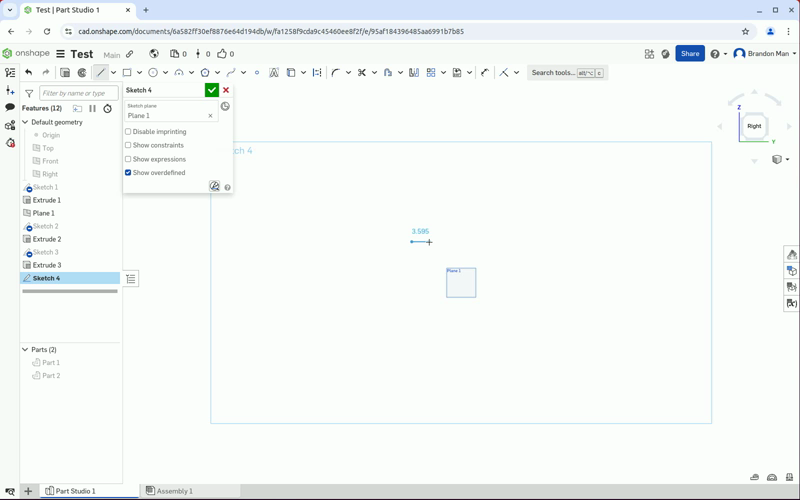
key_up(shift)
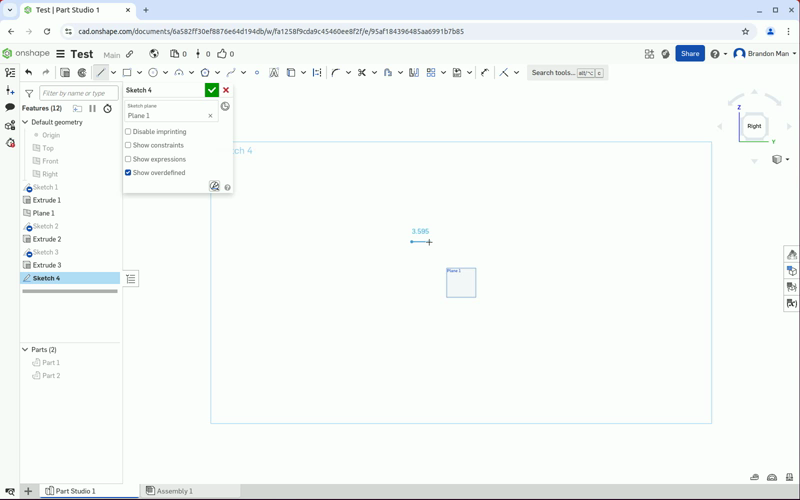
key_down(shift)
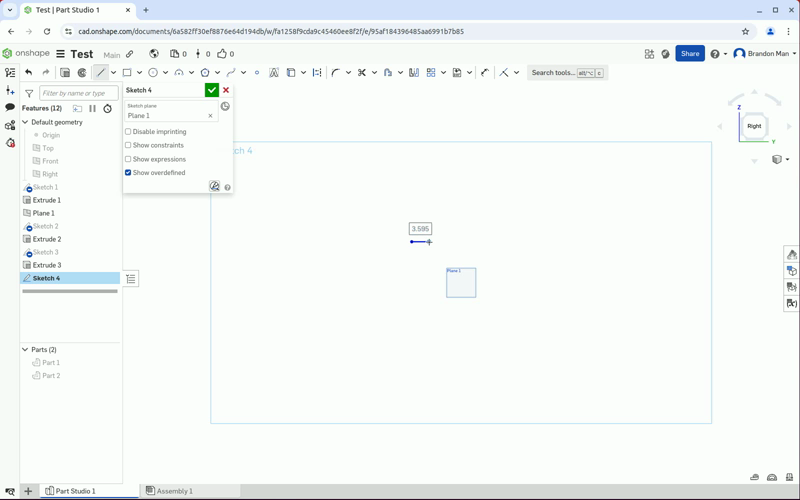
mouse_move(459, 241)
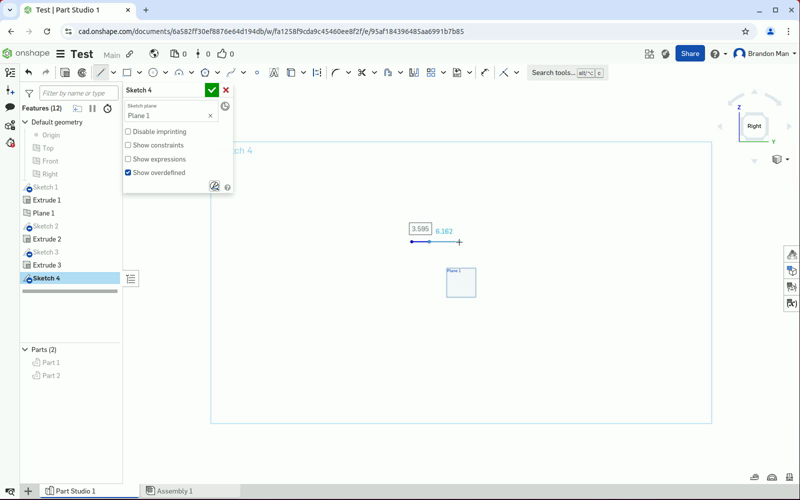
mouse_move(429, 231)
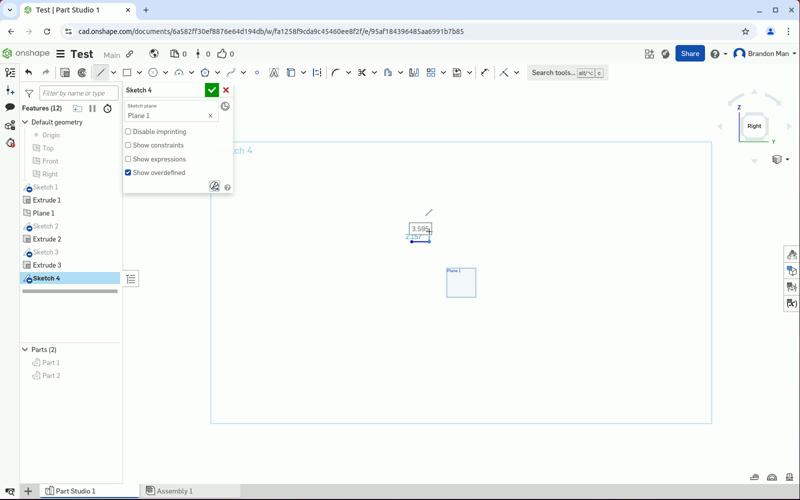
click(429, 231)
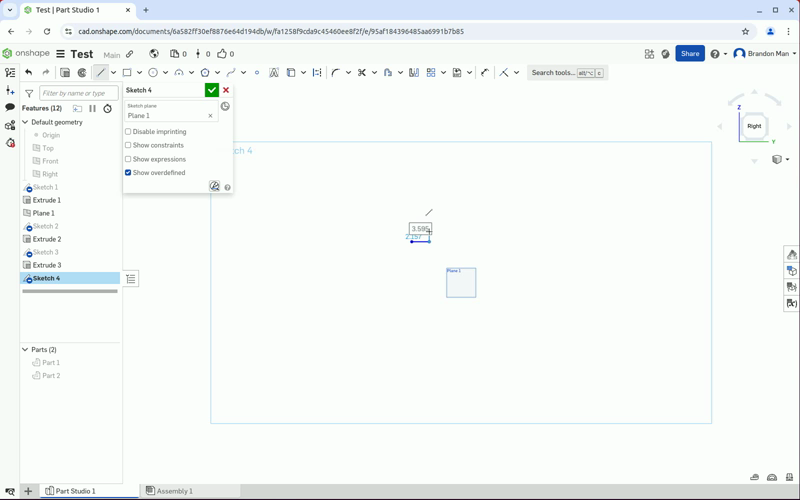
key_up(shift)
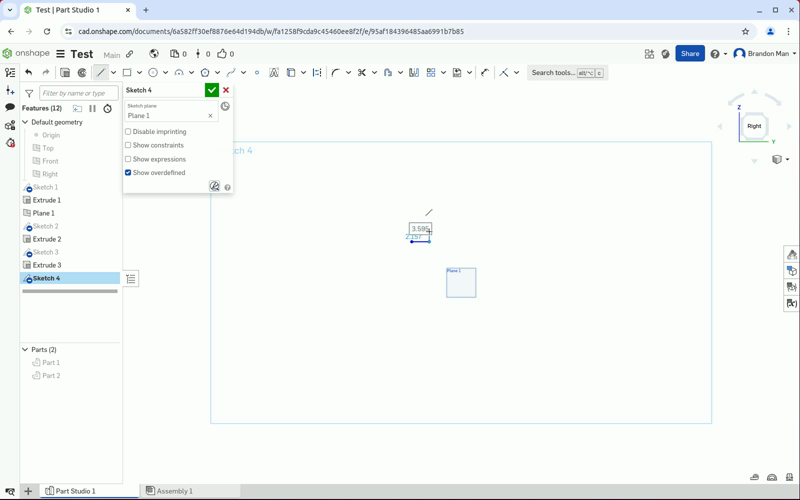
key_down(shift)
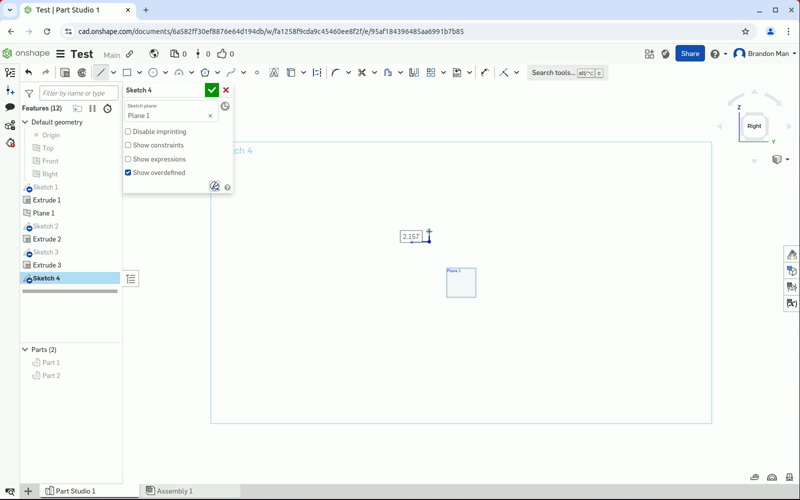
mouse_move(459, 231)
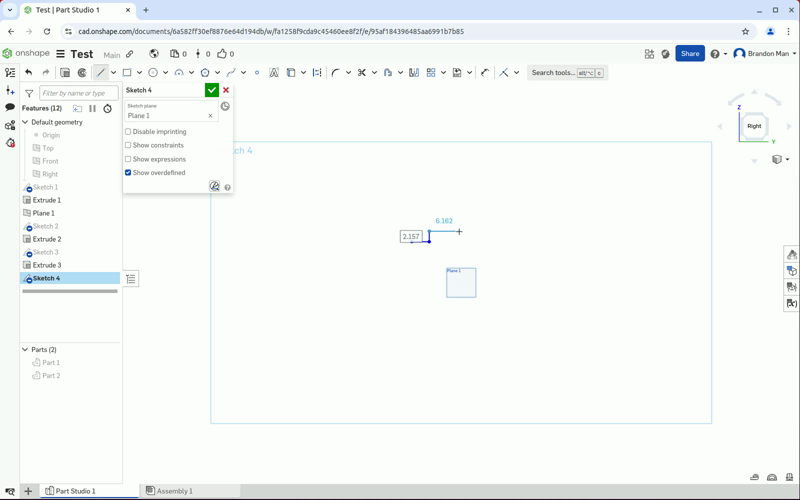
mouse_move(411, 231)
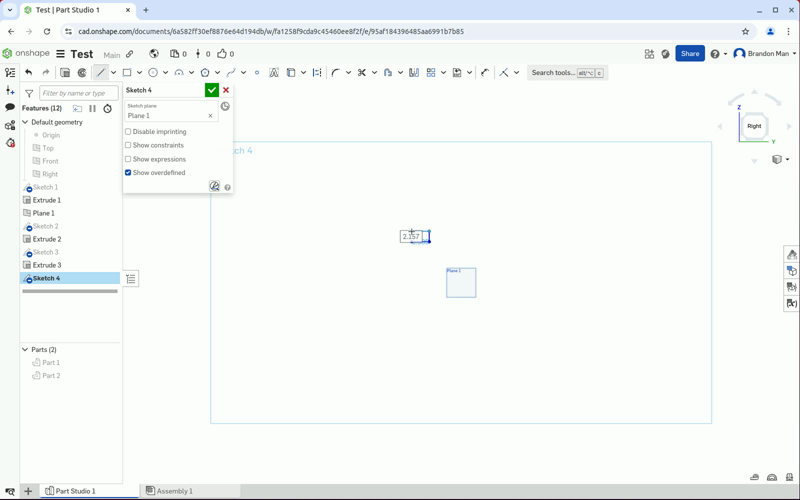
click(411, 231)
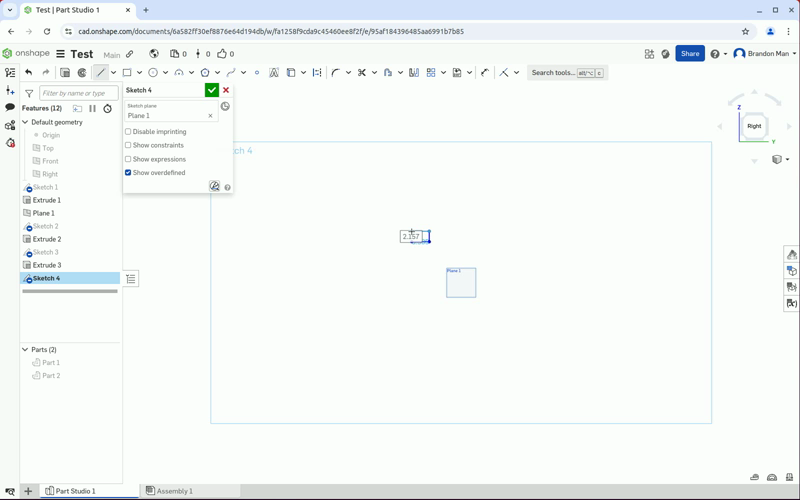
key_up(shift)
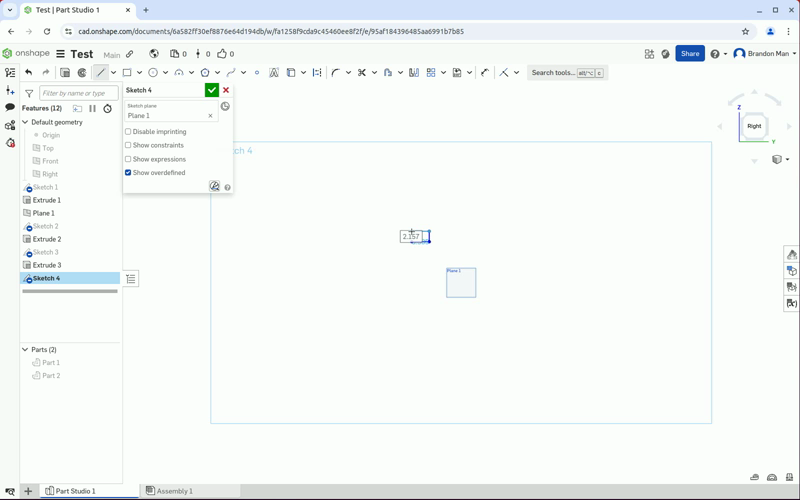
mouse_move(441, 231)
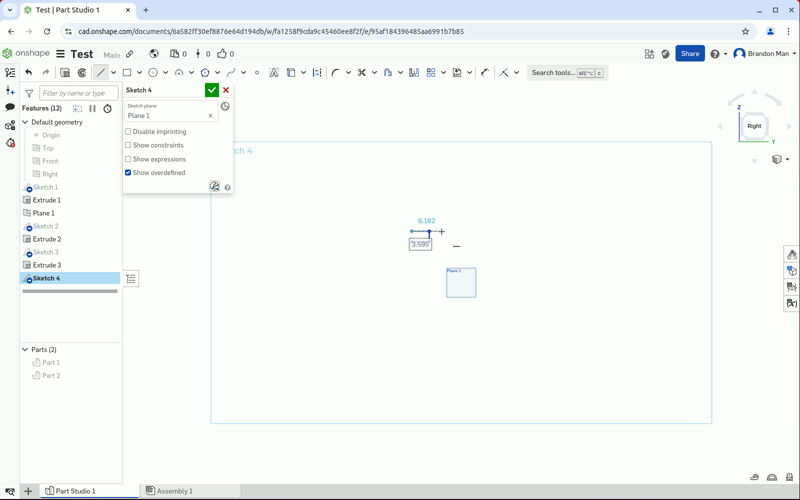
key_down(shift)
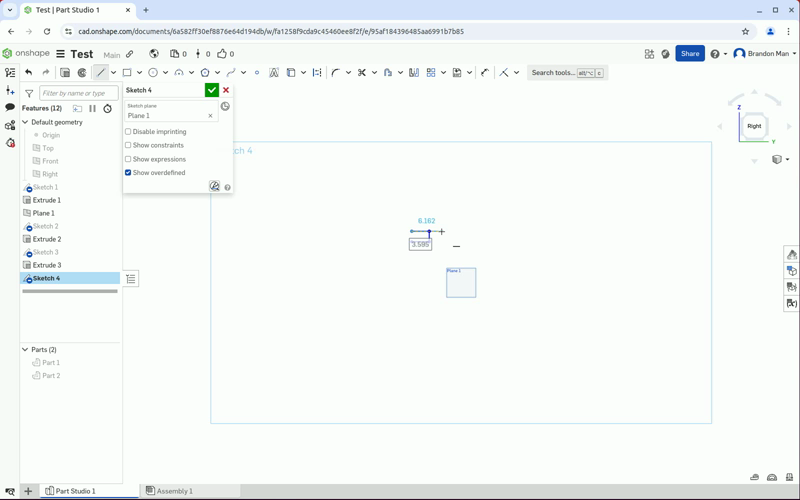
mouse_move(411, 241)
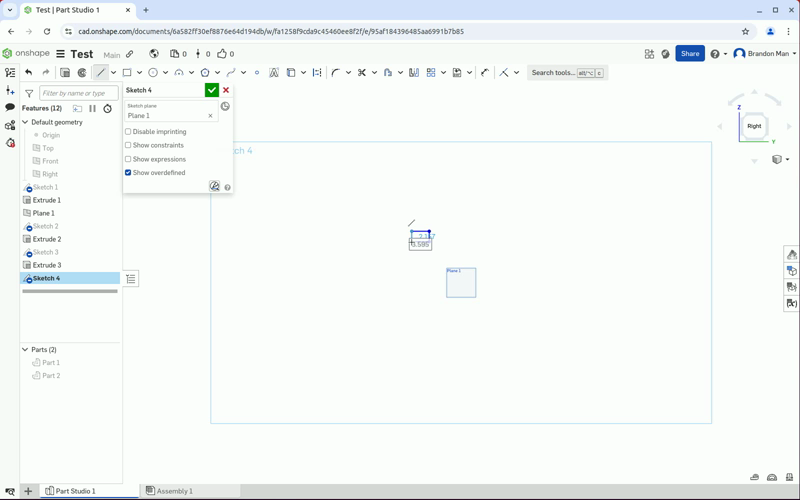
key_up(shift)
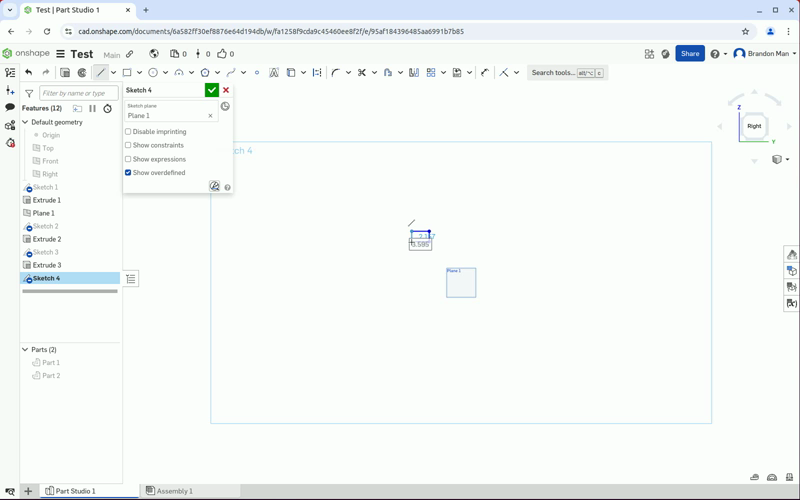
click(411, 241)
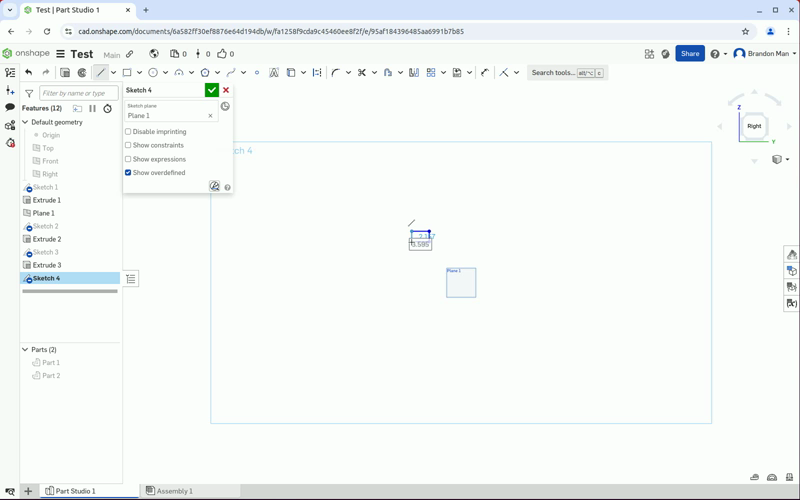
key(esc)
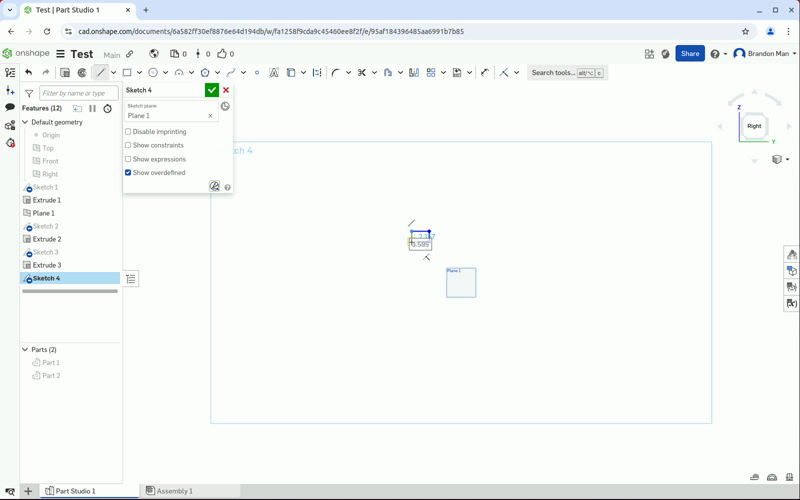
mouse_move(419, 239)
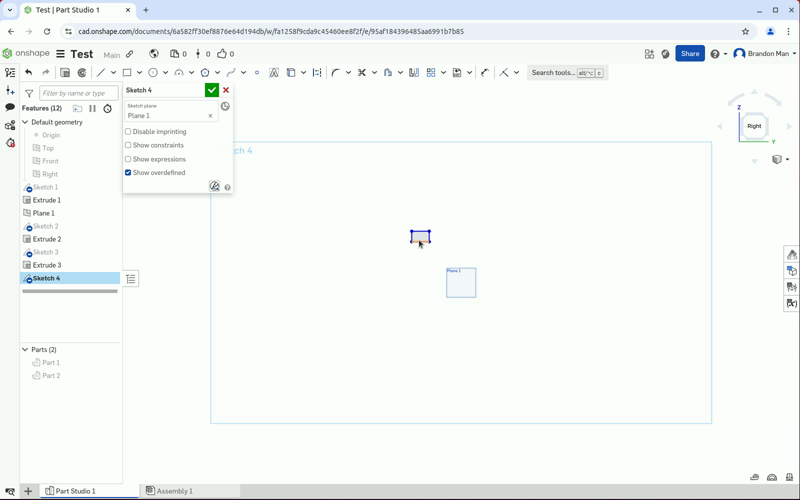
scroll(6)
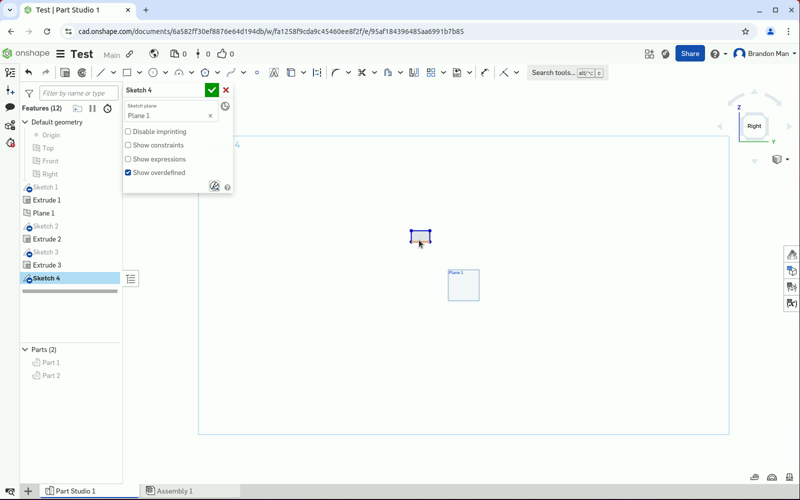
scroll(6)
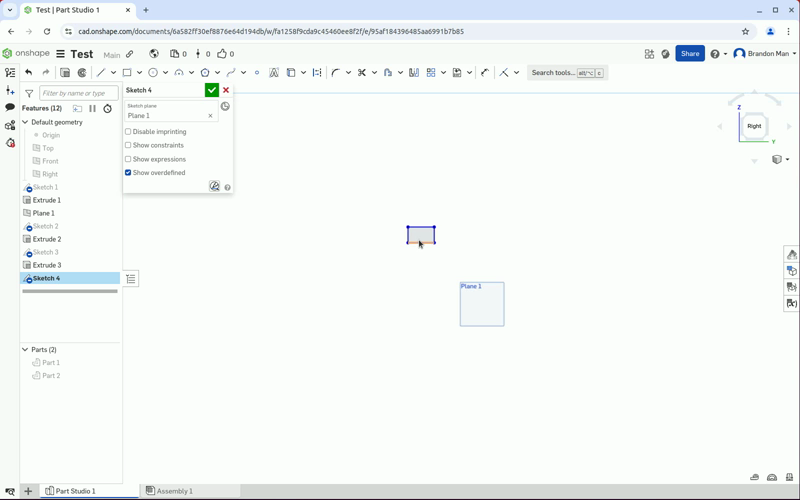
scroll(6)
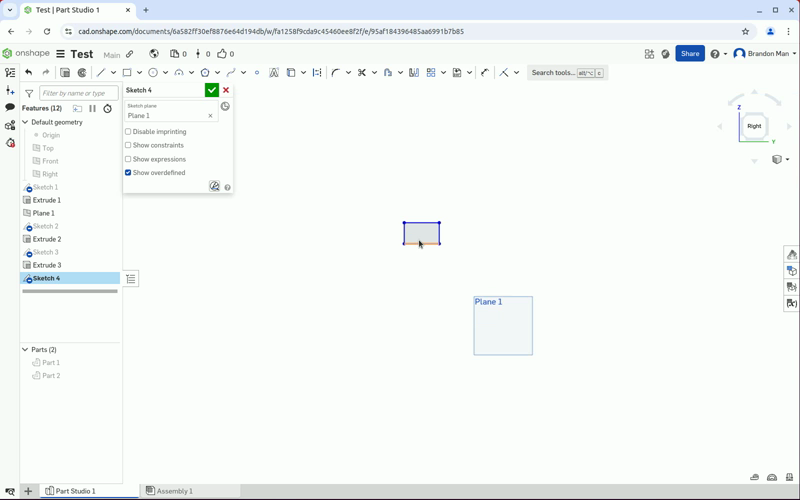
scroll(6)
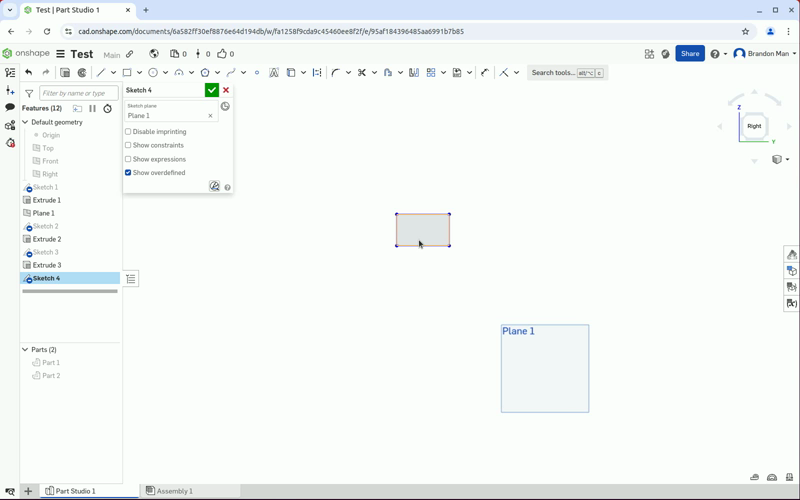
scroll(6)
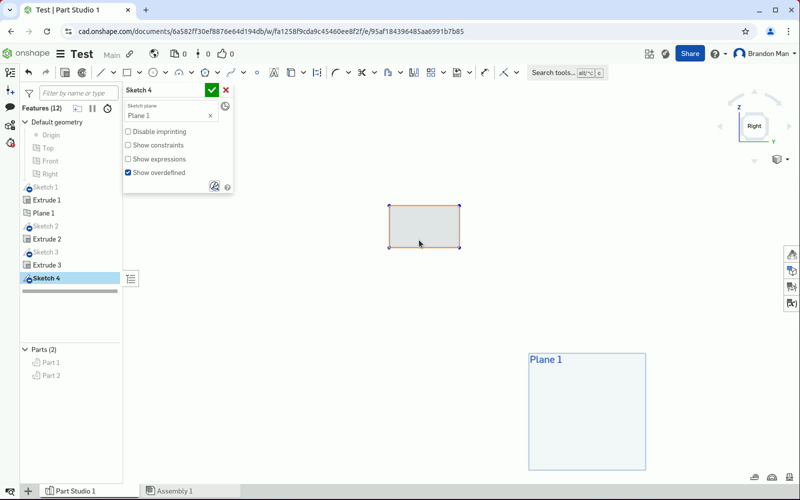
scroll(6)
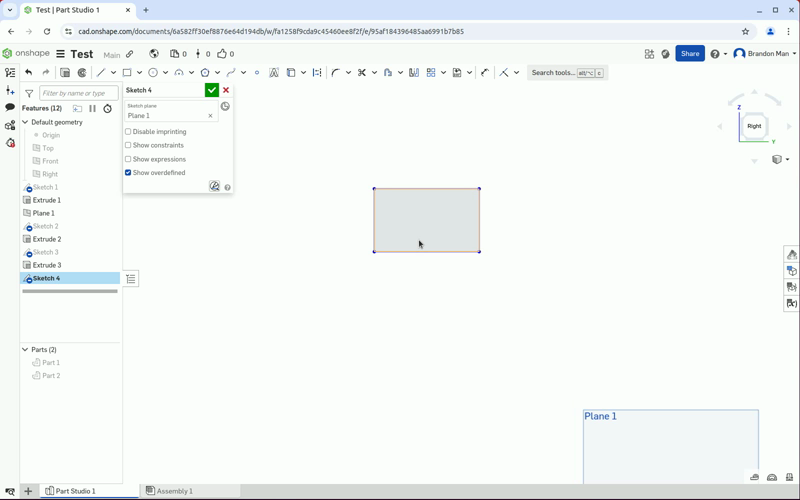
scroll(6)
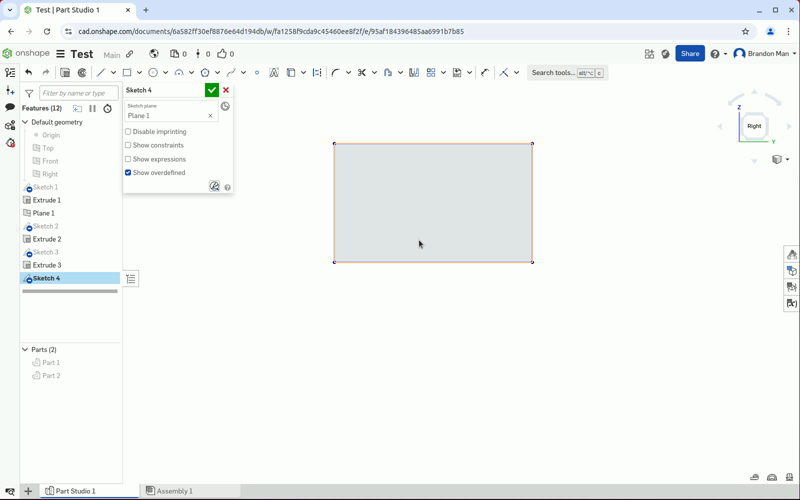
click(419, 239)
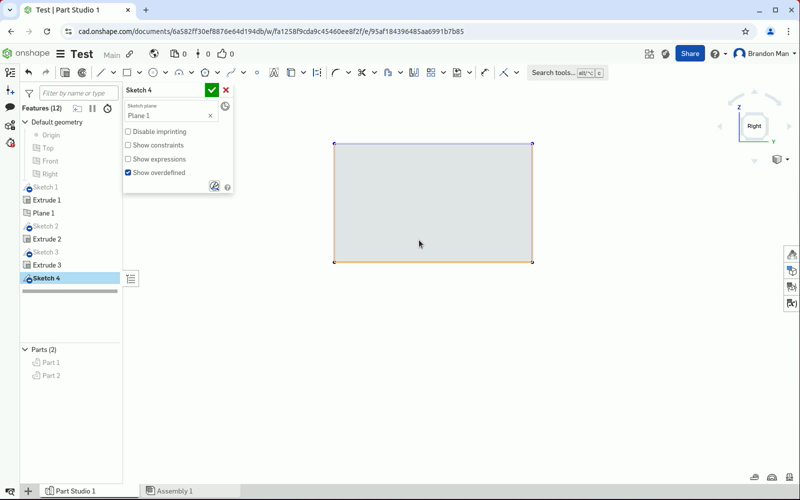
scroll(-6)
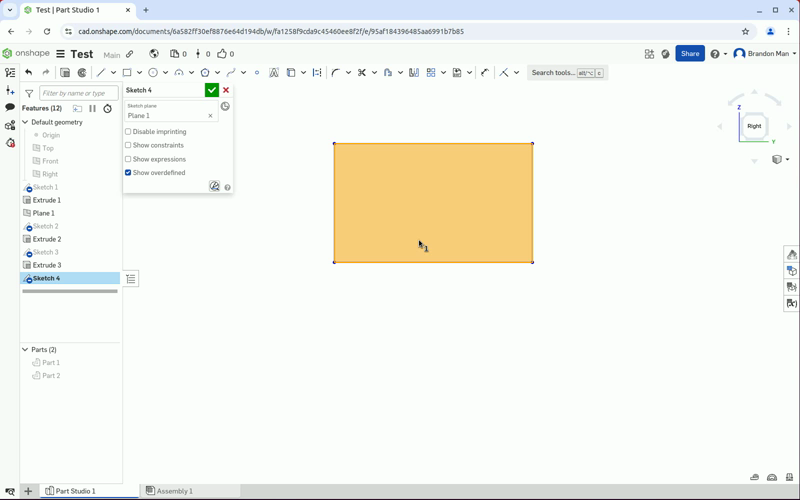
scroll(-6)
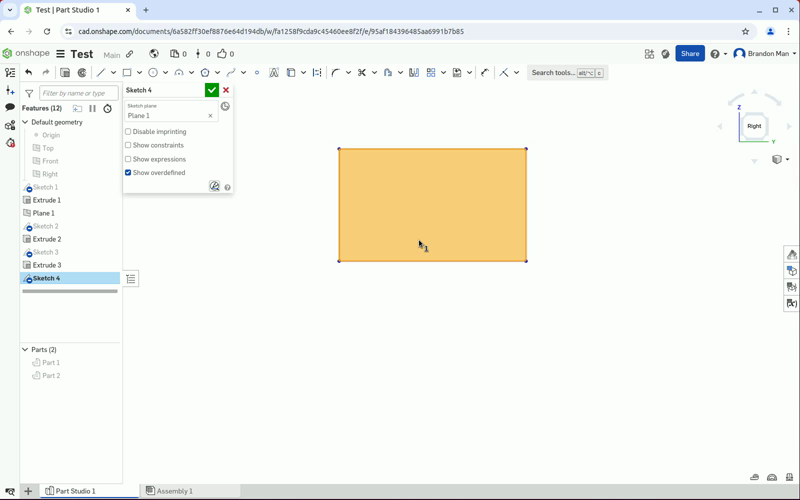
scroll(-6)
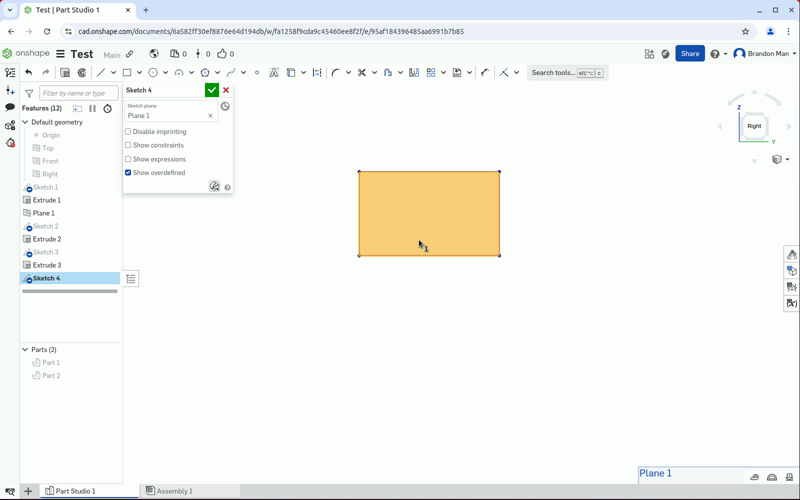
scroll(-6)
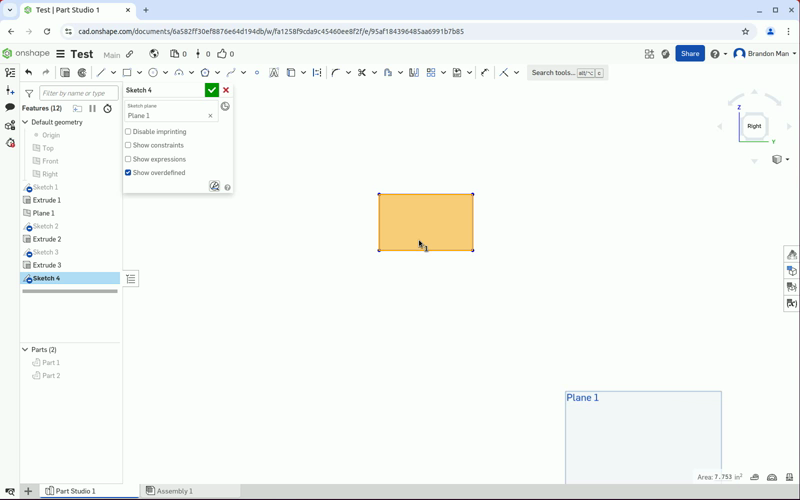
scroll(-6)
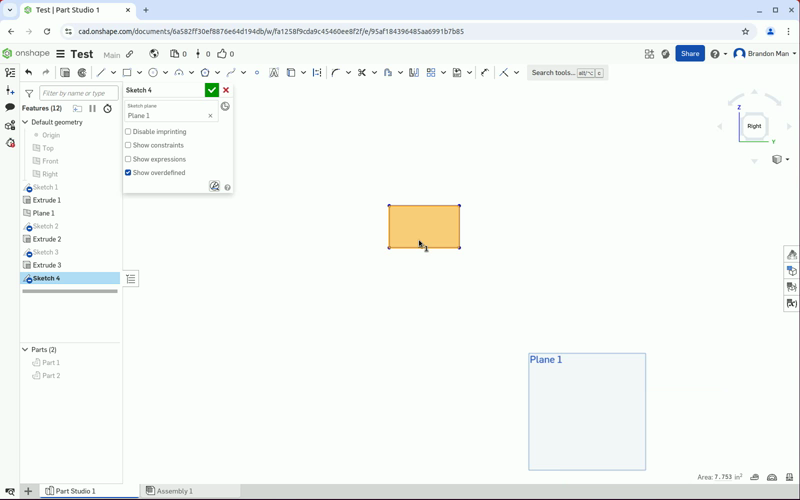
scroll(-6)
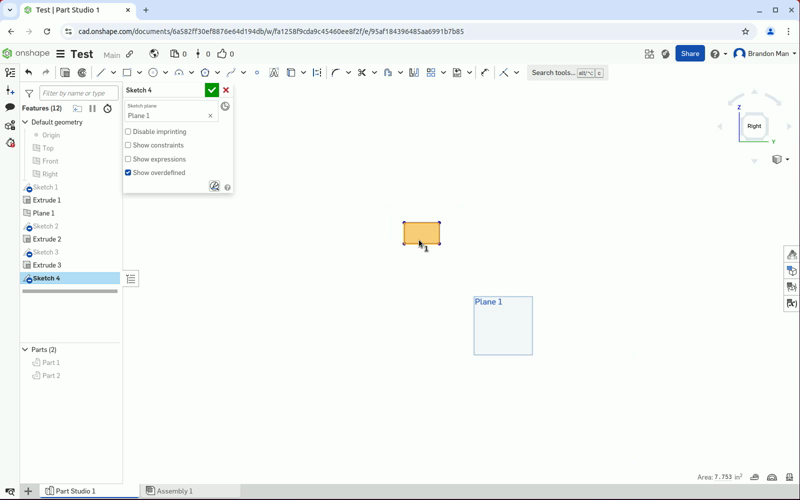
scroll(-6)
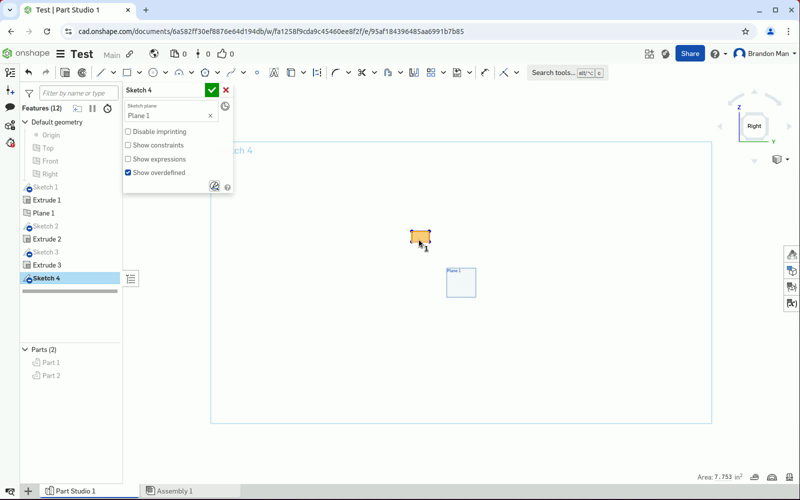
mouse_move(73, 352)
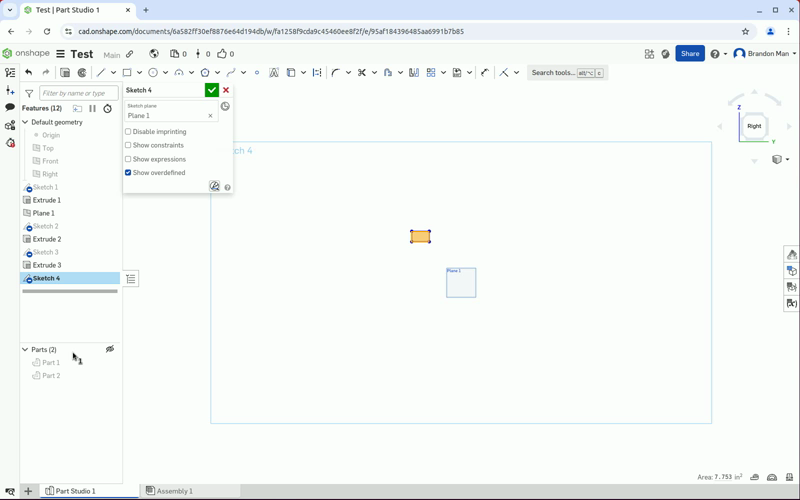
key(shift+y)
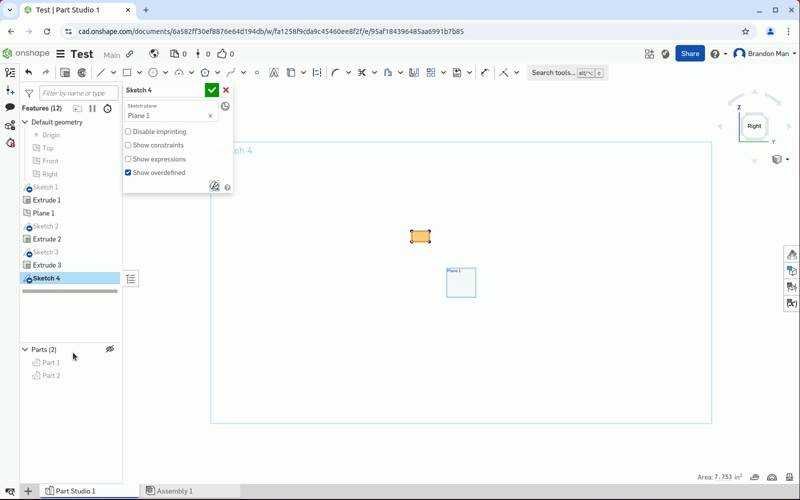
key(shift+e)
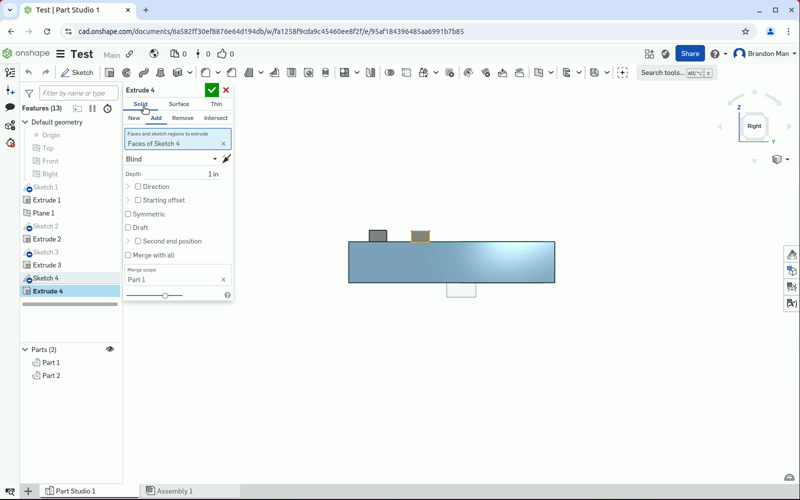
mouse_move(143, 106)
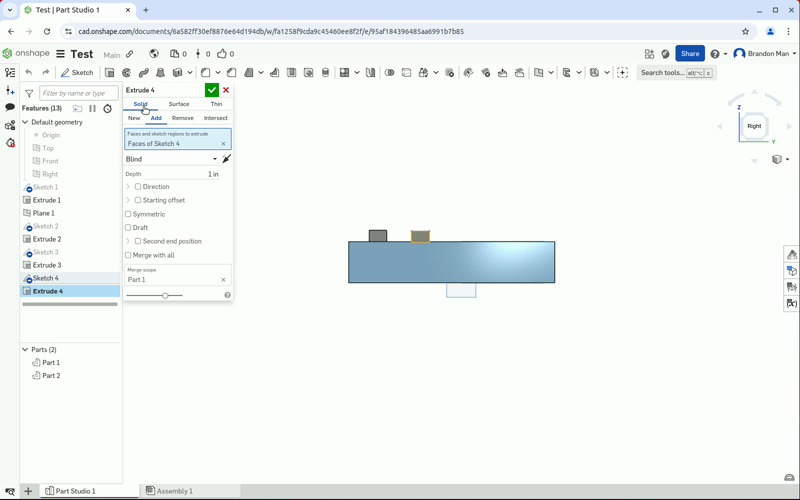
click(143, 106)
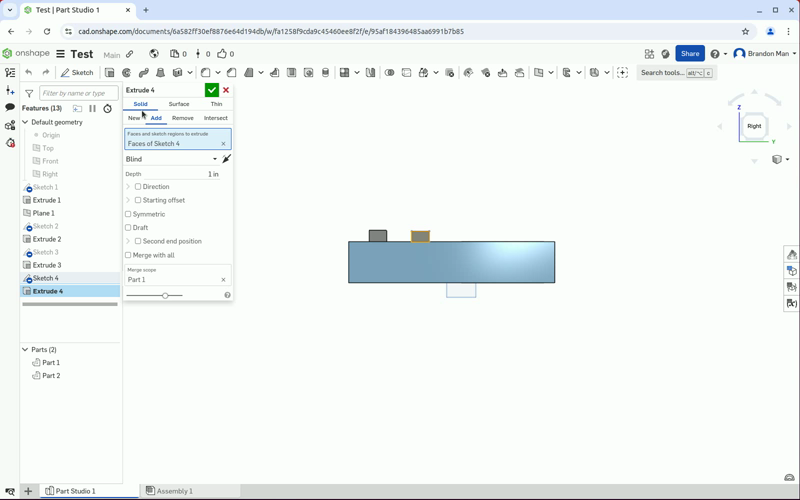
mouse_move(137, 120)
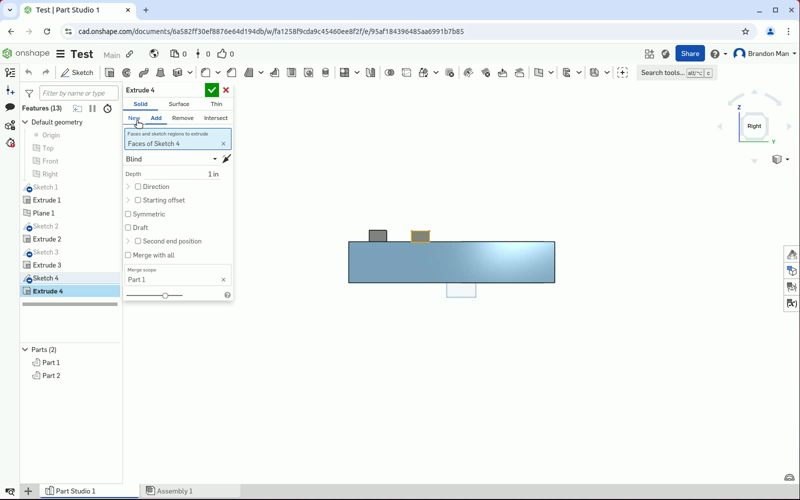
click(137, 120)
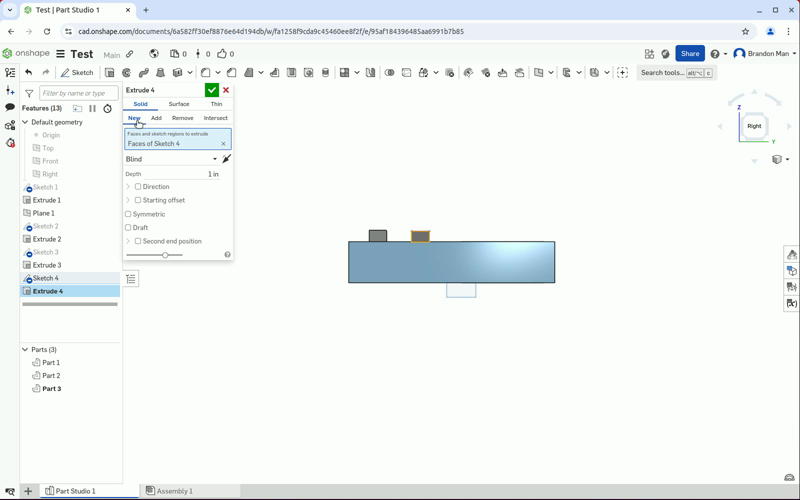
key(tab, 4)
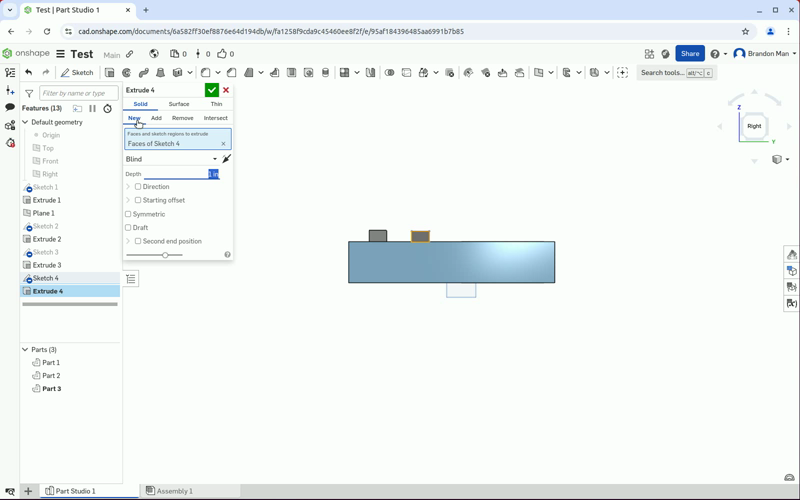
text(-3.37)
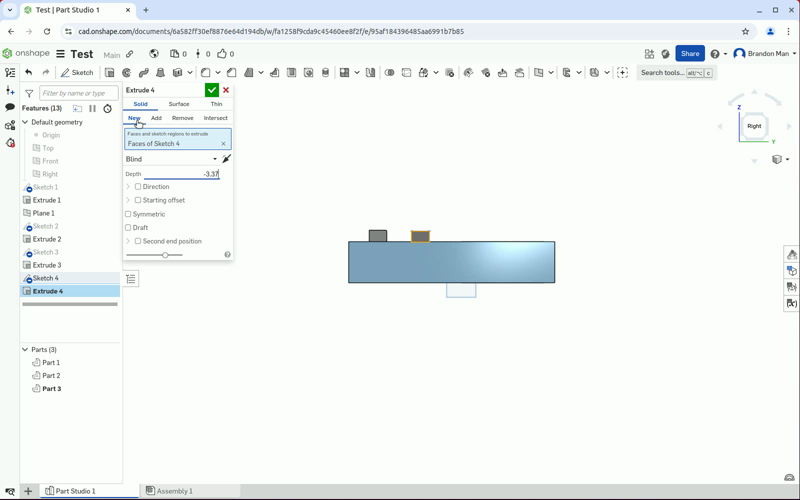
key(enter)
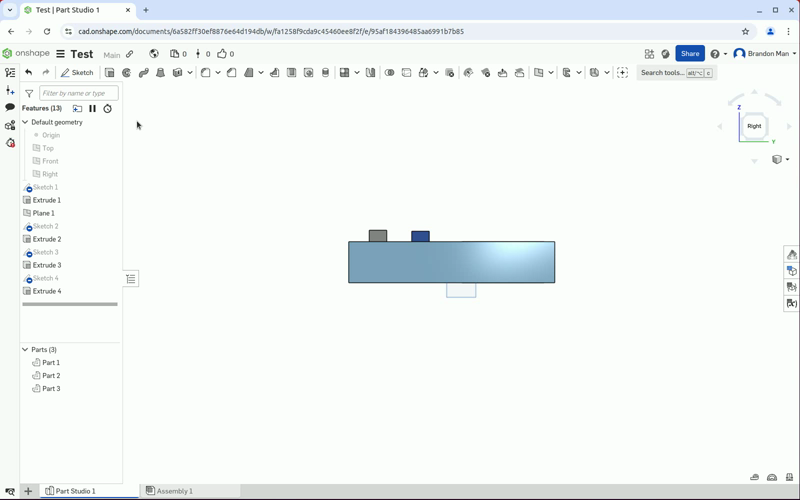
key(shift+h)
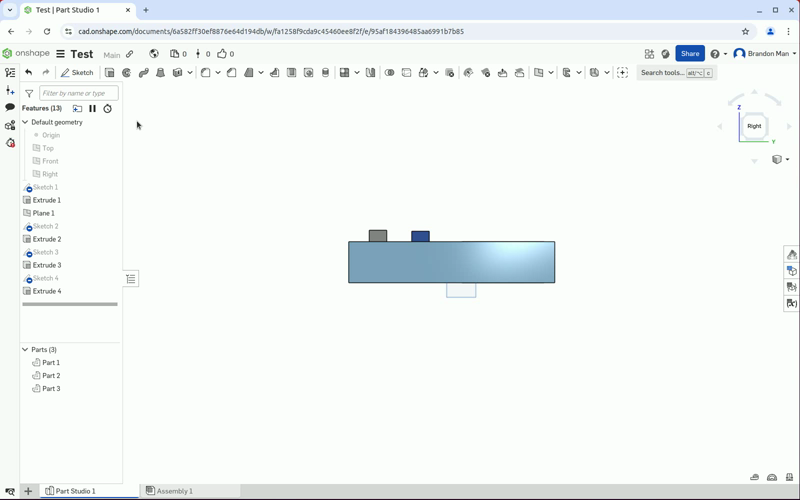
key(shift+h)
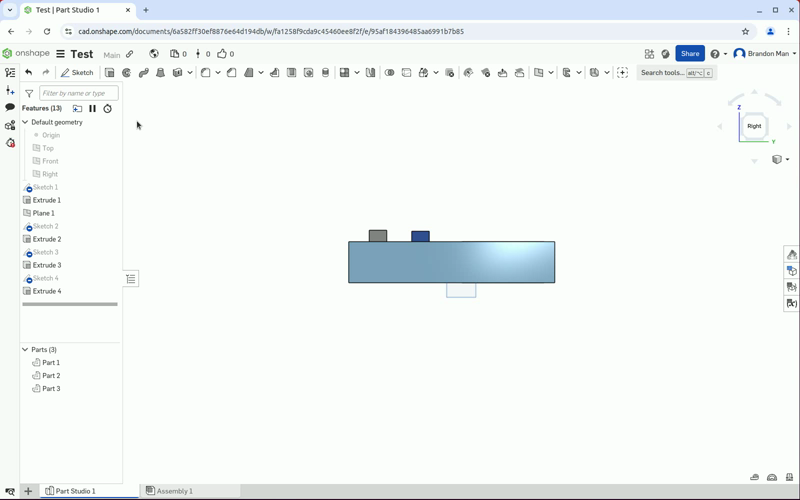
key(shift+7)
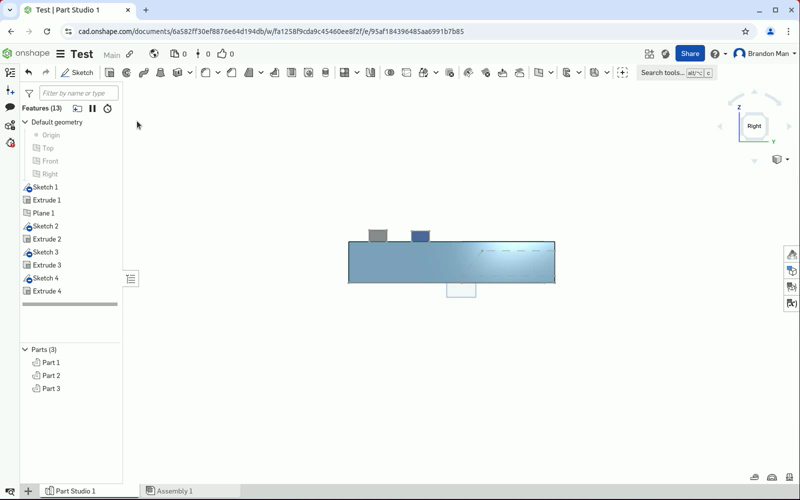
key(right, 2)
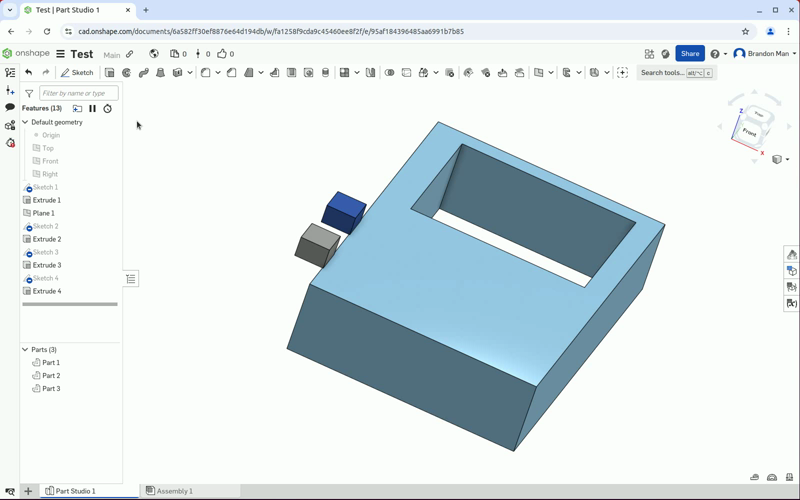
key(down, 2)
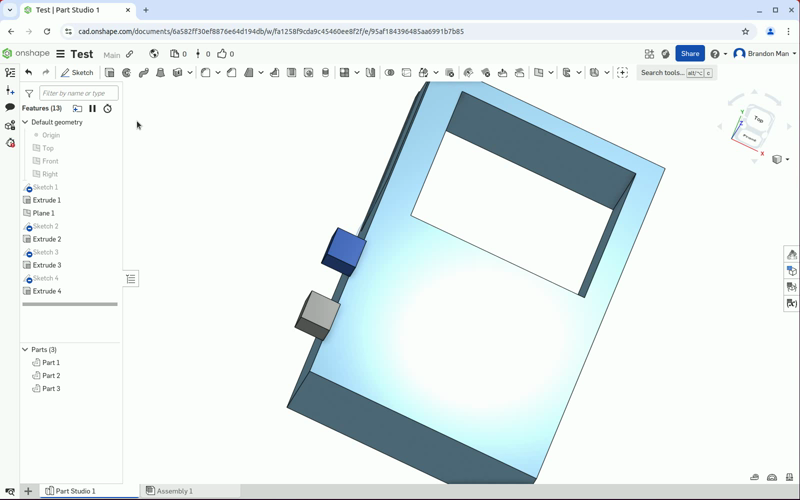
key(up, 2)
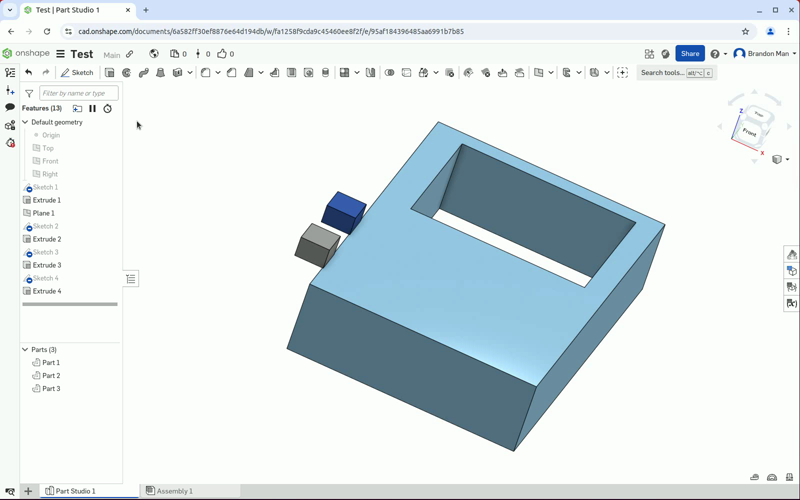
key(left, 2)
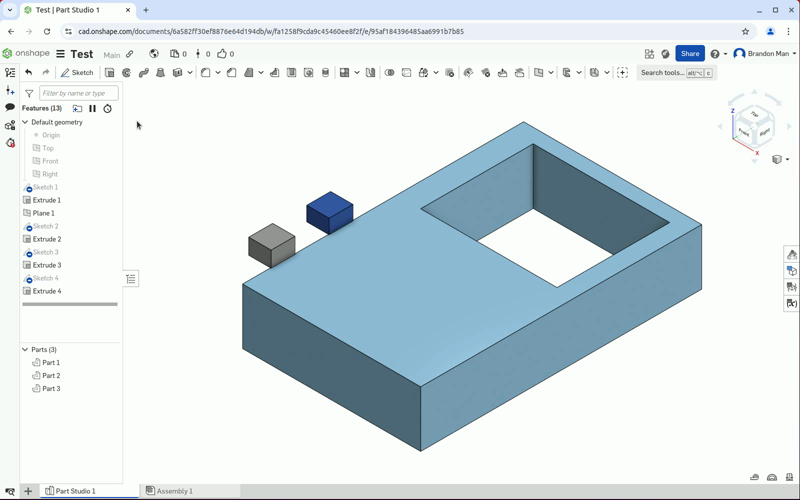
mouse_move(73, 189)
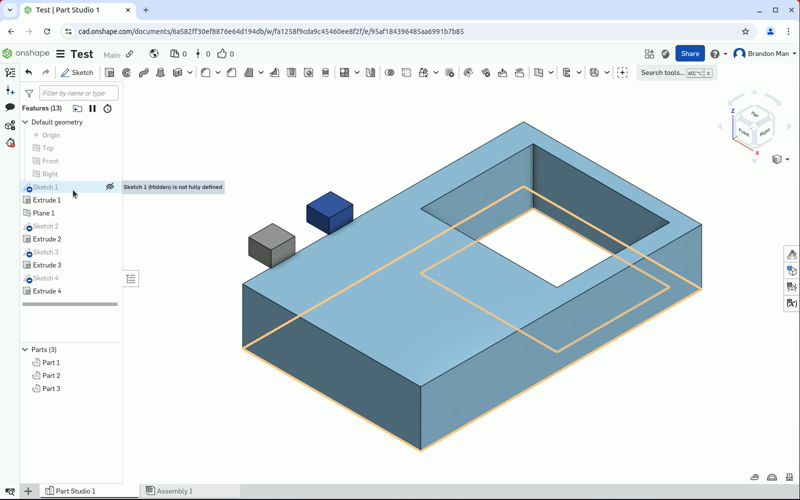
click(73, 189)